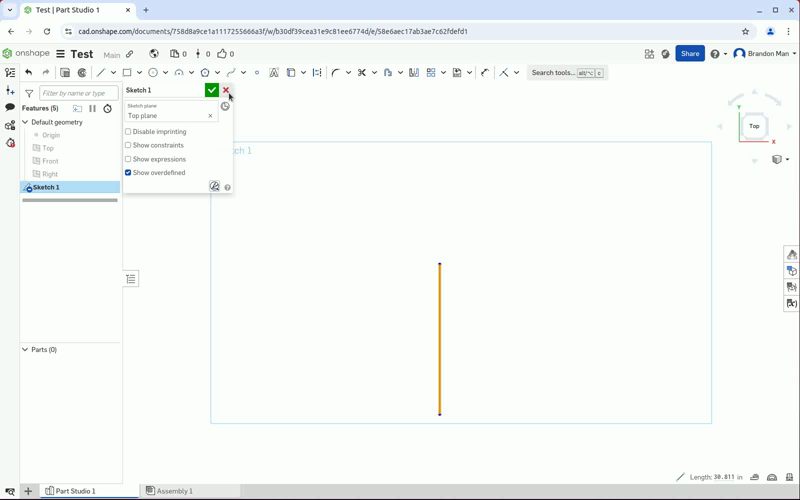
key(shift+h)
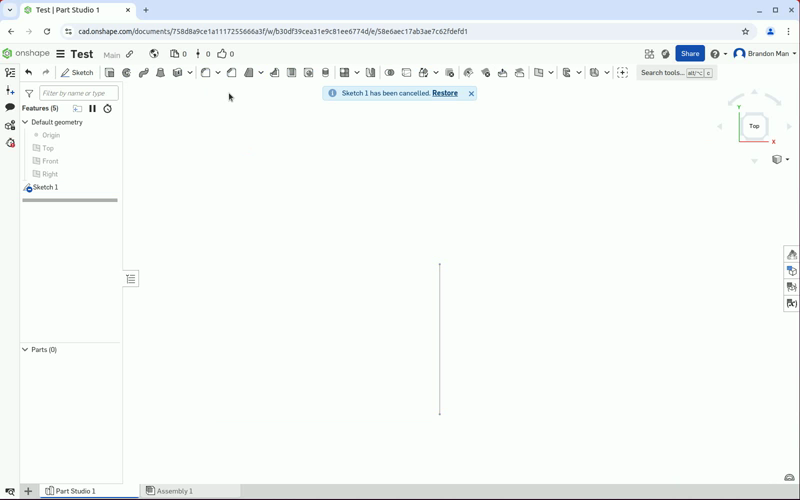
key(shift+s)
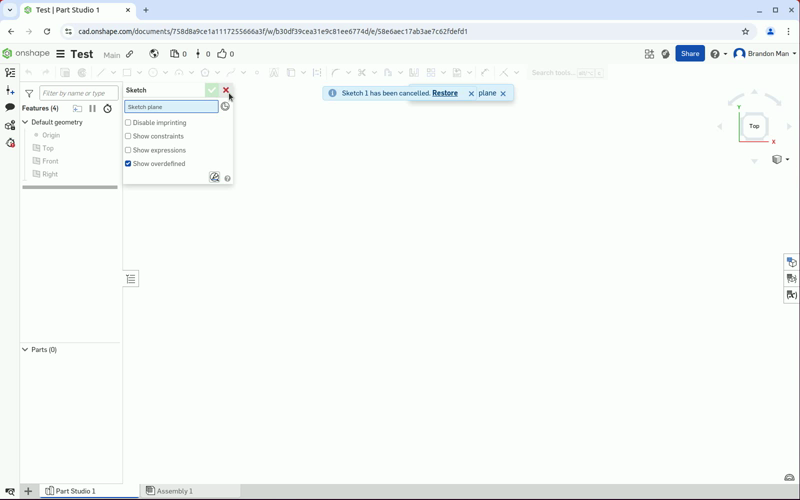
mouse_move(73, 150)
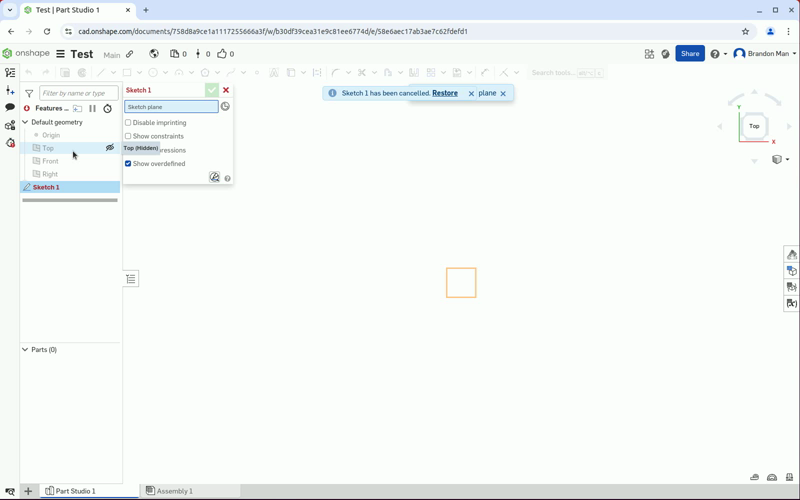
click(73, 150)
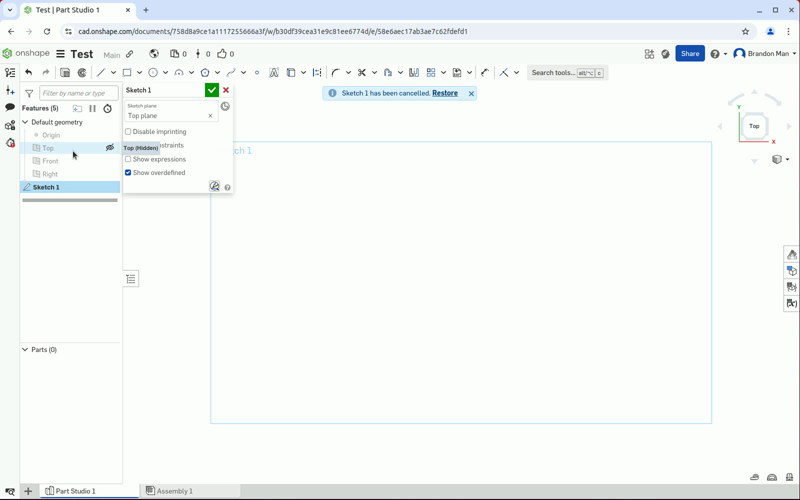
mouse_move(73, 352)
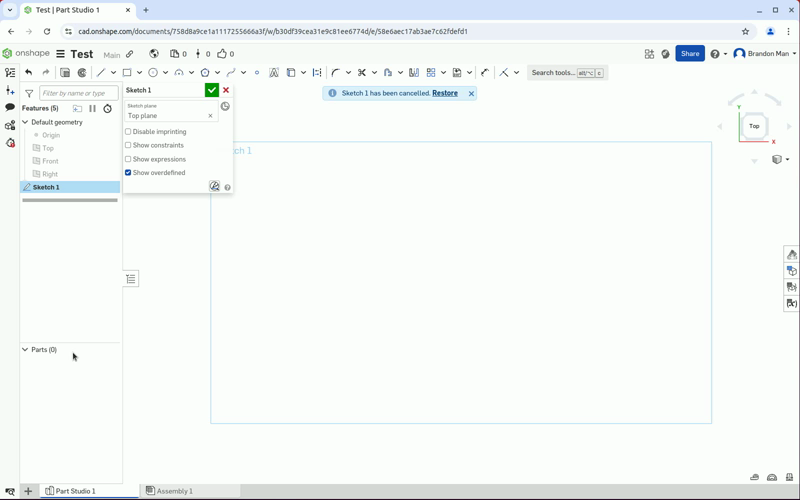
key(y)
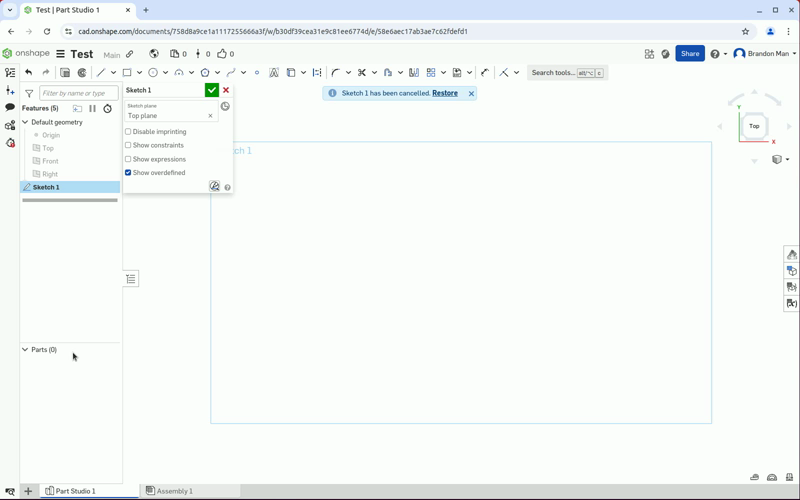
key(c)
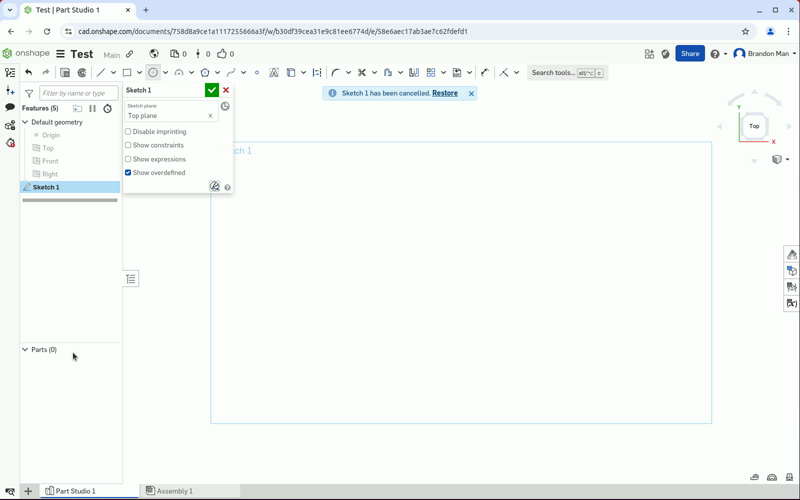
key_down(shift)
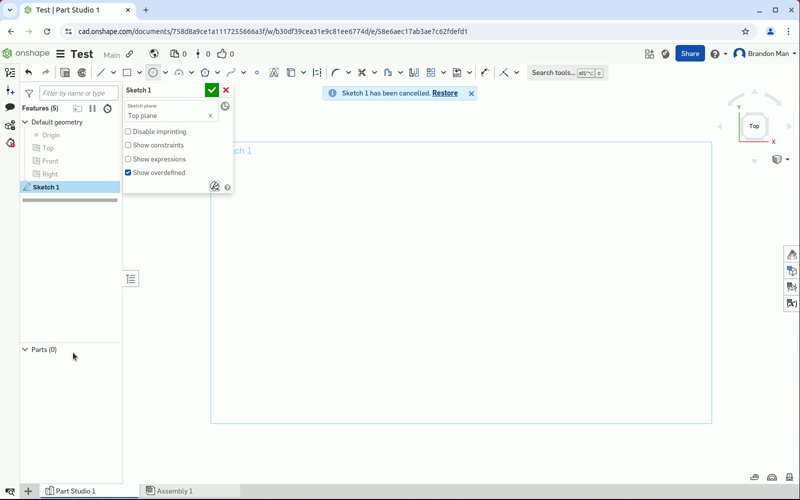
mouse_move(461, 282)
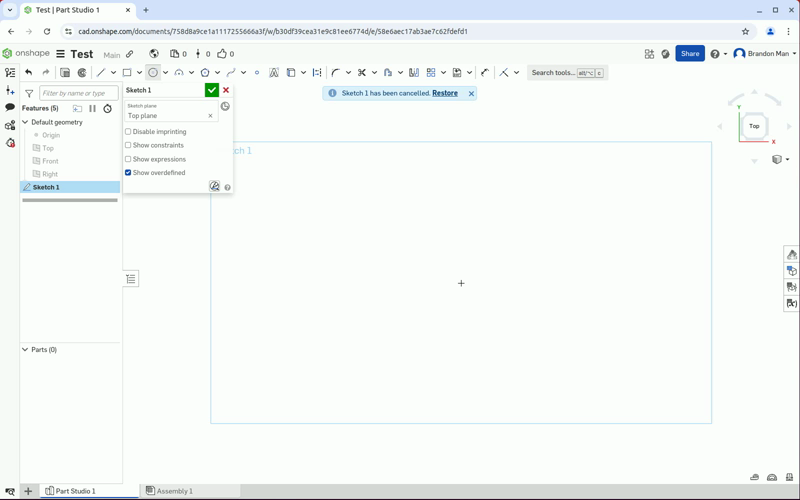
click(461, 282)
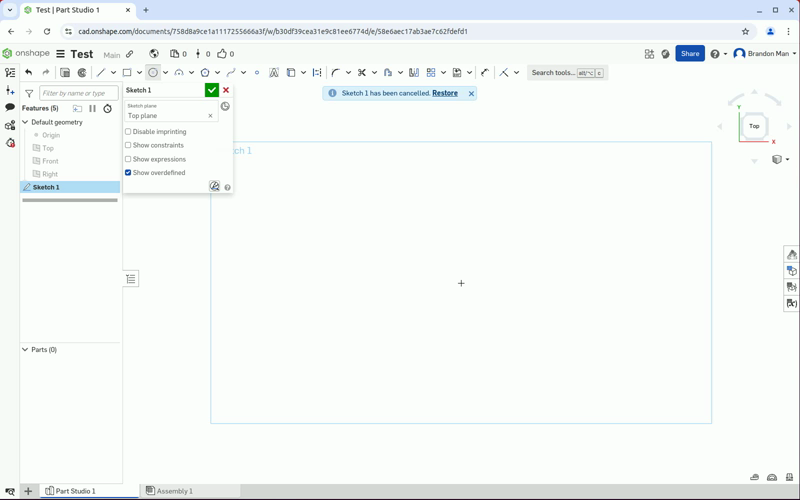
key_up(shift)
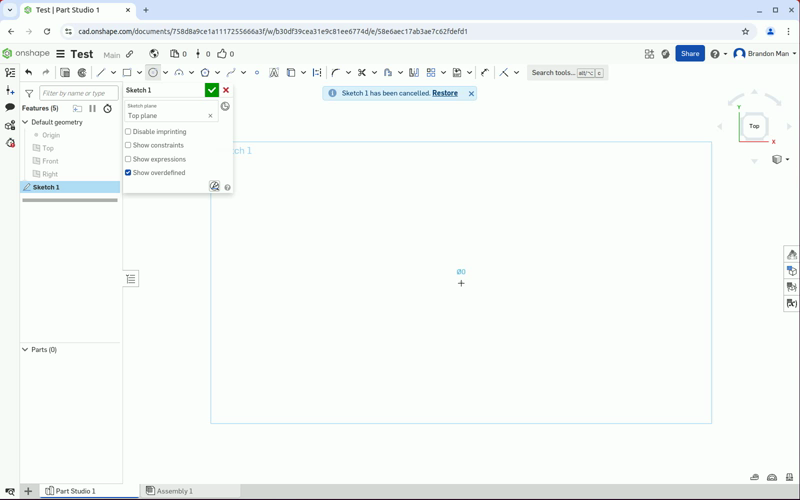
mouse_move(574, 282)
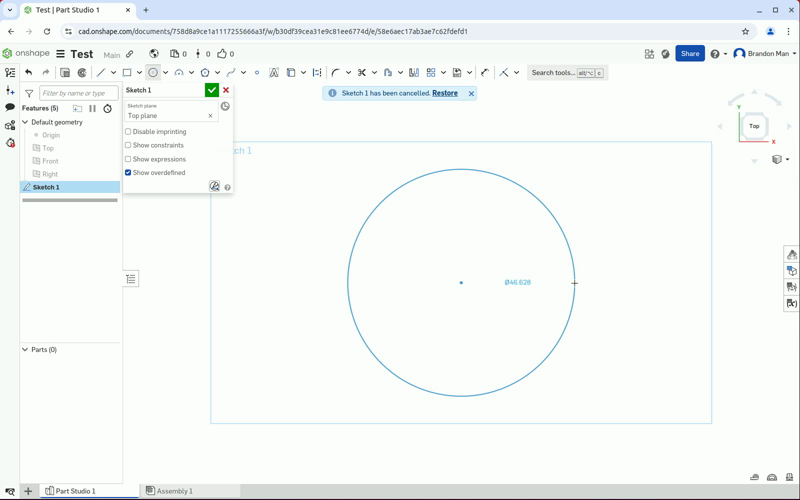
click(574, 282)
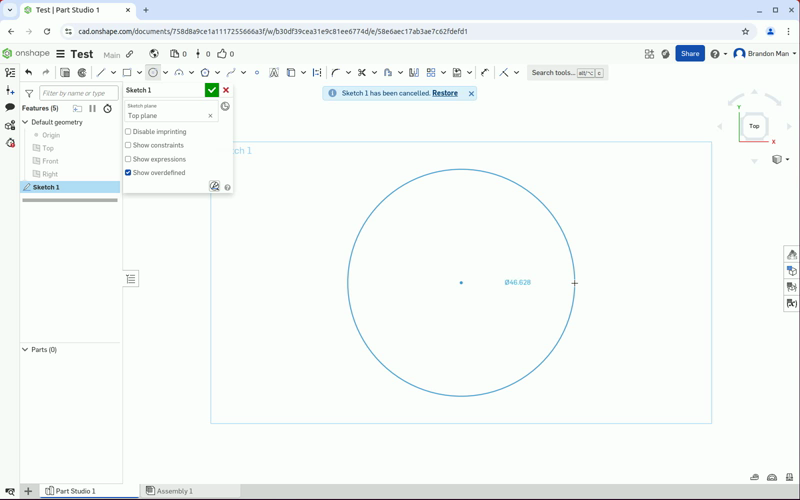
key(esc)
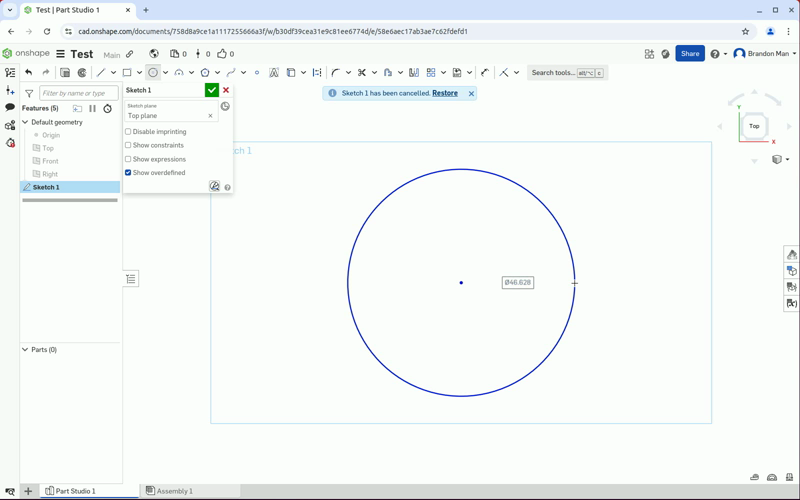
mouse_move(394, 316)
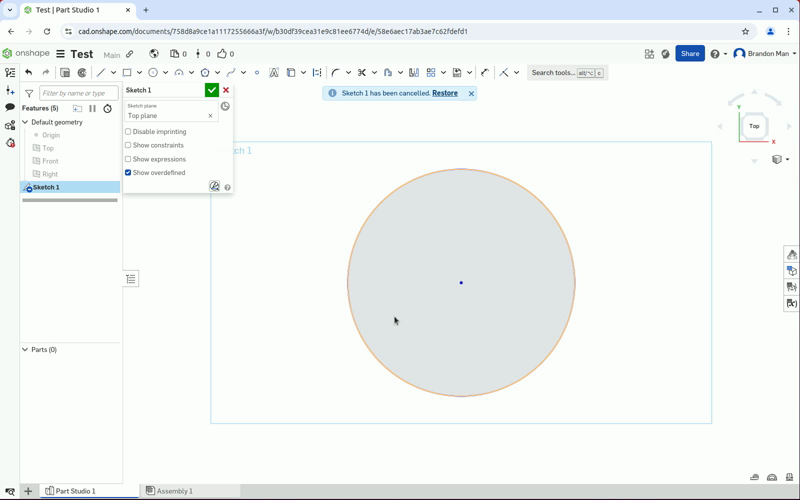
click(394, 316)
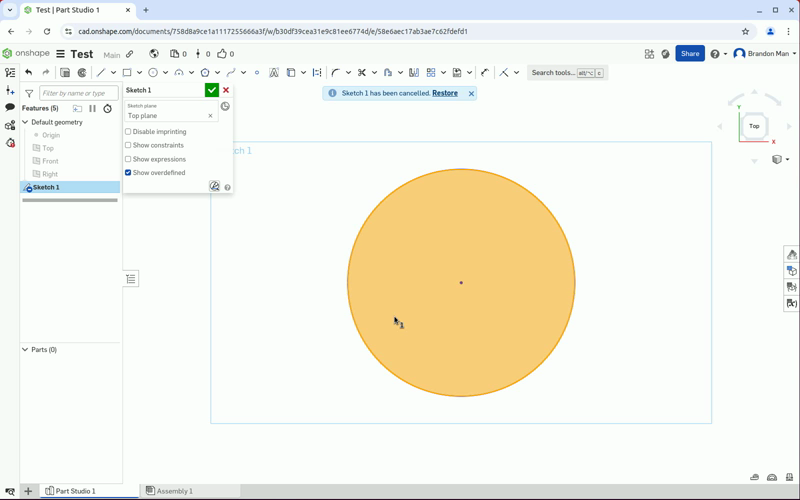
mouse_move(73, 352)
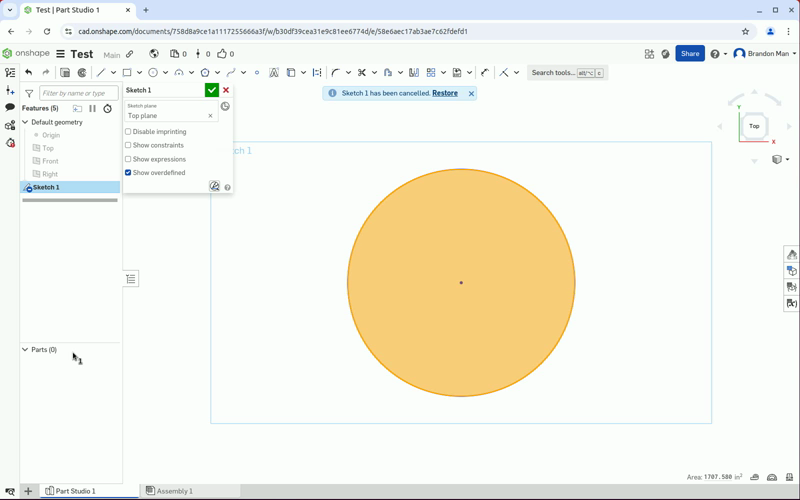
key(shift+y)
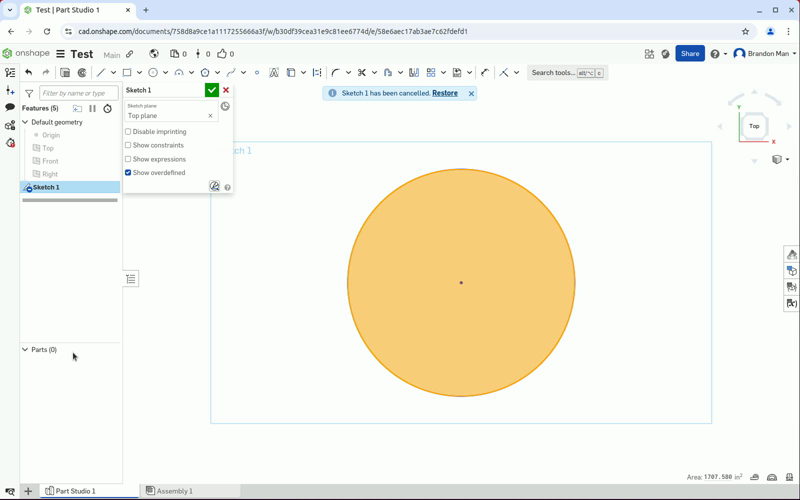
key(shift+e)
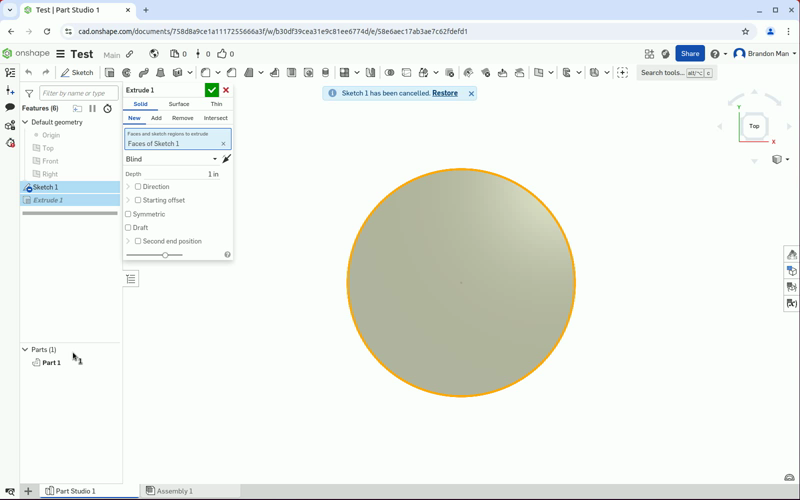
mouse_move(143, 106)
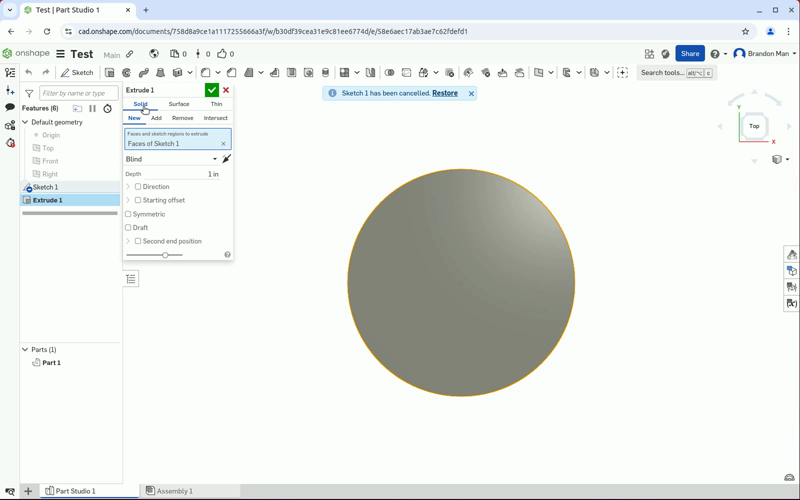
click(143, 106)
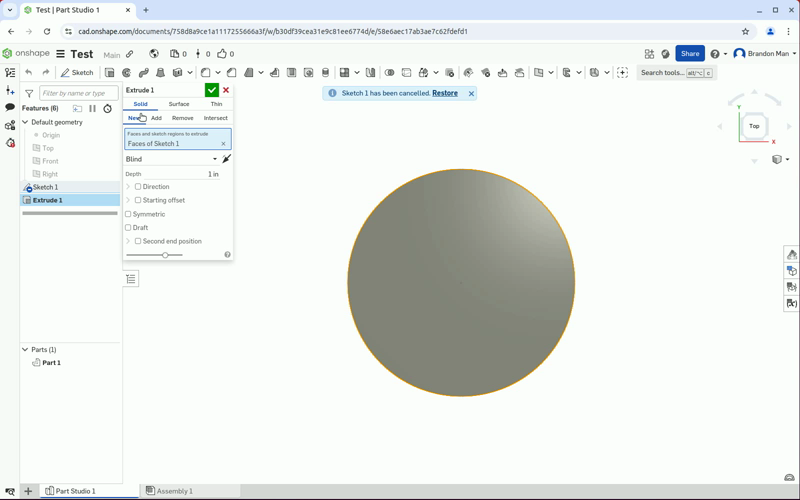
mouse_move(137, 120)
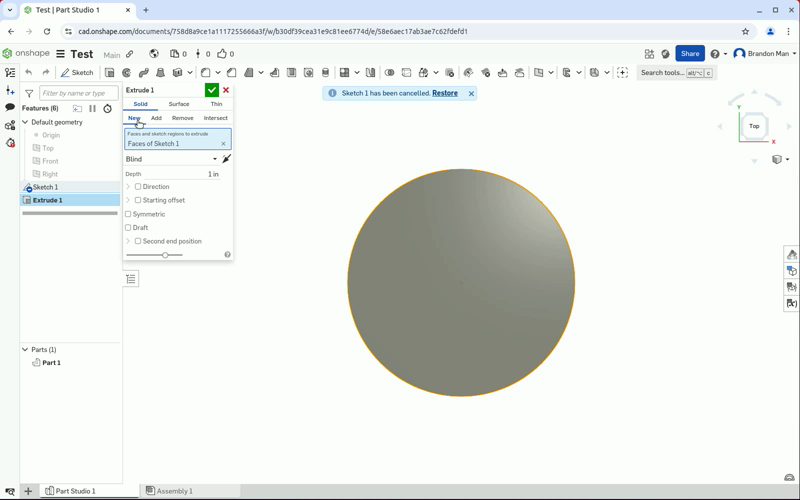
click(137, 120)
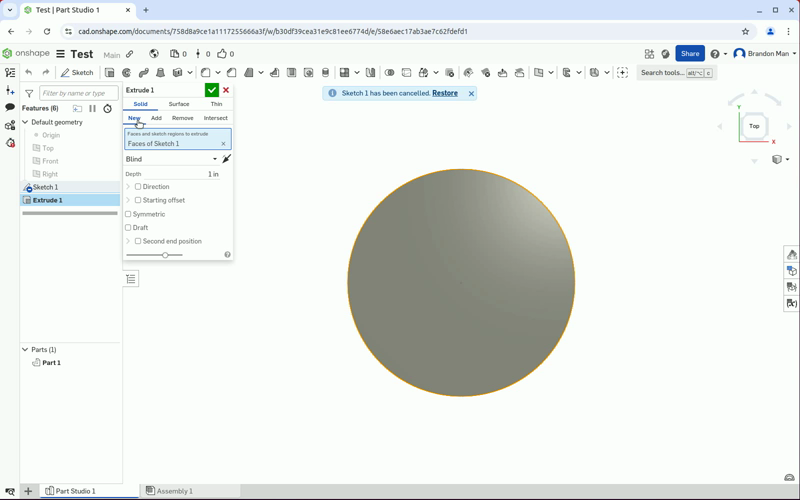
key(tab, 4)
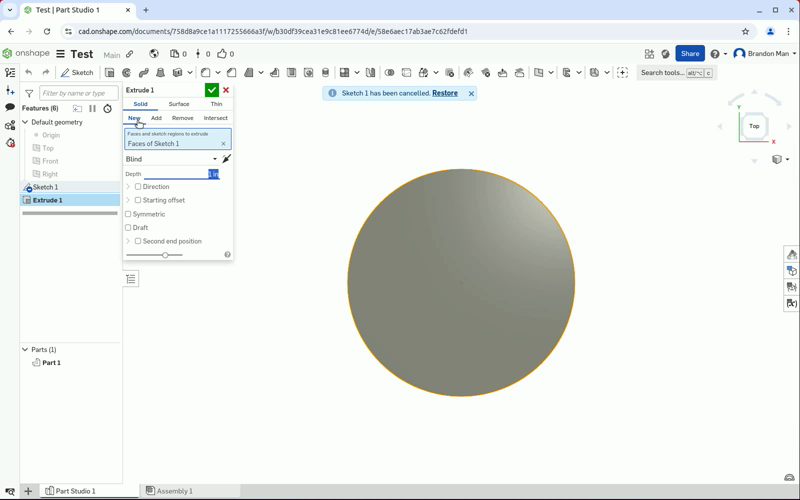
text(18.535)
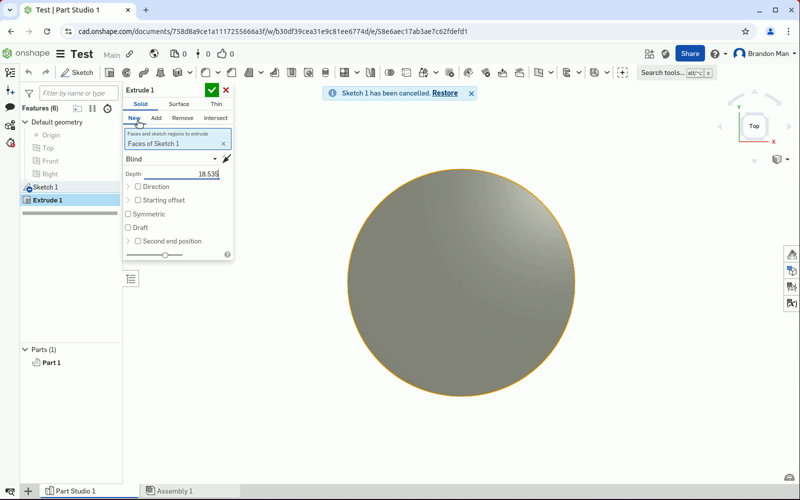
key(enter)
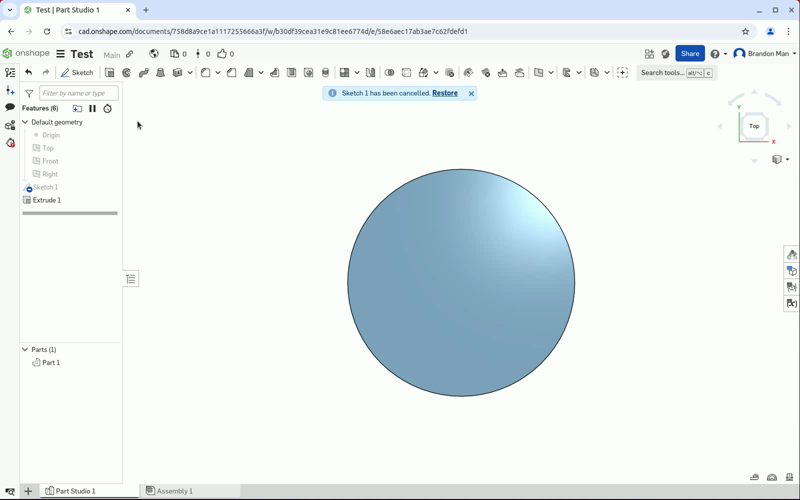
key(shift+h)
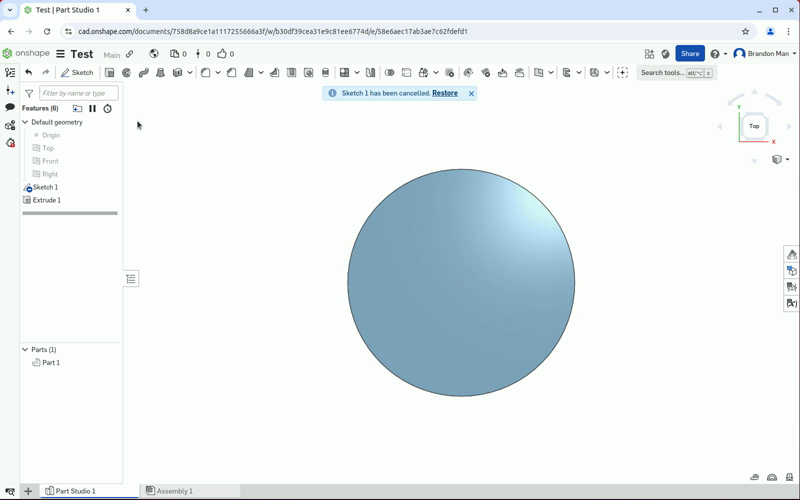
key(shift+h)
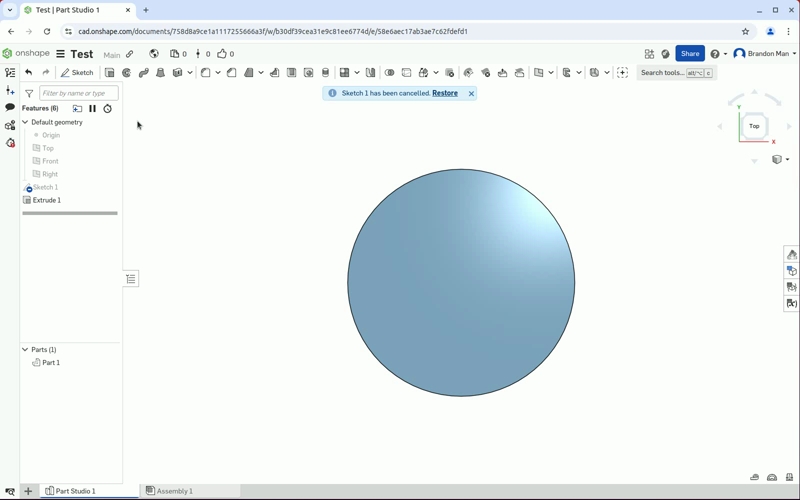
mouse_move(73, 189)
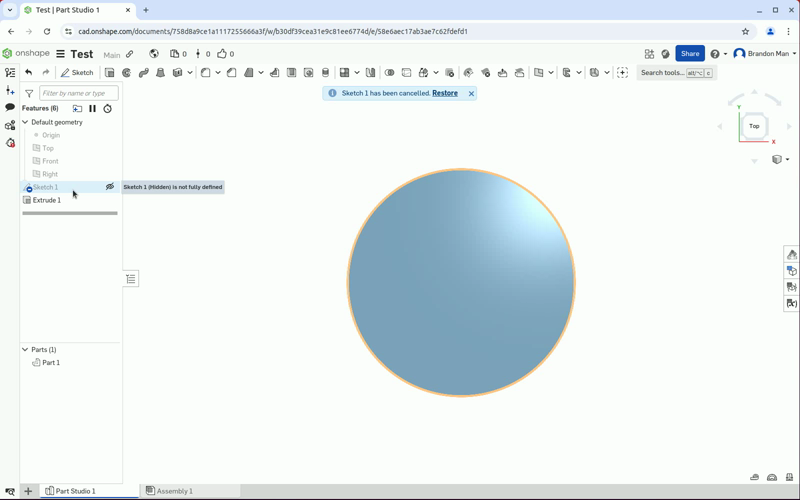
click(73, 189)
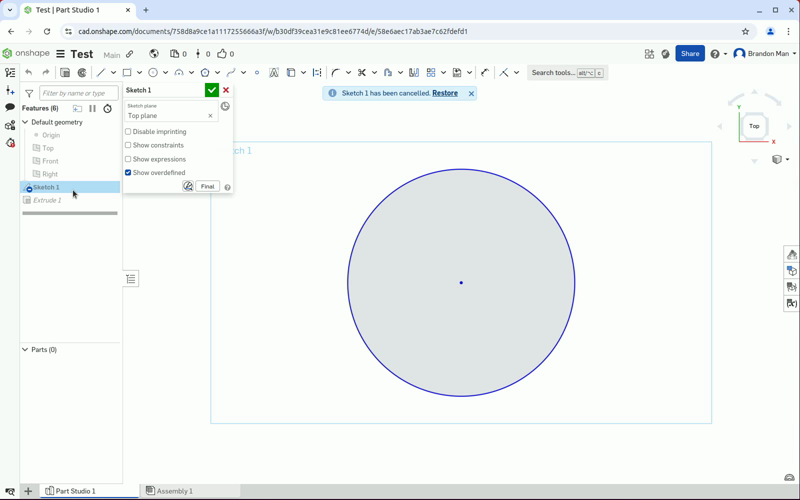
mouse_move(229, 92)
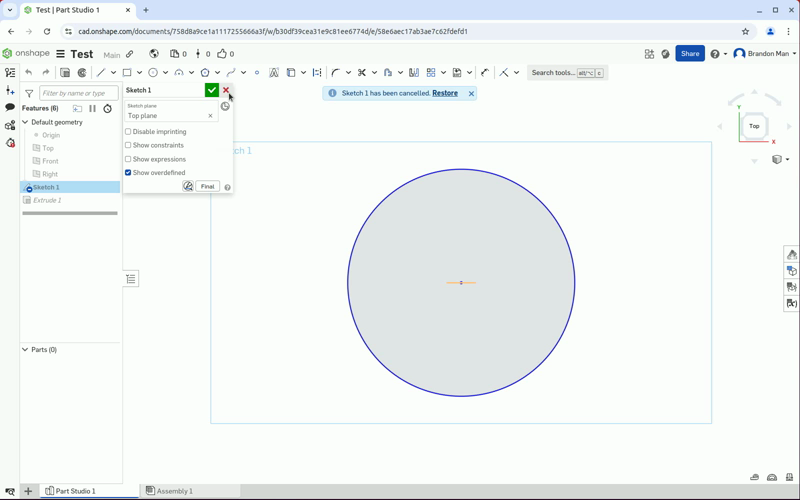
click(229, 92)
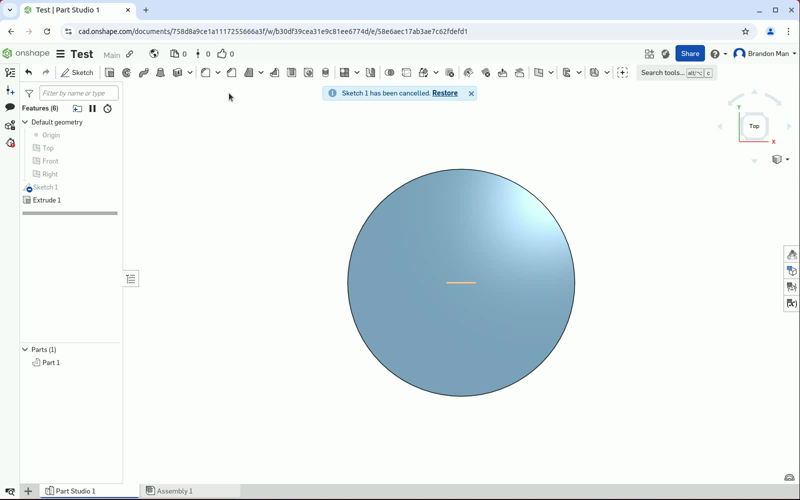
mouse_move(541, 75)
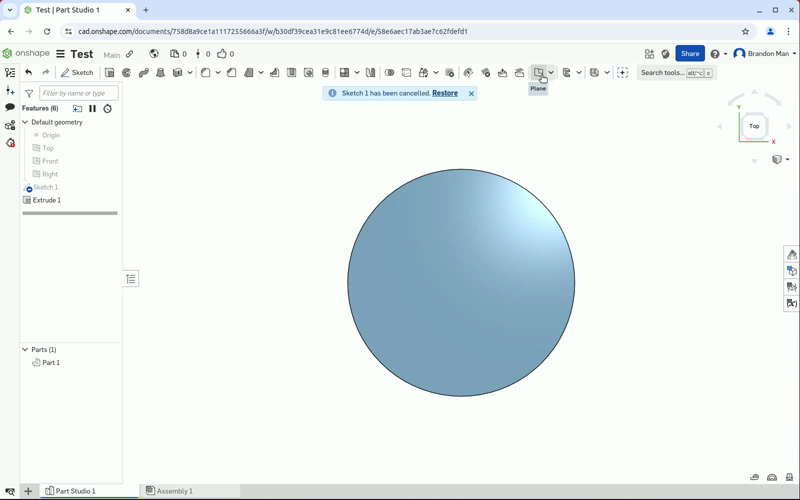
click(541, 75)
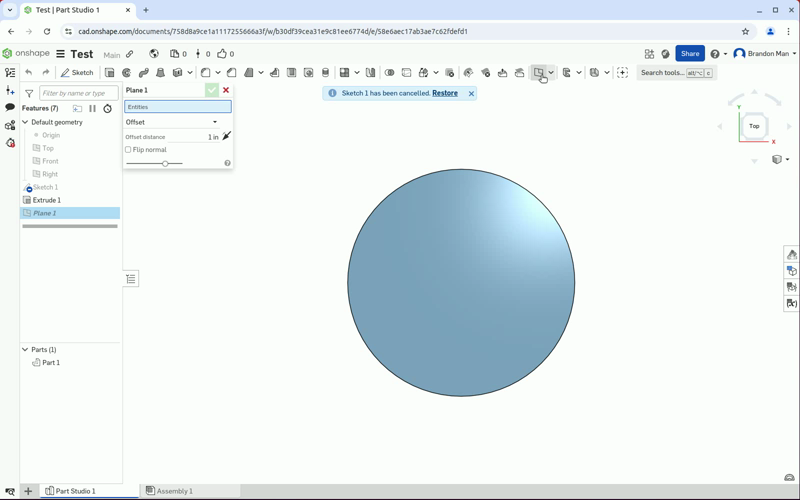
mouse_move(73, 150)
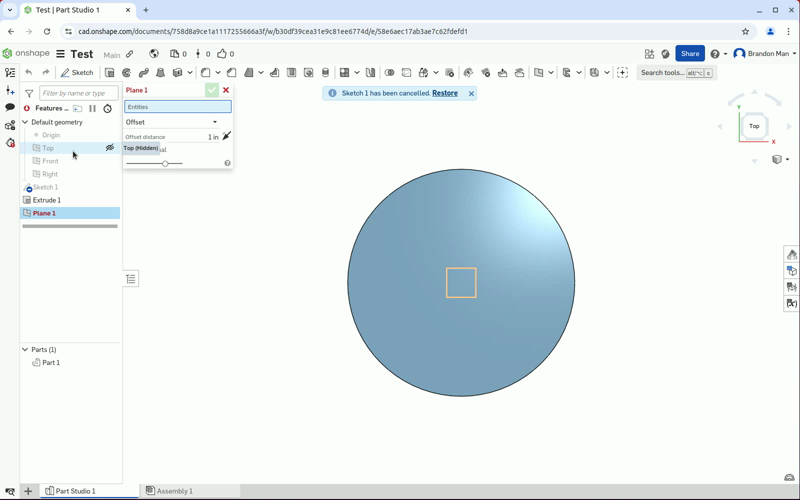
click(73, 150)
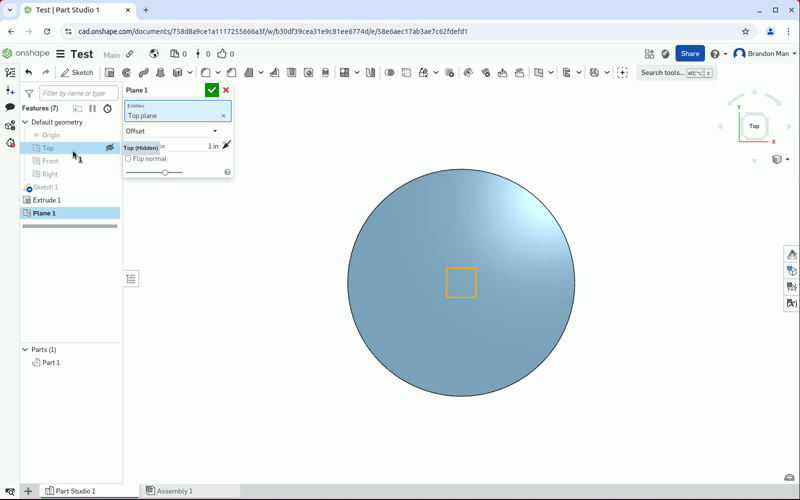
key(tab, 2)
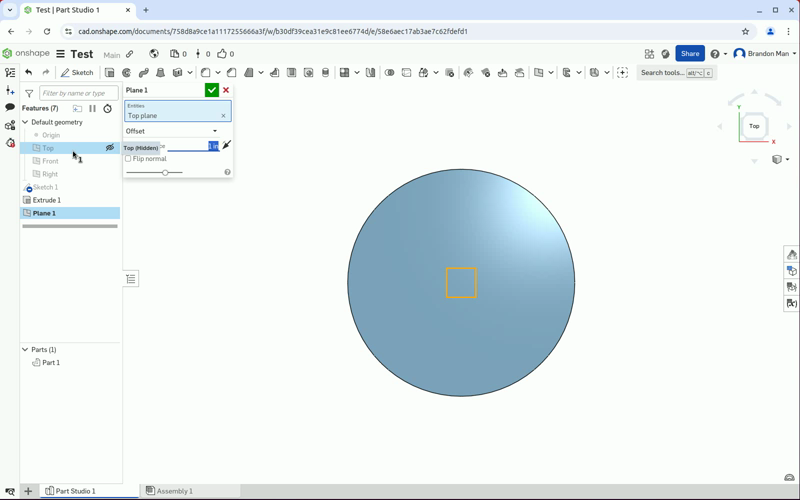
text(18.548)
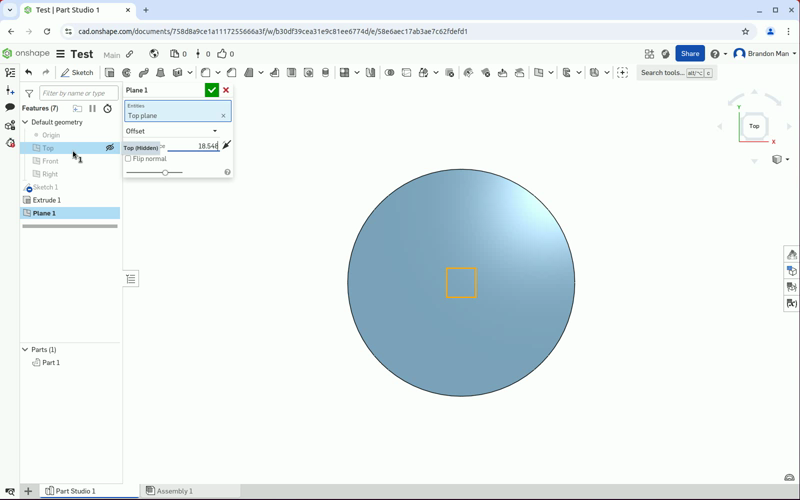
key(enter, 2)
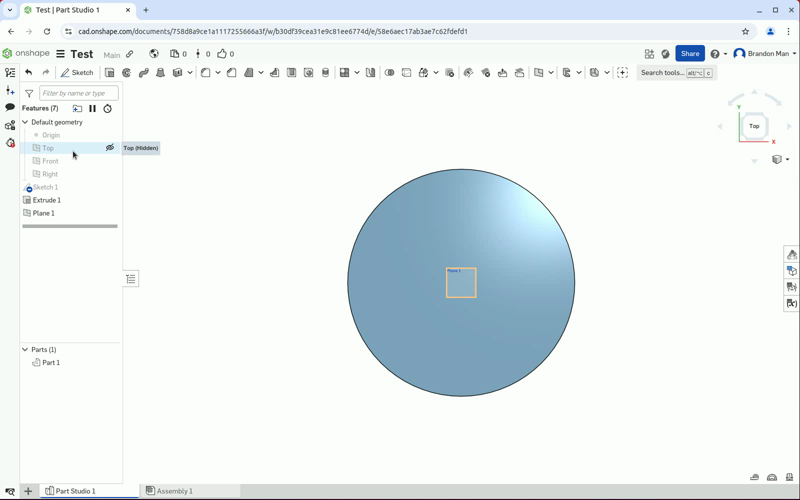
key(shift+s)
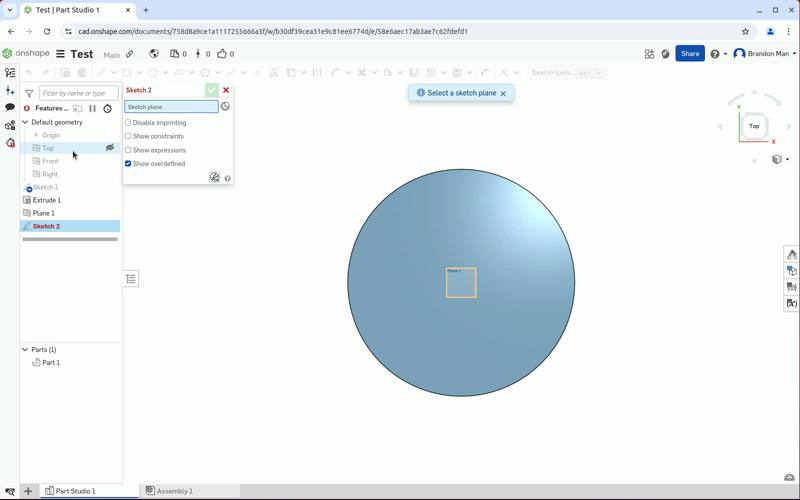
mouse_move(73, 215)
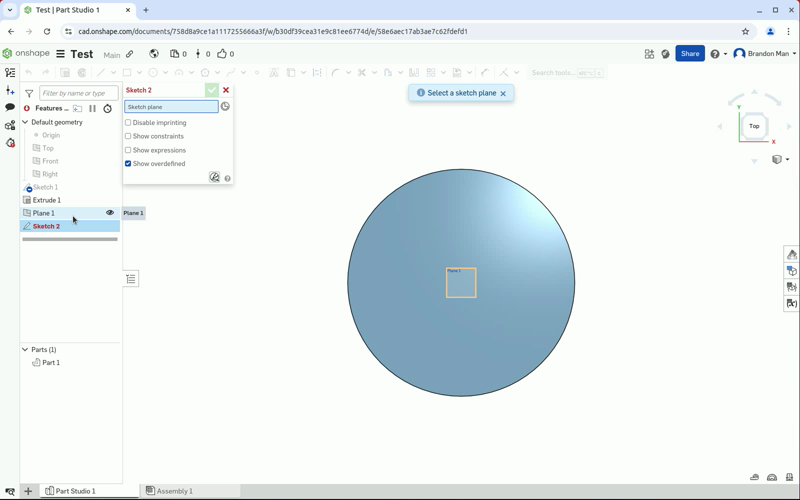
click(73, 215)
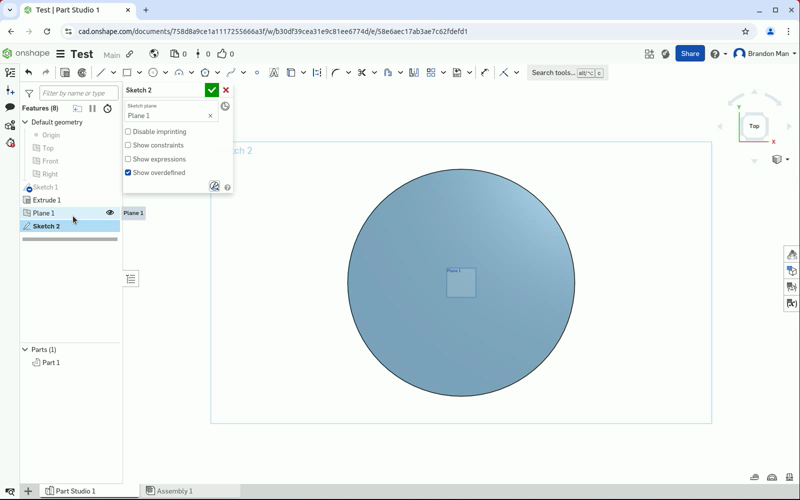
mouse_move(73, 352)
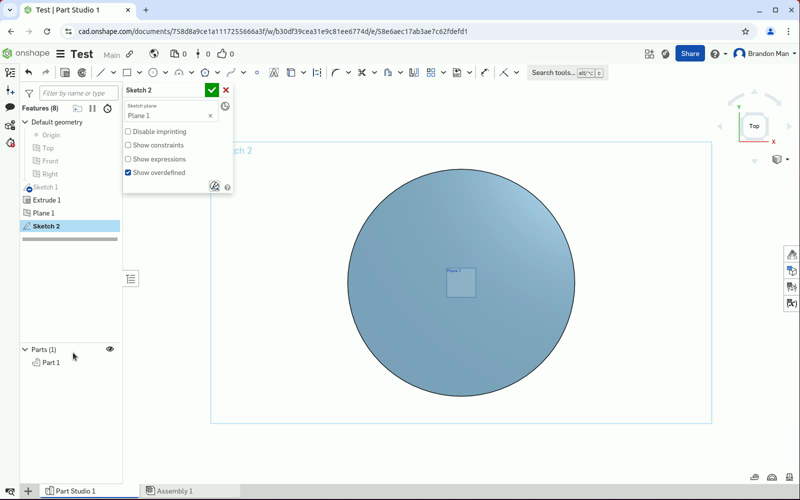
key(y)
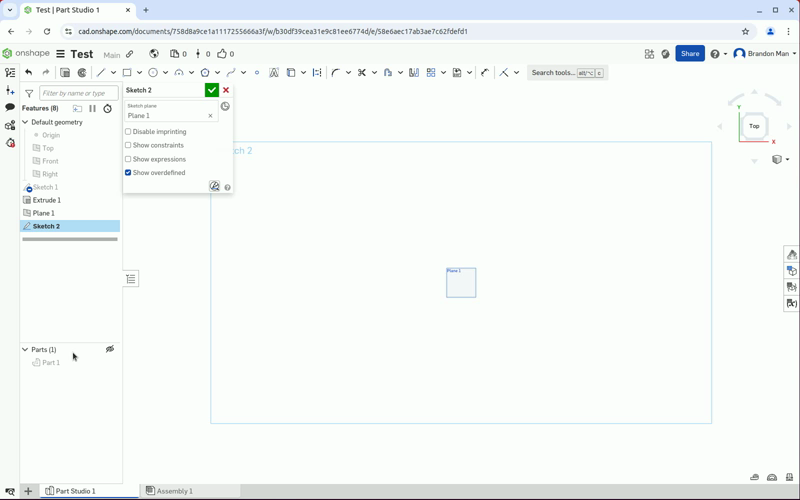
key(l)
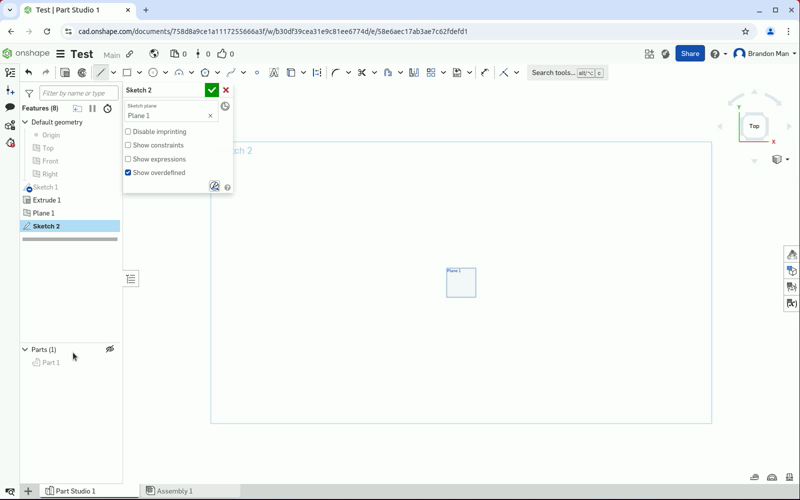
key_down(shift)
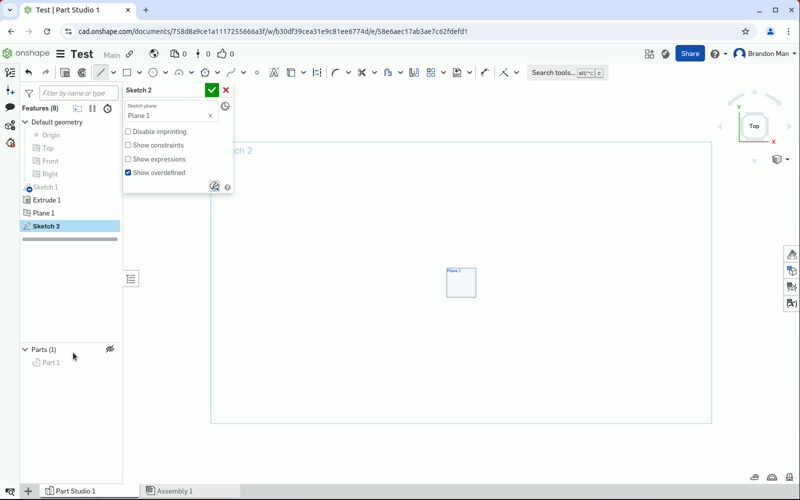
mouse_move(443, 292)
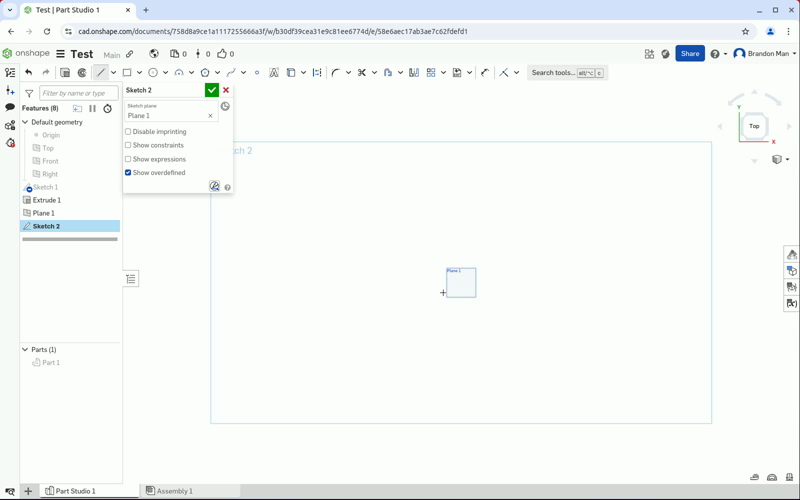
click(443, 292)
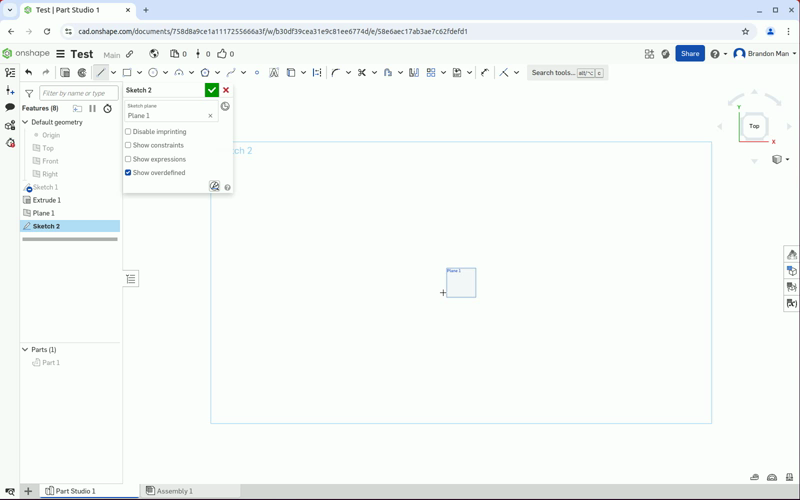
key_up(shift)
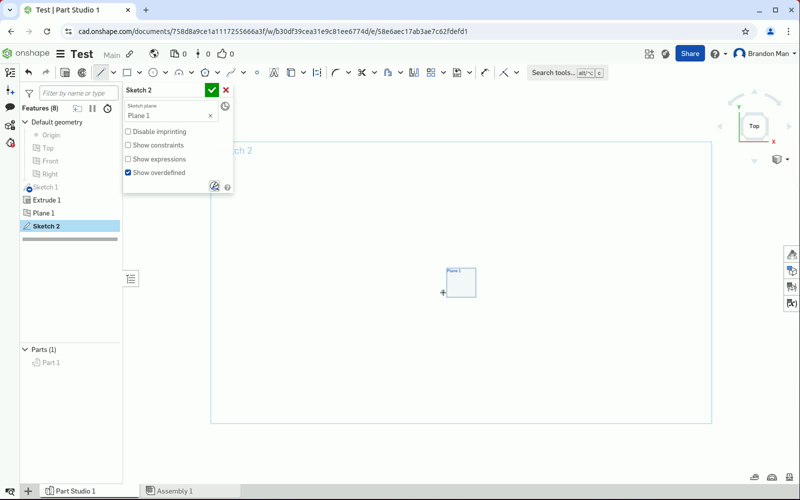
key_down(shift)
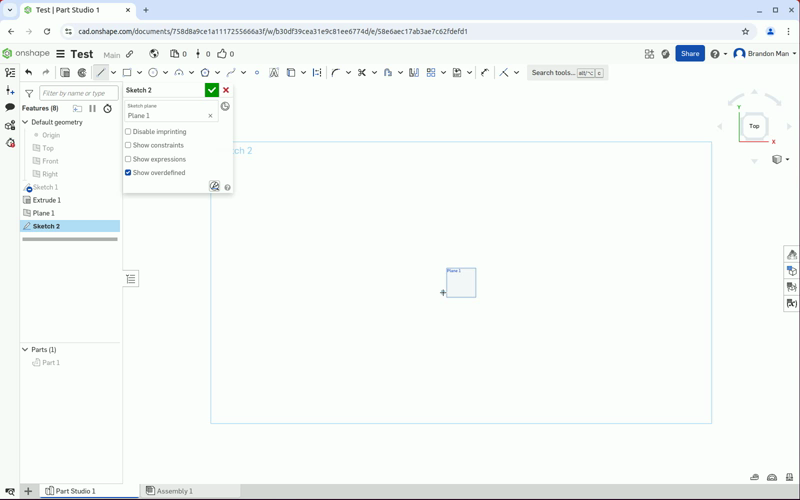
mouse_move(473, 292)
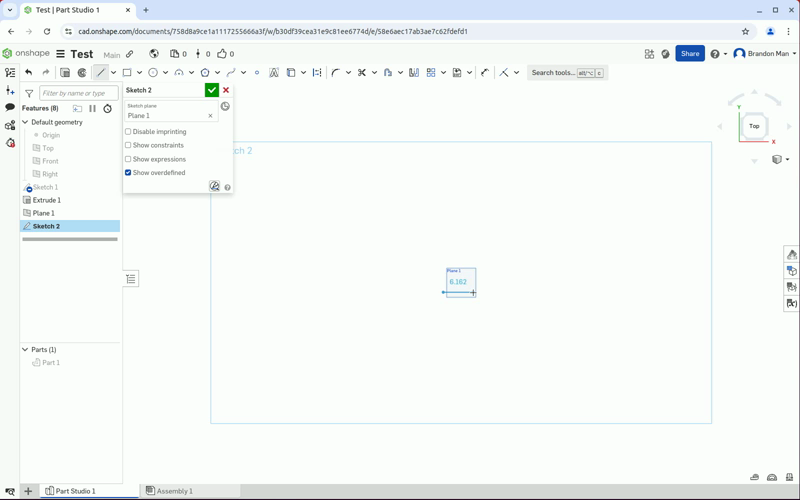
mouse_move(460, 302)
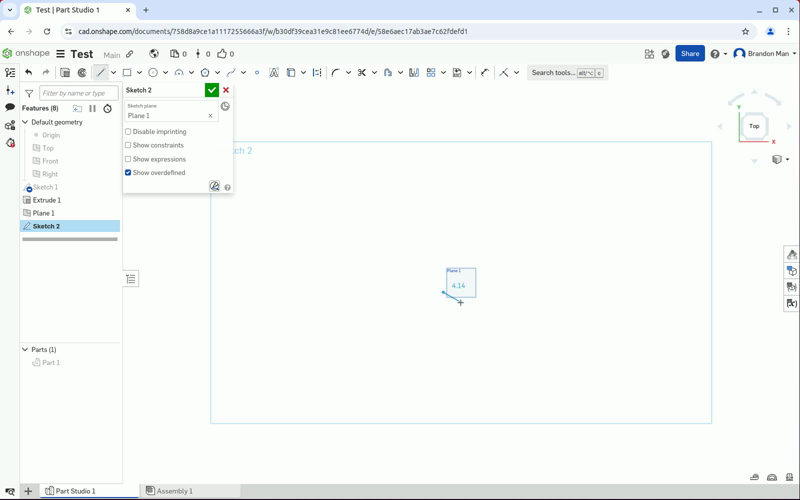
click(460, 302)
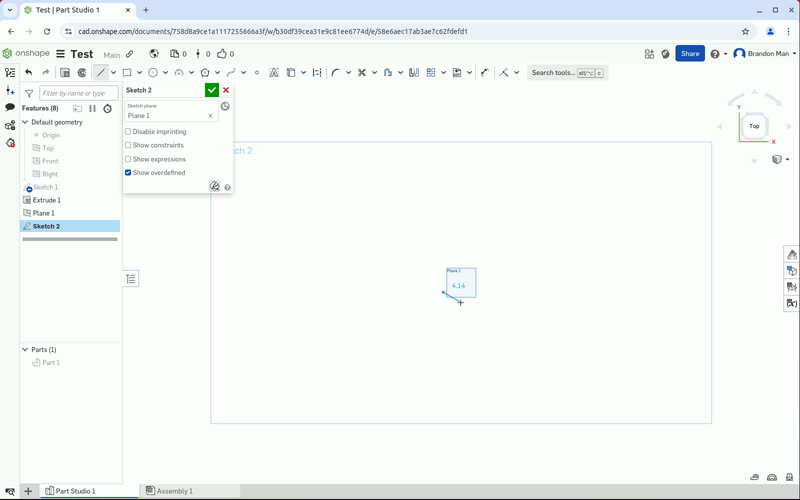
key_up(shift)
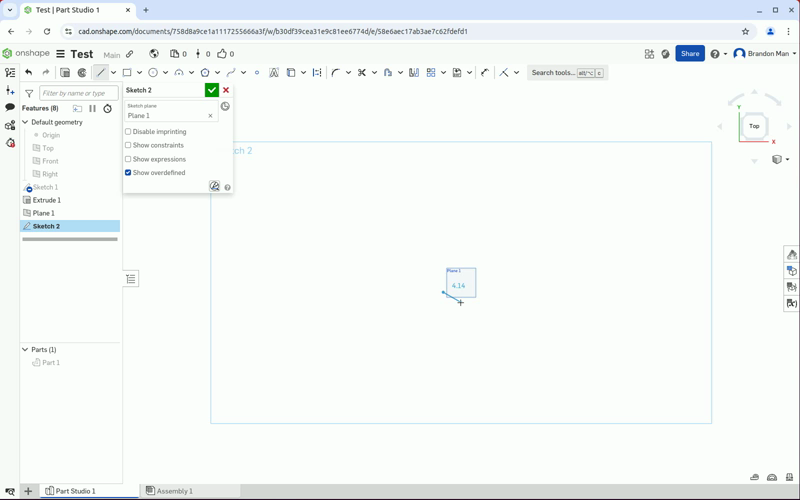
key_down(shift)
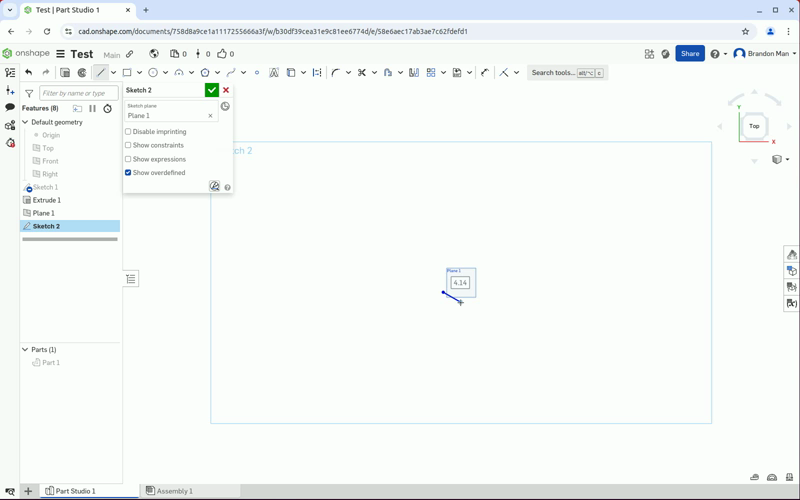
mouse_move(490, 302)
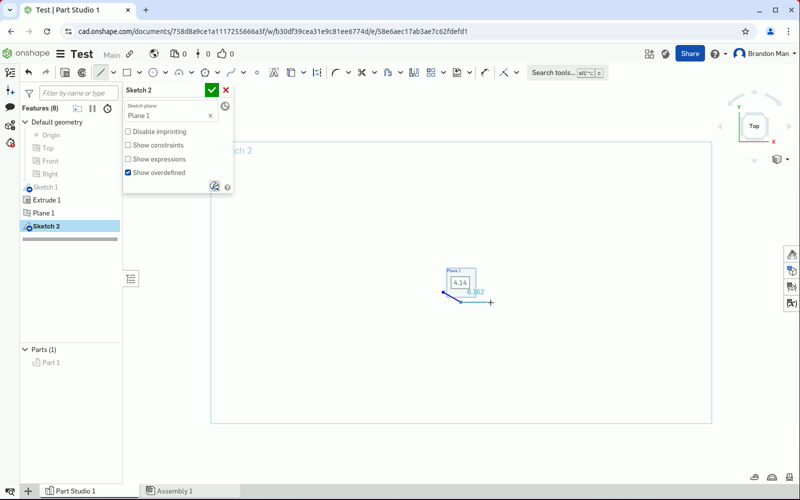
mouse_move(477, 292)
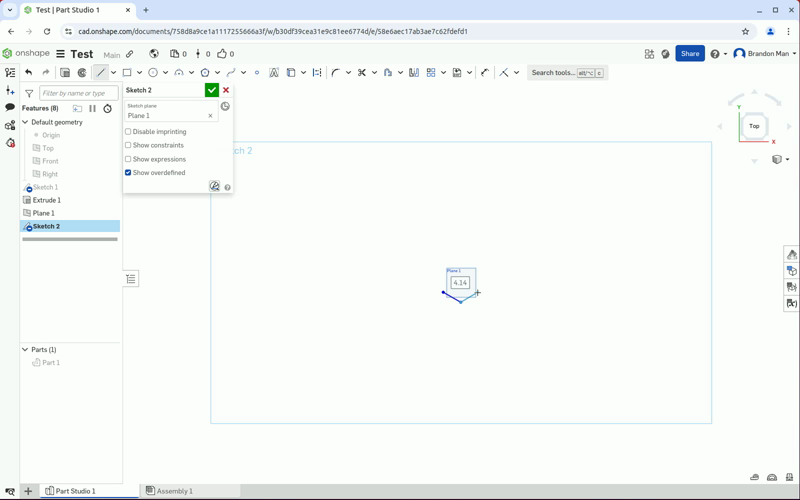
click(477, 292)
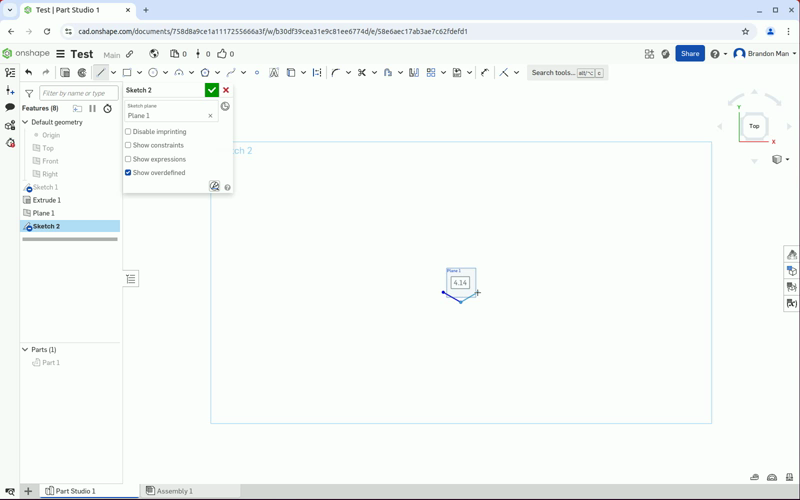
key_up(shift)
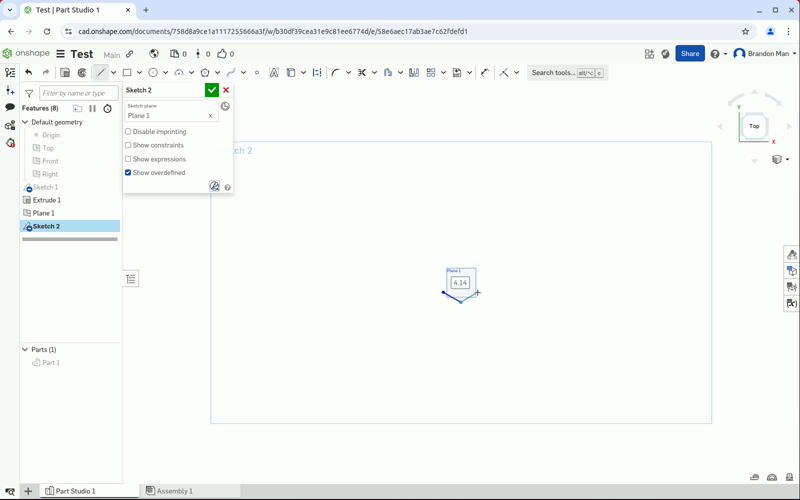
key_down(shift)
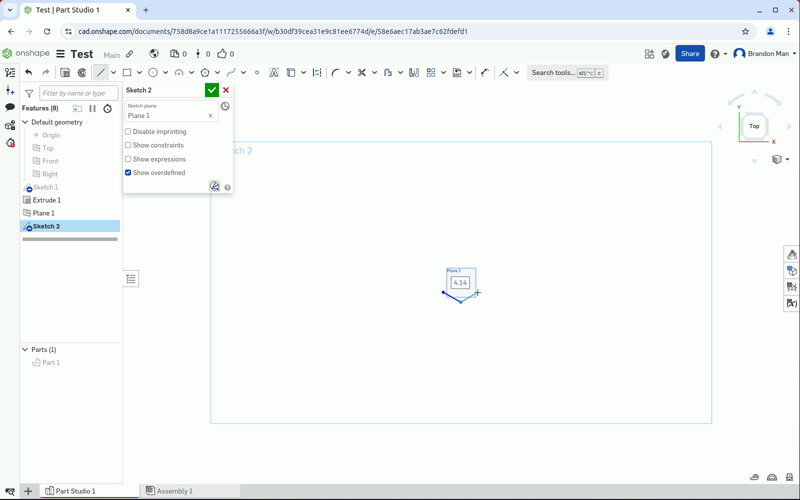
mouse_move(507, 292)
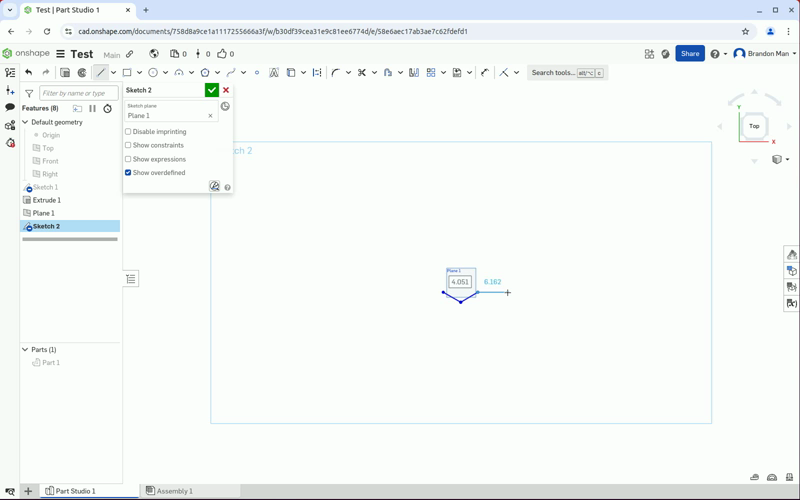
mouse_move(477, 272)
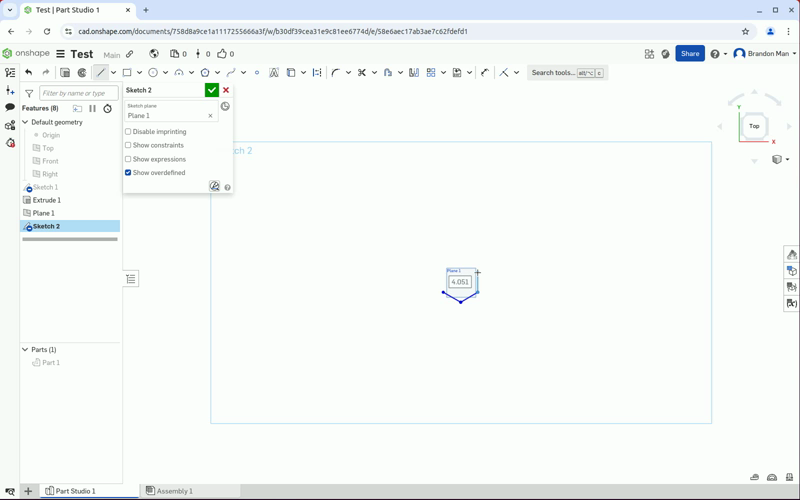
click(477, 272)
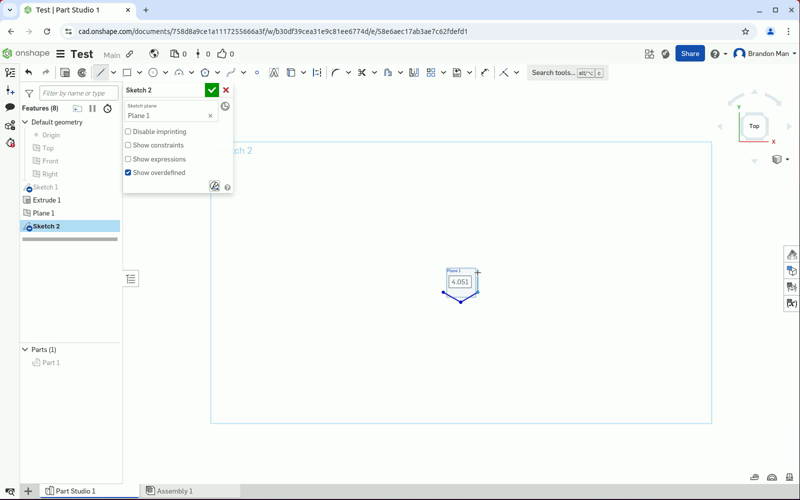
key_up(shift)
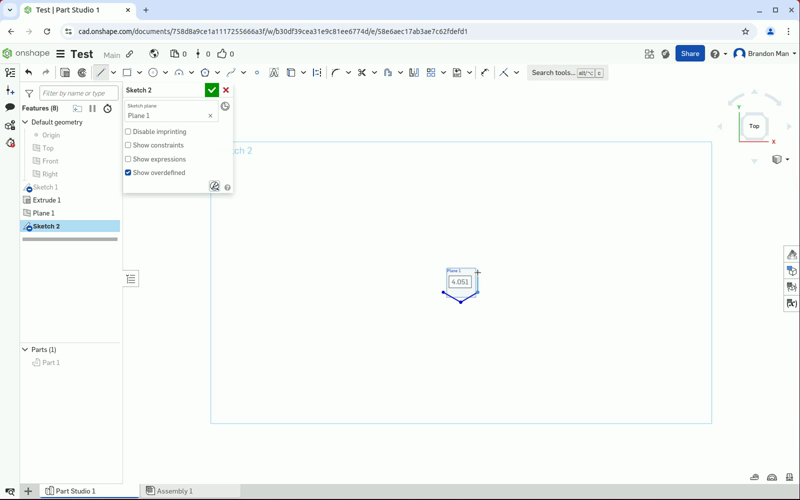
key_down(shift)
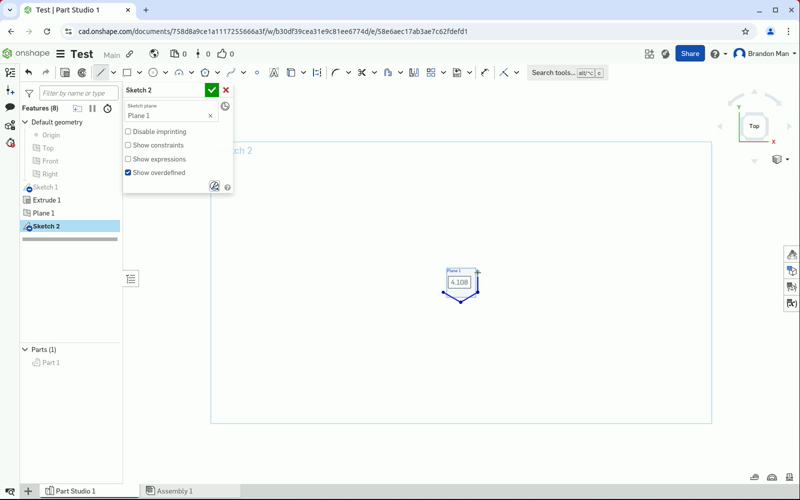
mouse_move(507, 272)
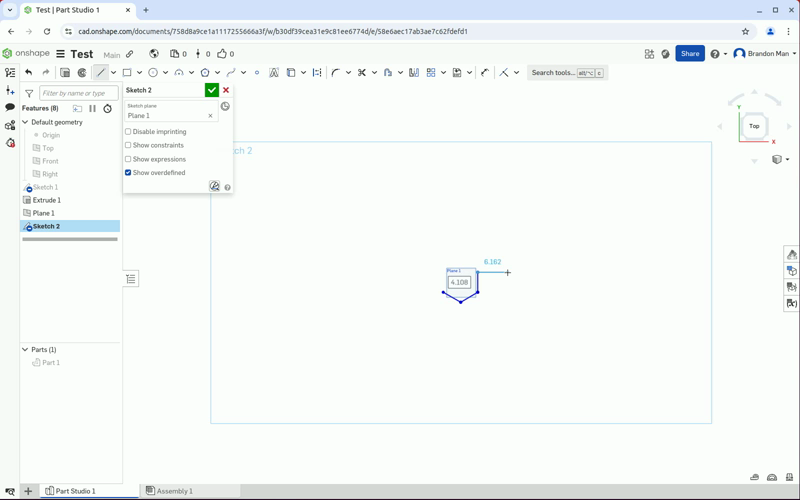
mouse_move(460, 262)
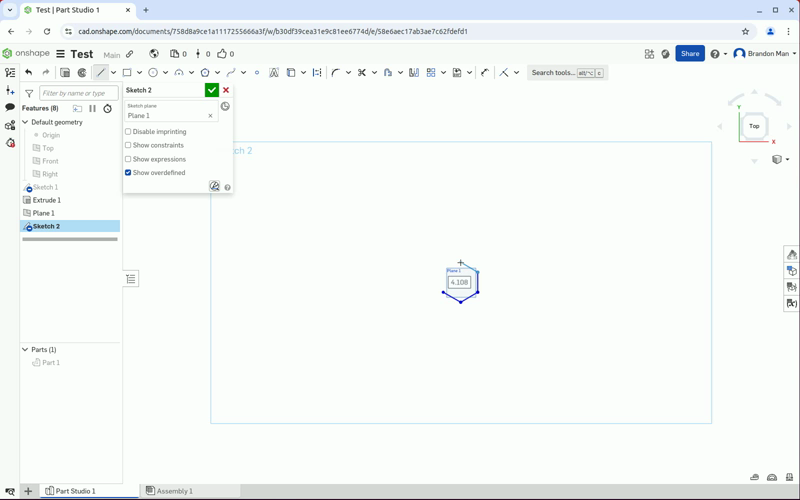
click(460, 262)
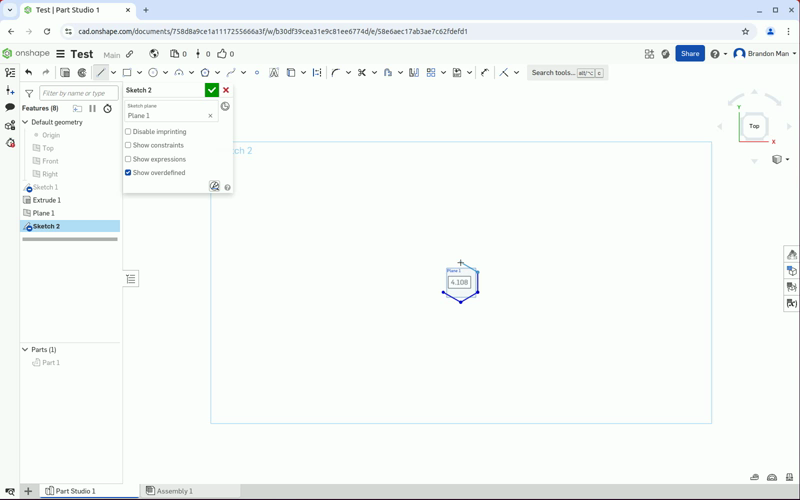
key_up(shift)
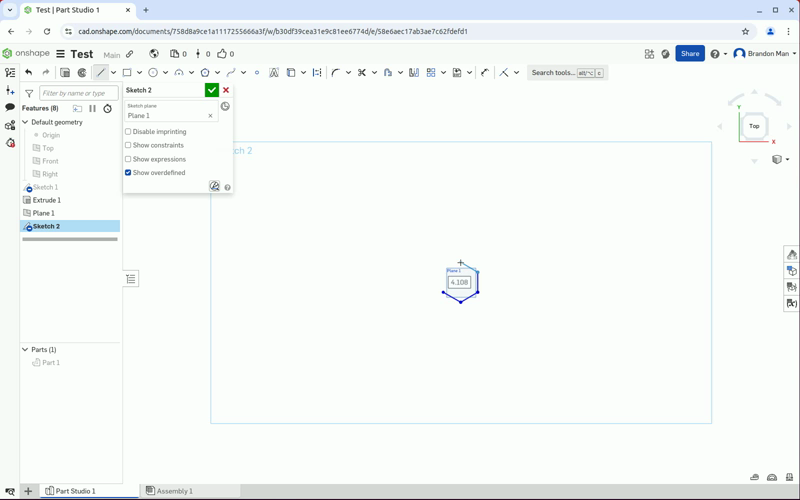
key_down(shift)
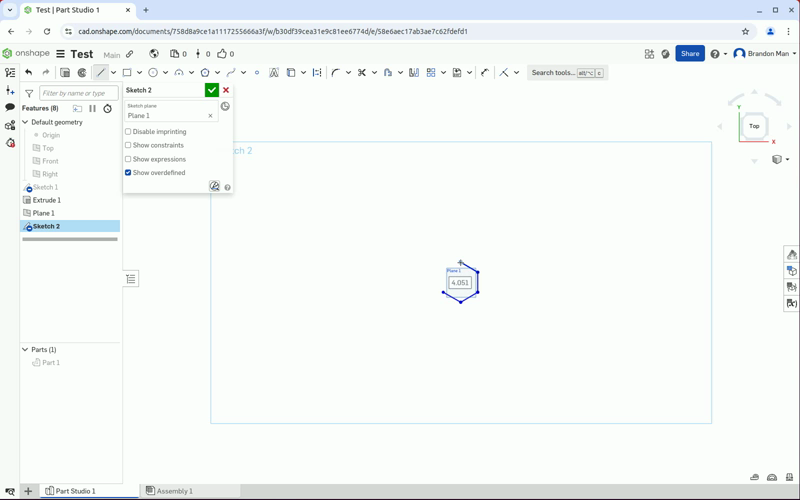
mouse_move(490, 262)
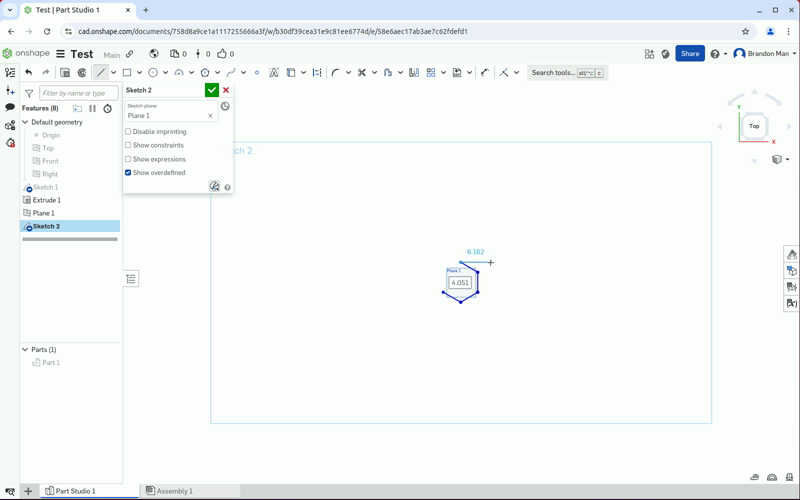
mouse_move(443, 272)
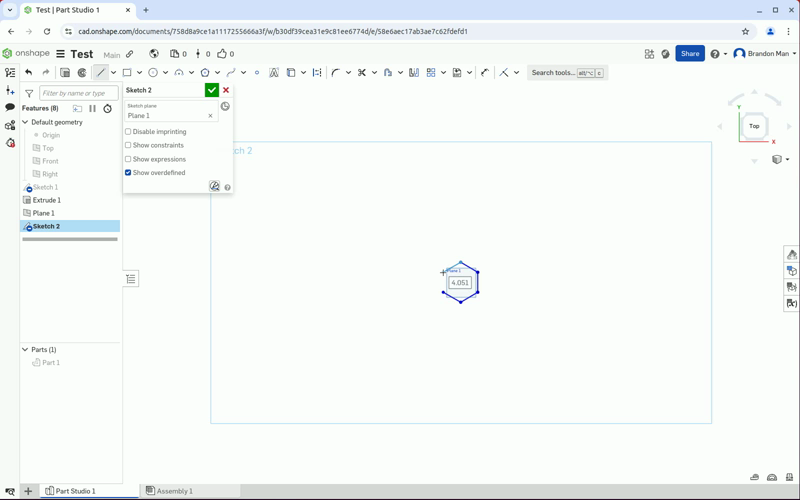
click(443, 272)
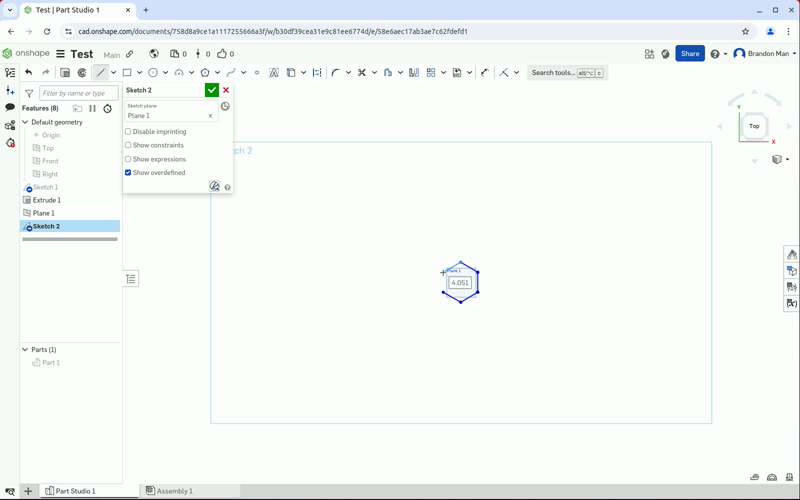
key_up(shift)
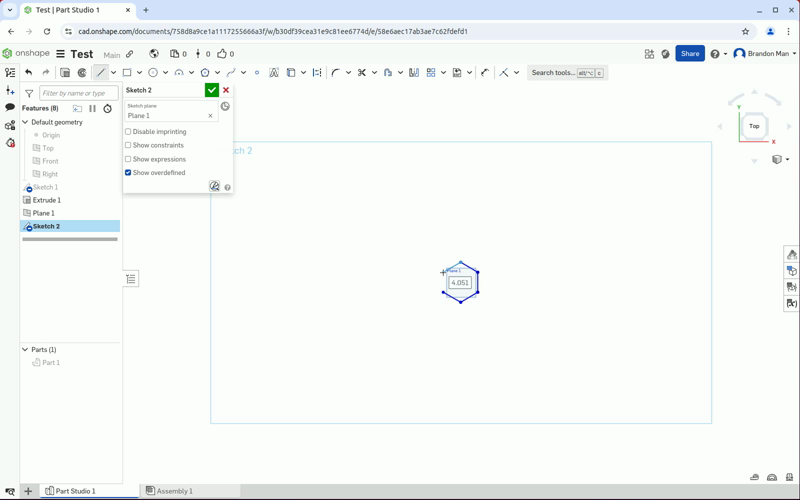
mouse_move(473, 272)
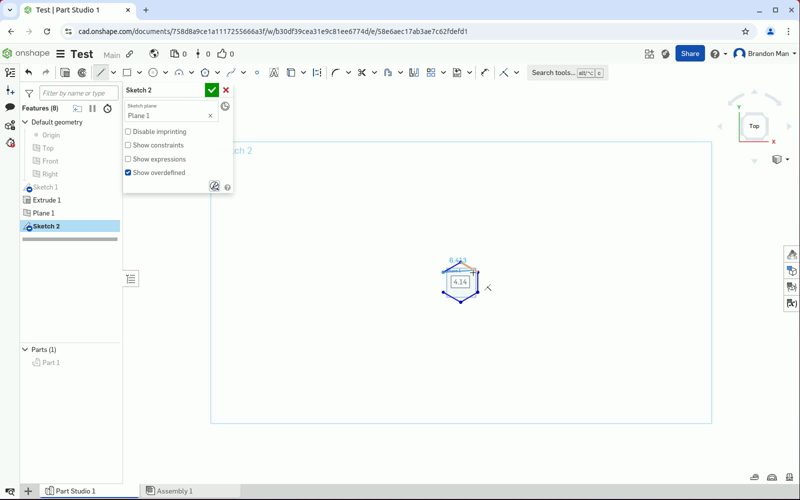
key_down(shift)
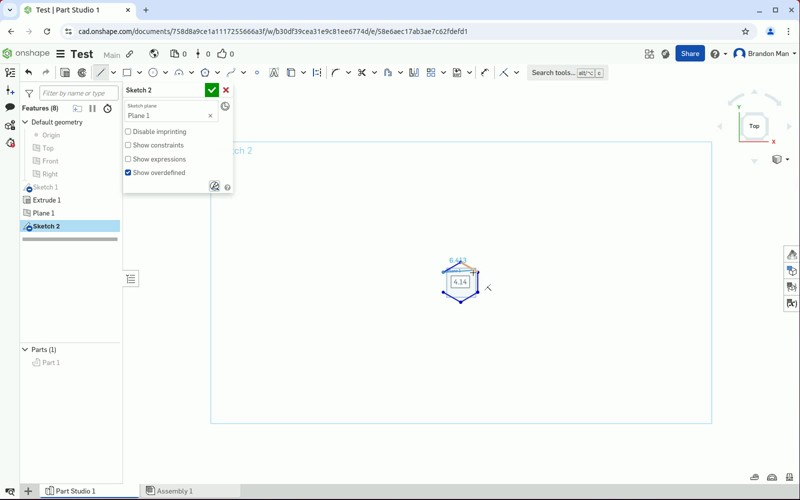
mouse_move(443, 292)
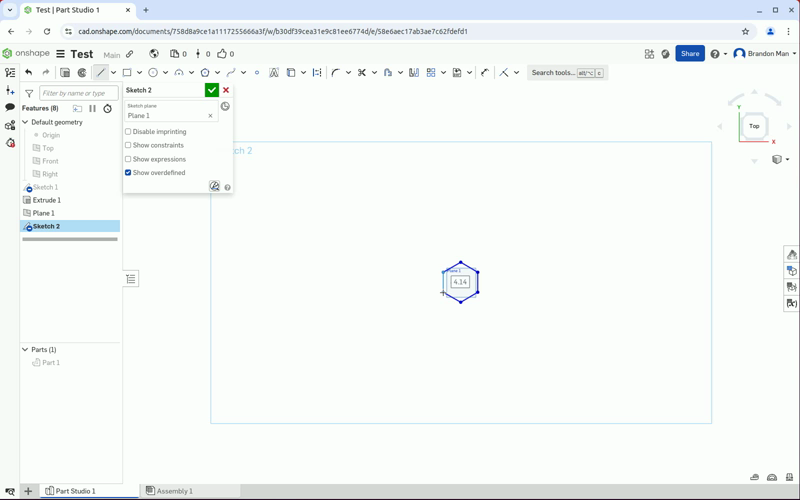
key_up(shift)
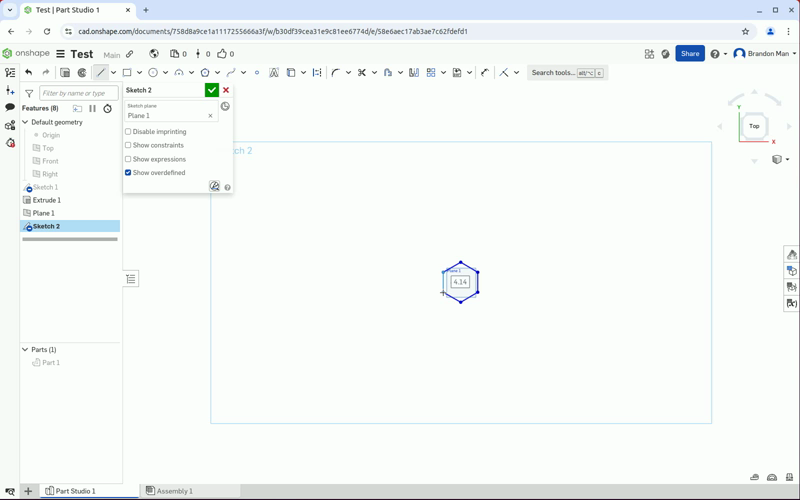
click(443, 292)
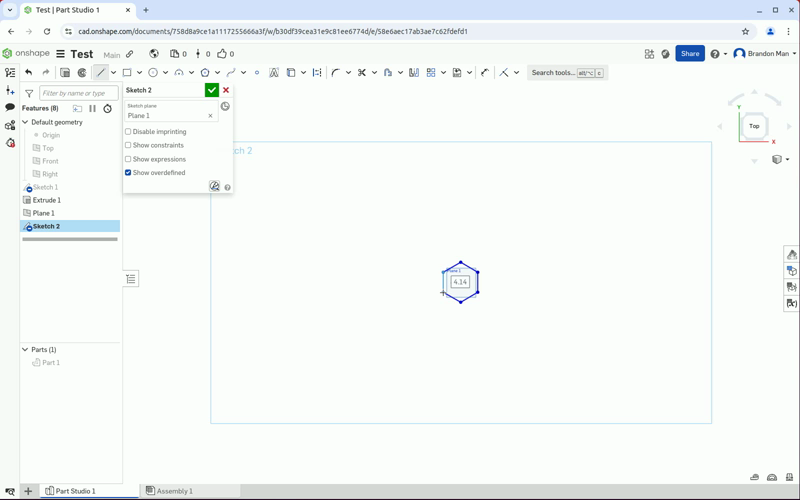
key(esc)
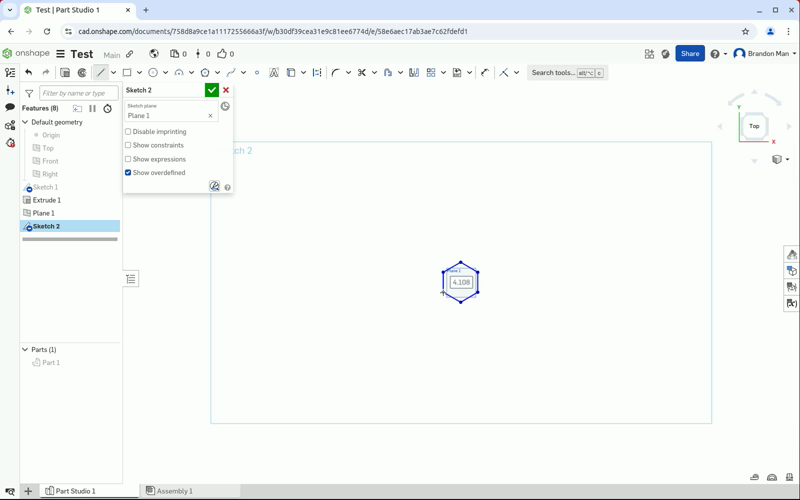
mouse_move(456, 276)
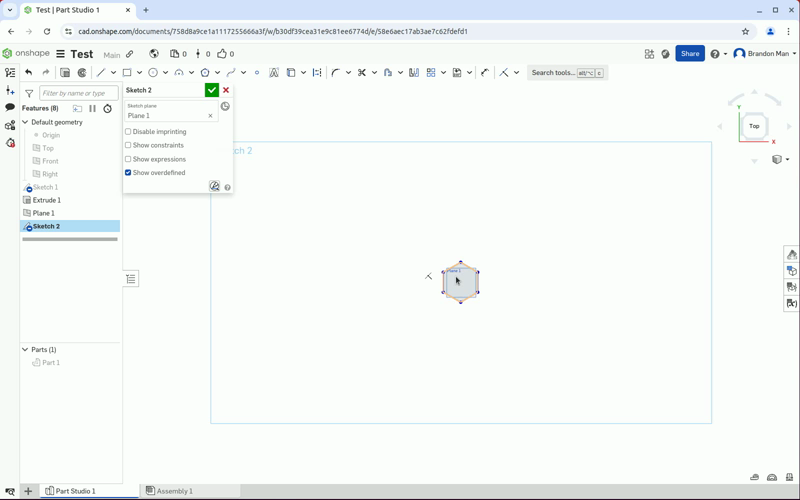
scroll(6)
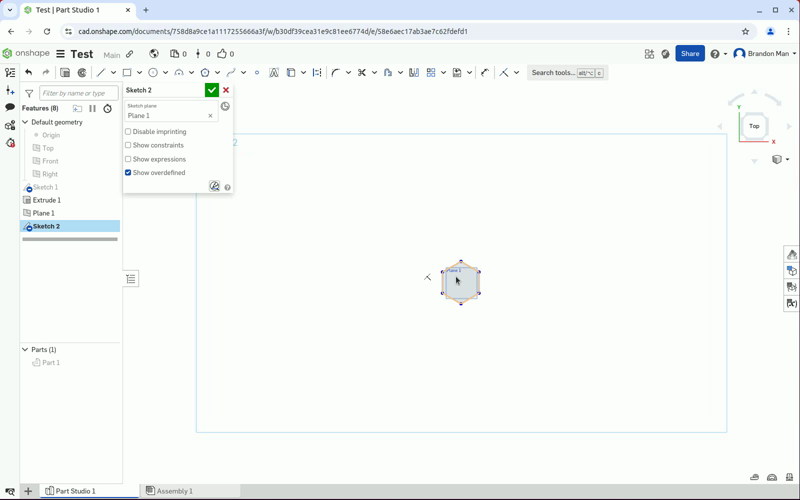
scroll(6)
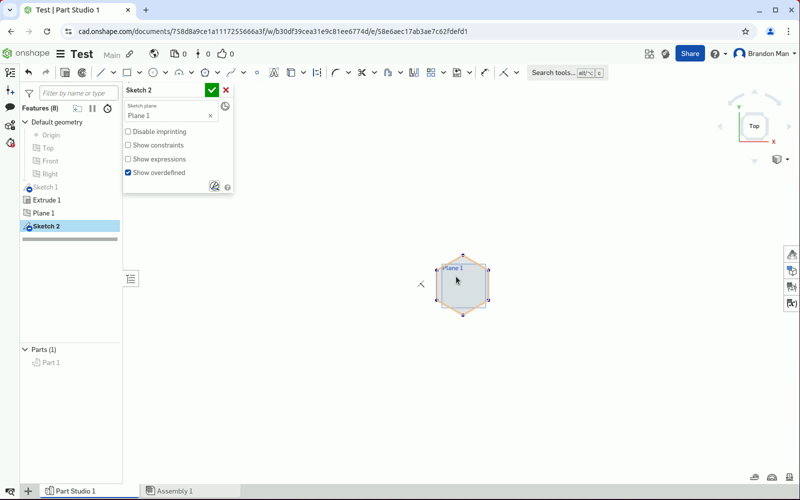
scroll(6)
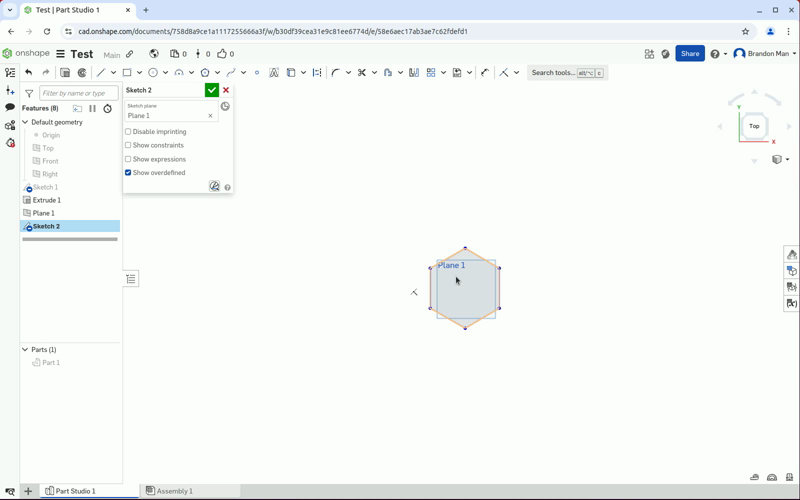
scroll(6)
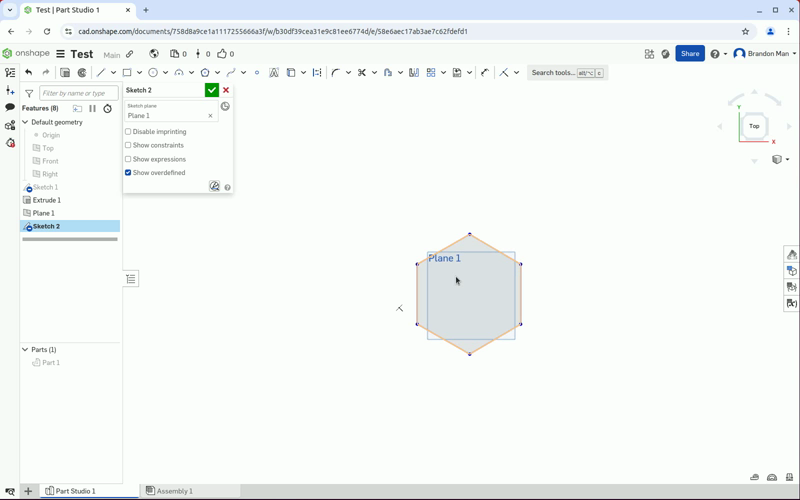
scroll(6)
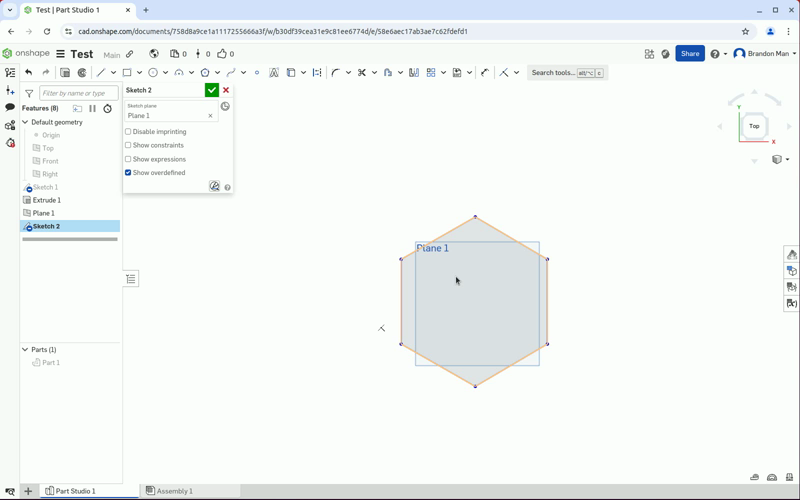
scroll(6)
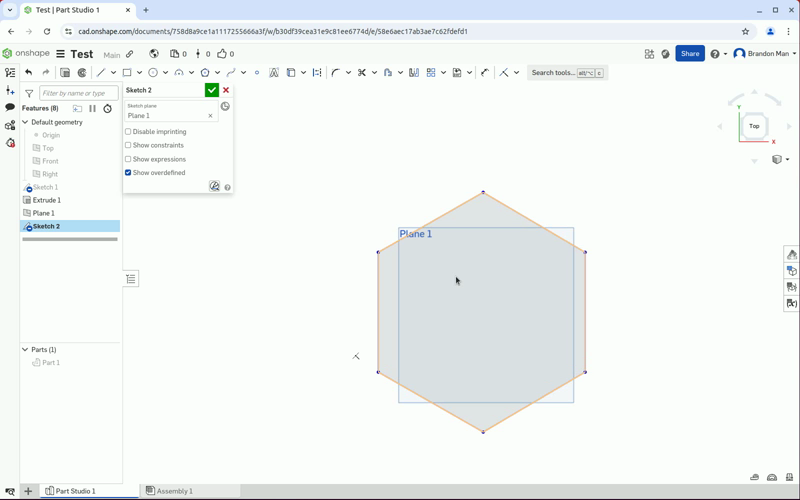
scroll(6)
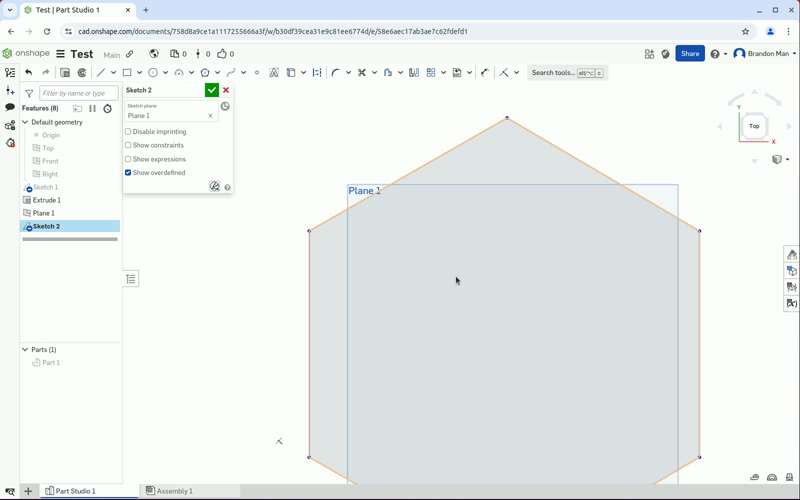
click(456, 276)
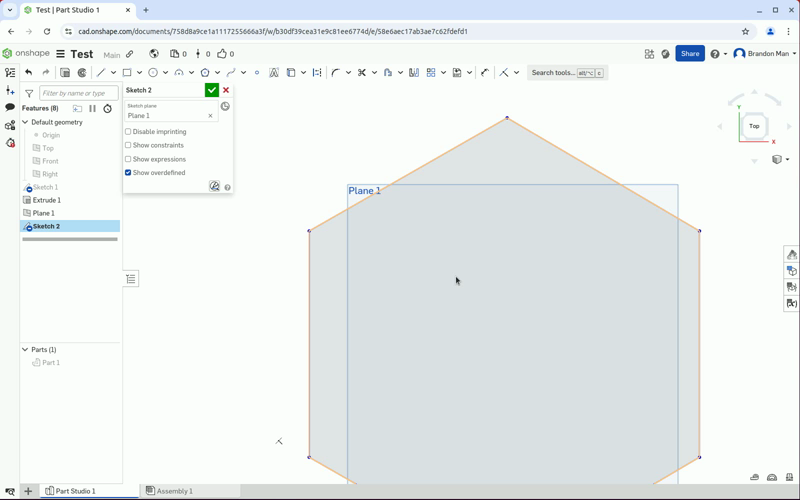
scroll(-6)
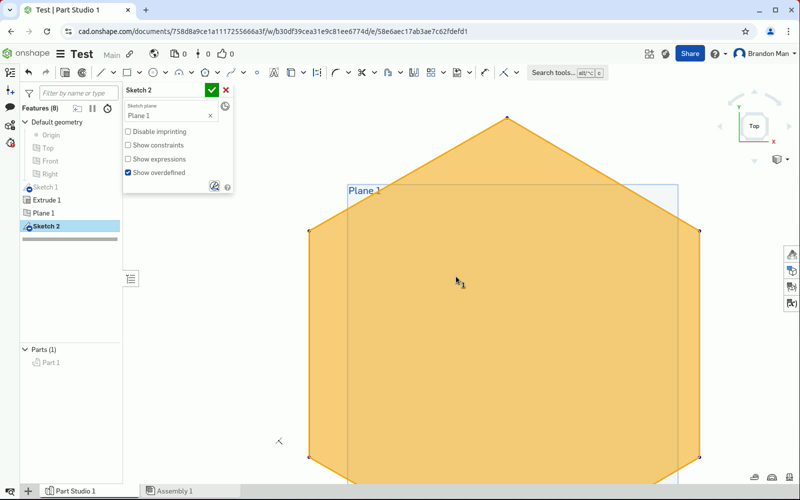
scroll(-6)
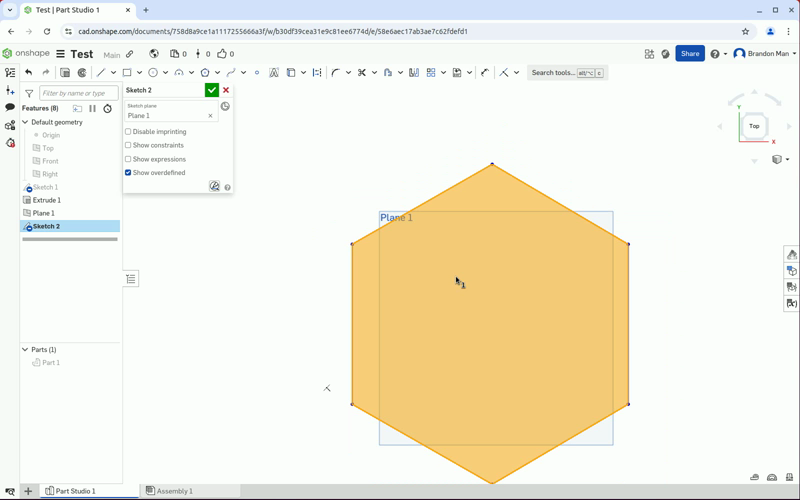
scroll(-6)
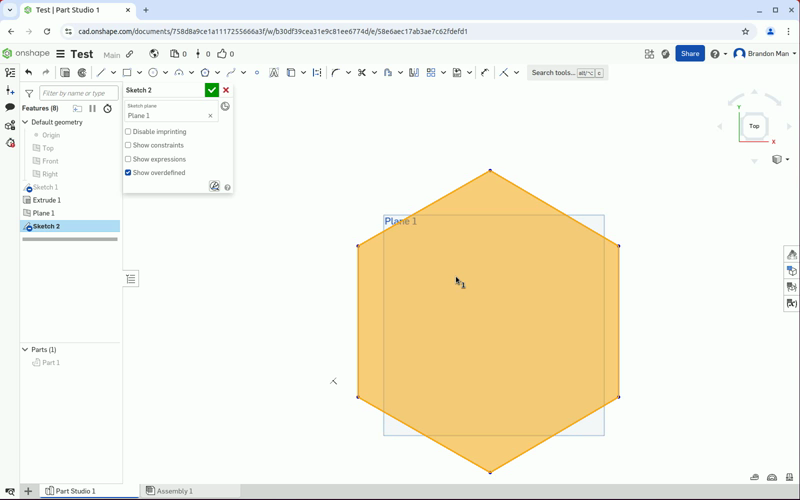
scroll(-6)
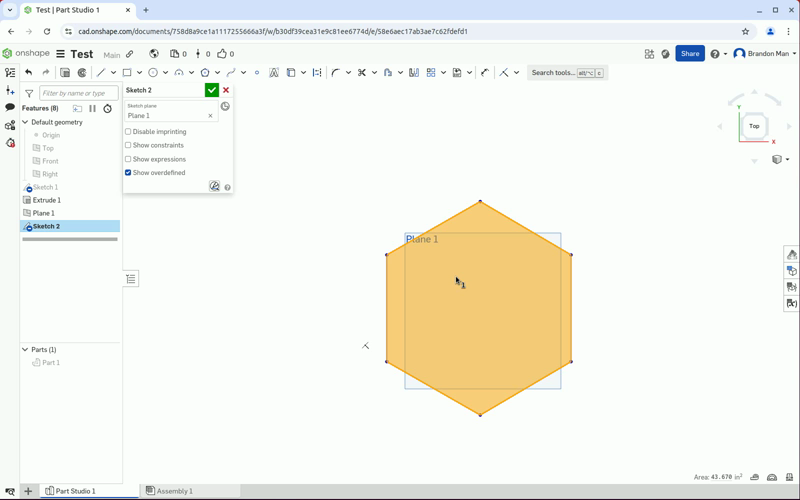
scroll(-6)
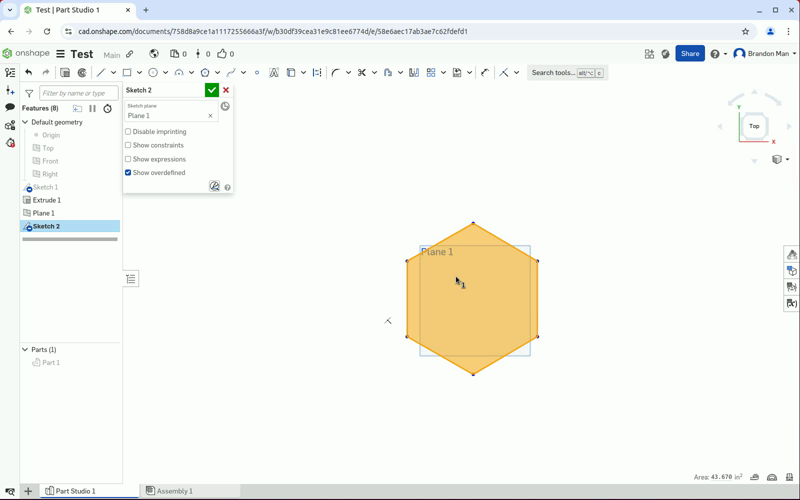
scroll(-6)
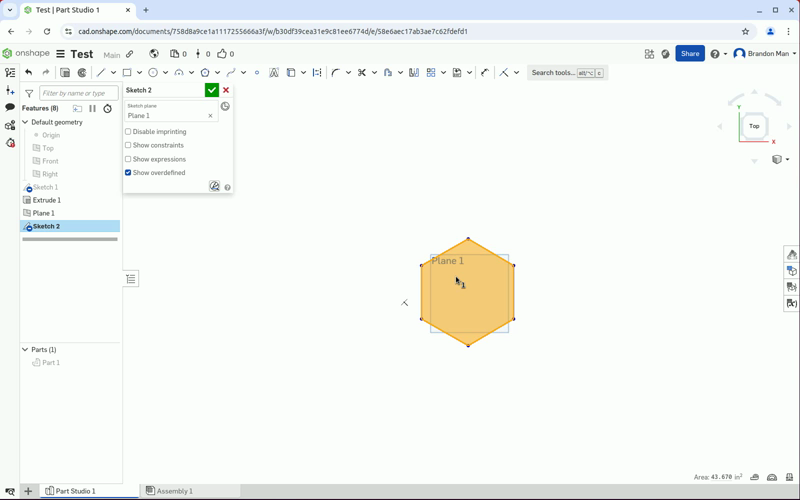
scroll(-6)
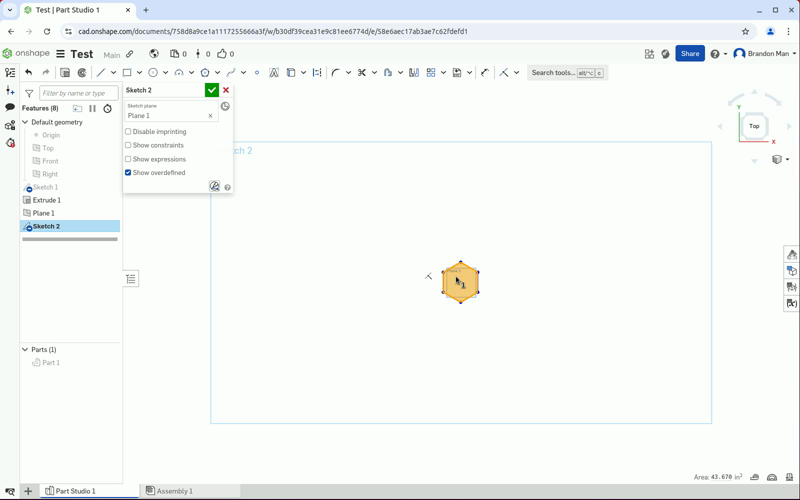
mouse_move(73, 352)
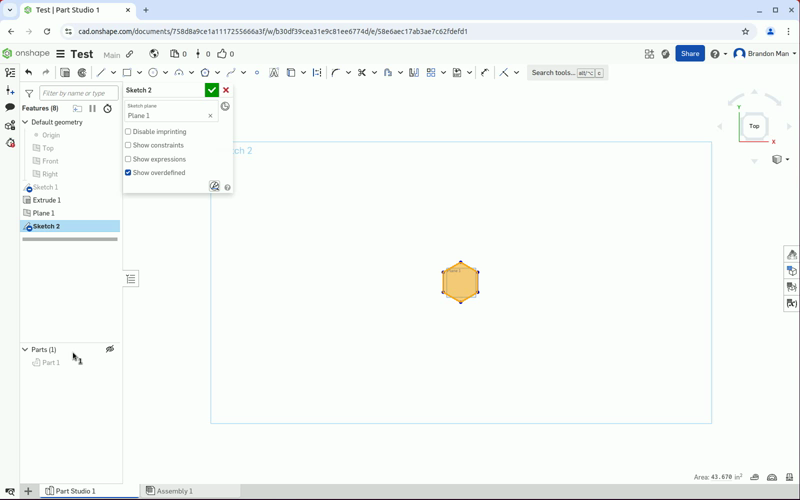
key(shift+y)
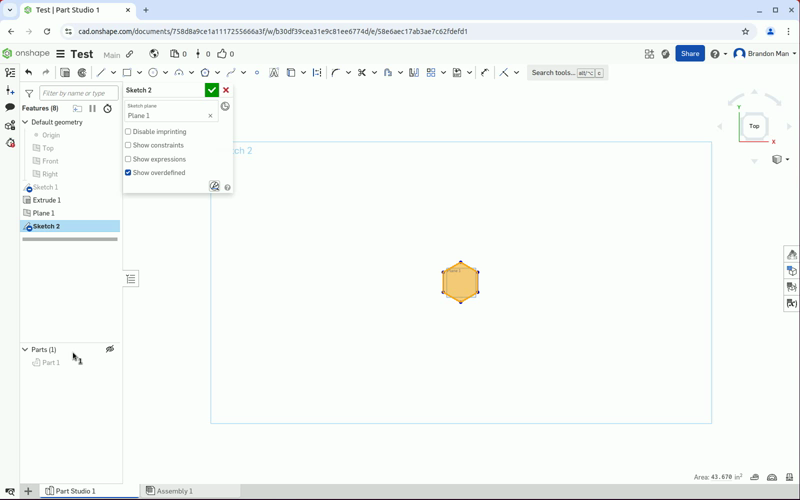
key(shift+e)
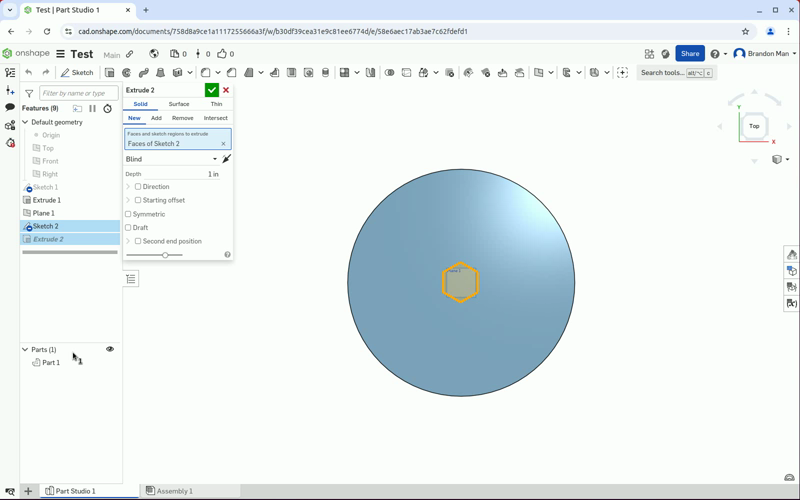
mouse_move(143, 106)
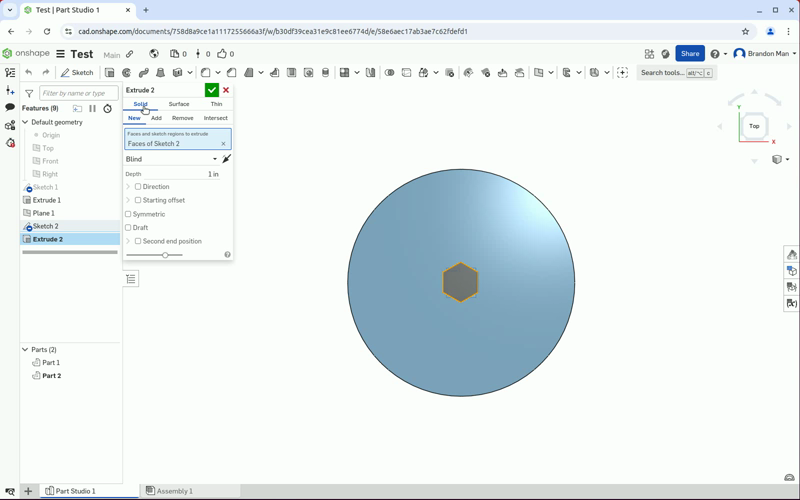
click(143, 106)
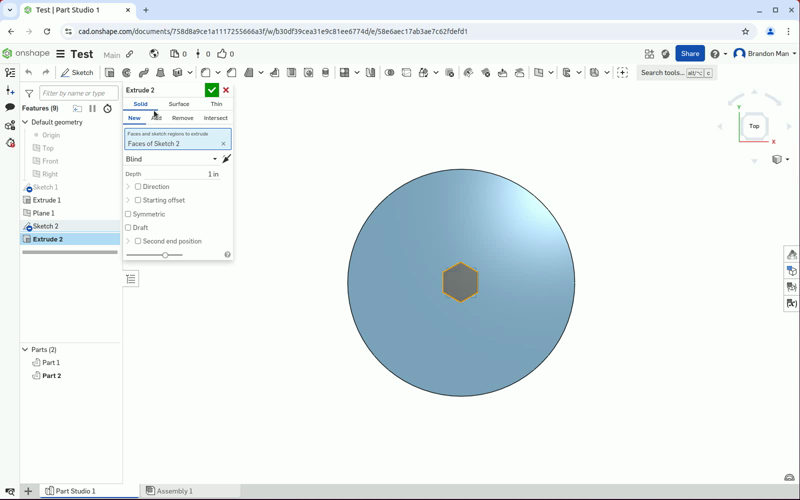
mouse_move(186, 120)
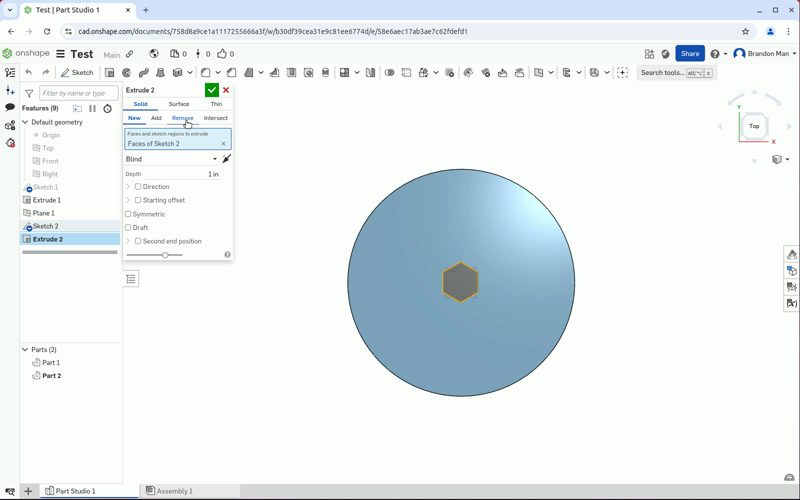
click(186, 120)
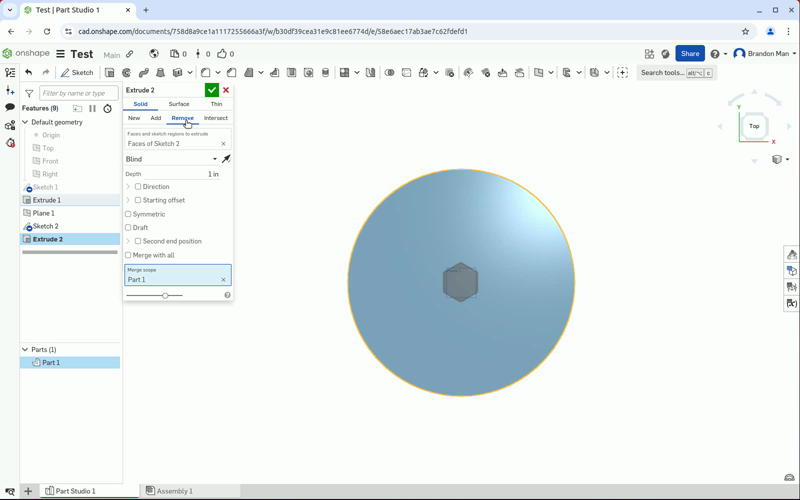
key(tab, 4)
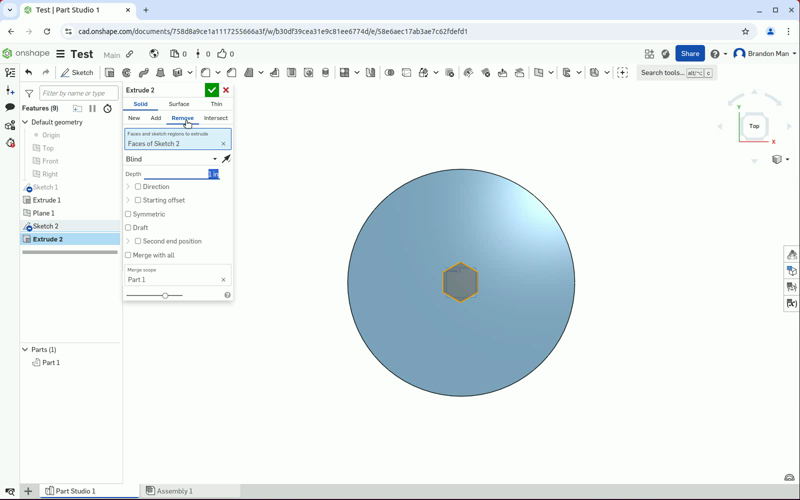
text(3.611)
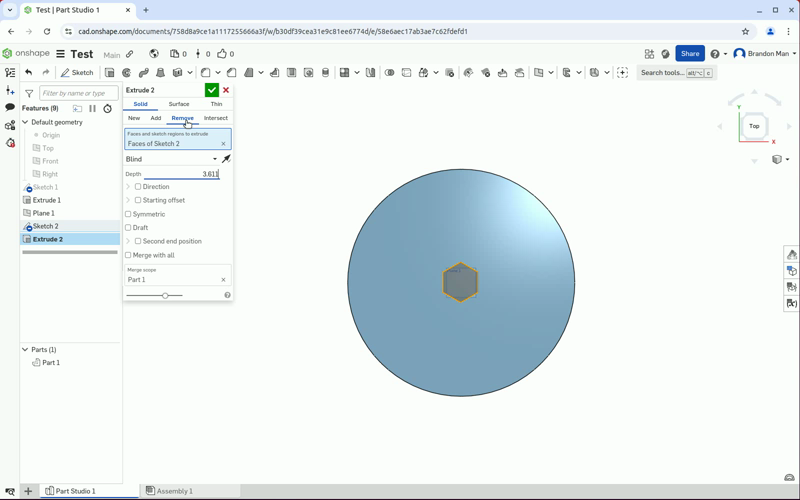
key(tab, 6)
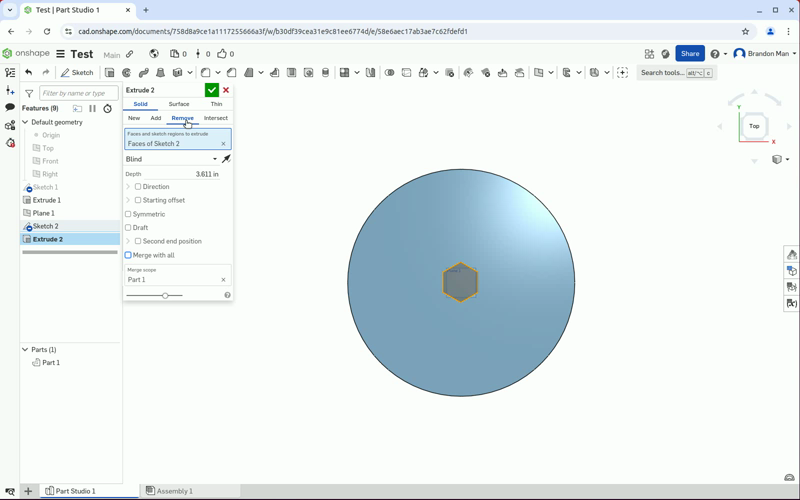
key(space)
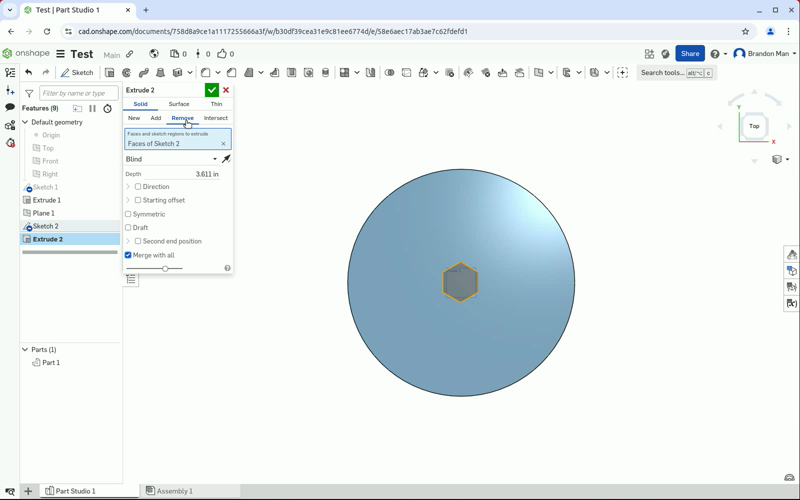
key(enter)
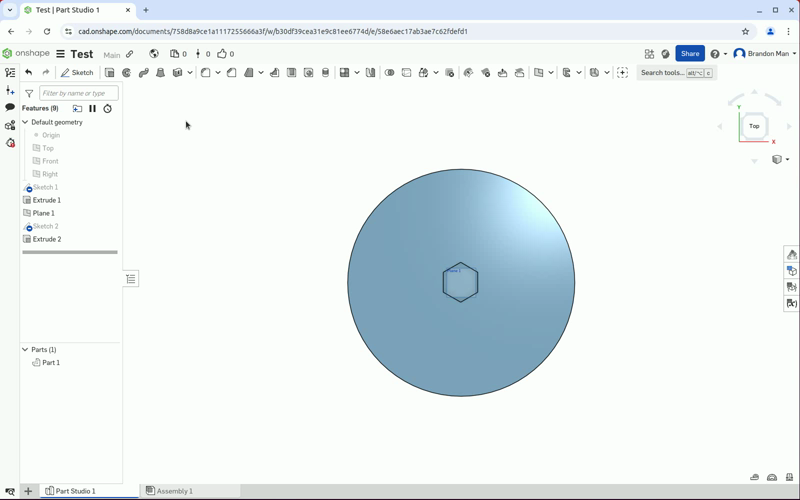
key(shift+h)
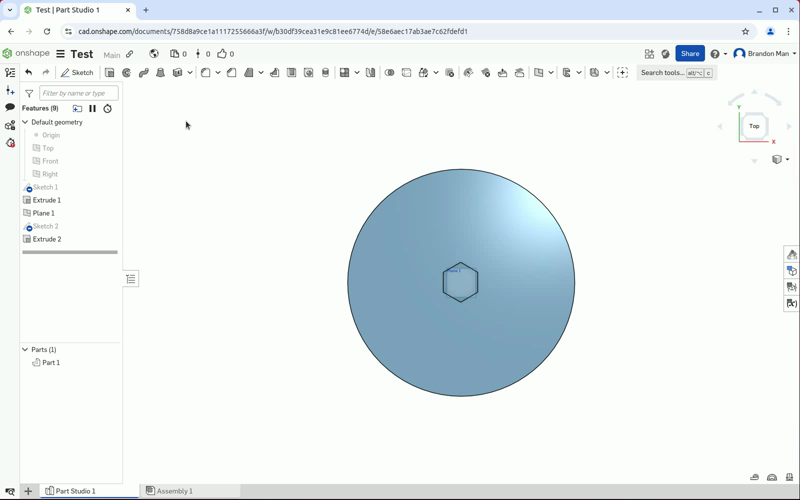
key(shift+h)
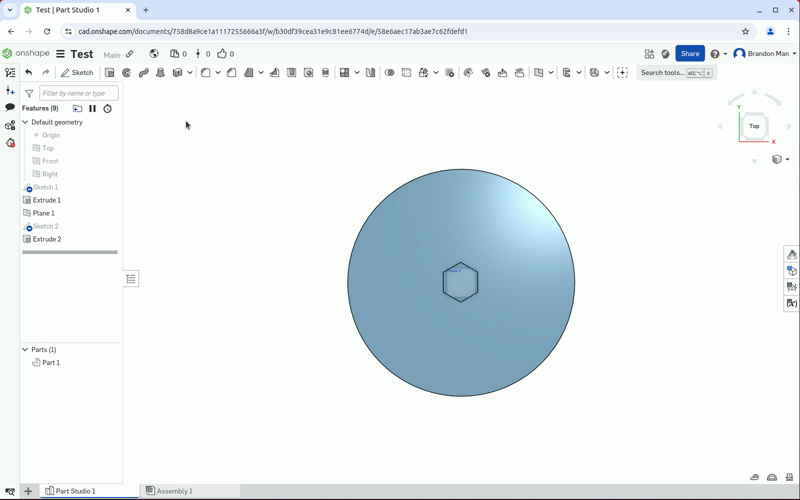
mouse_move(73, 189)
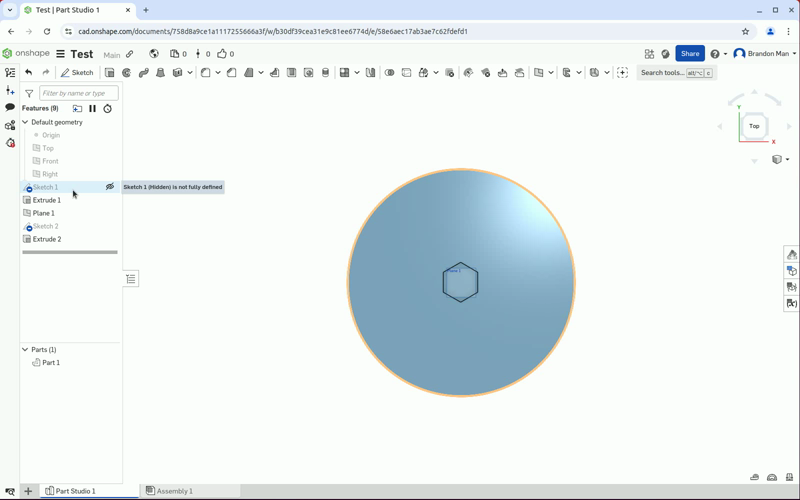
click(73, 189)
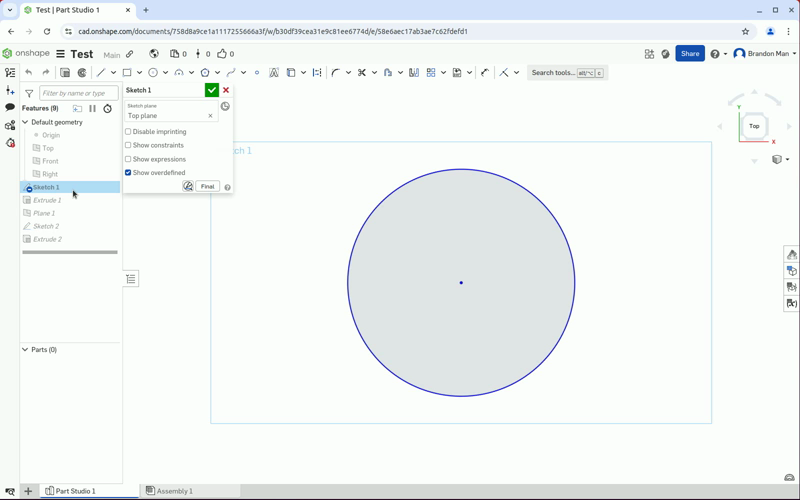
mouse_move(229, 92)
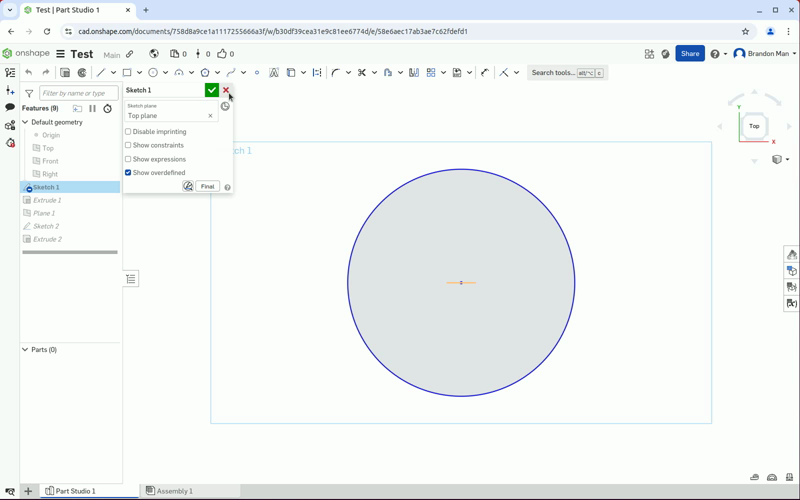
click(229, 92)
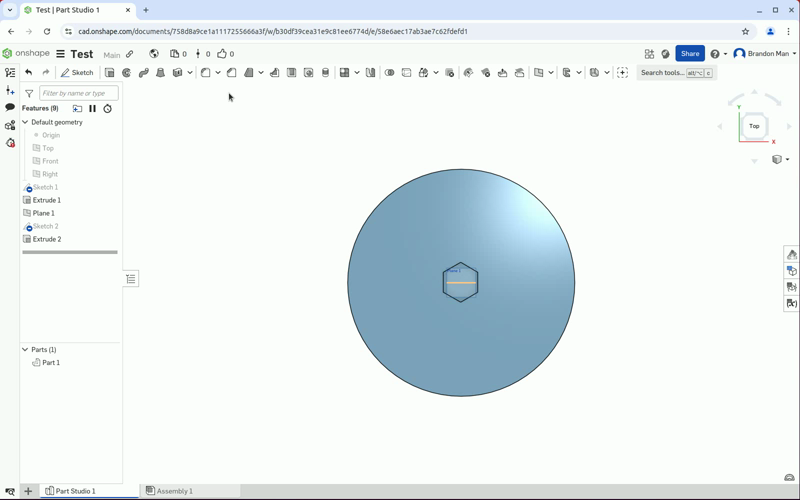
mouse_move(541, 75)
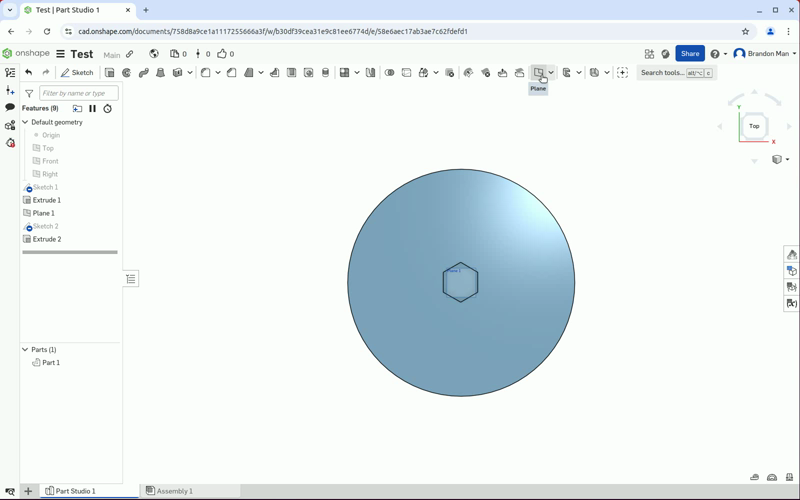
click(541, 75)
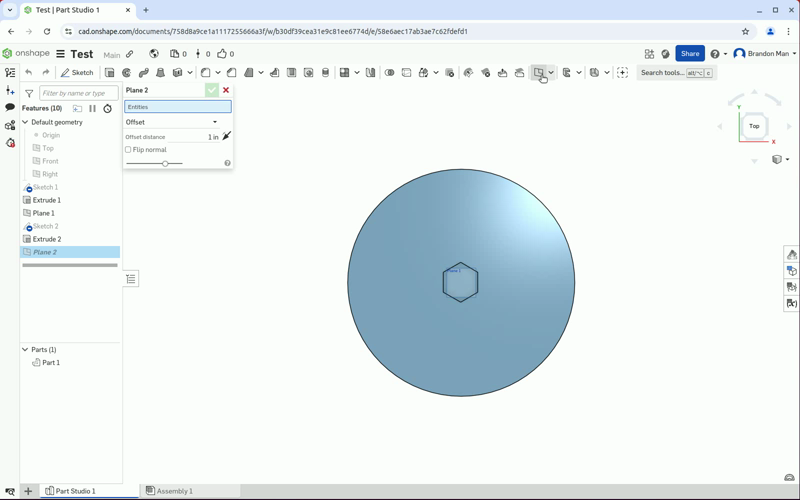
mouse_move(73, 150)
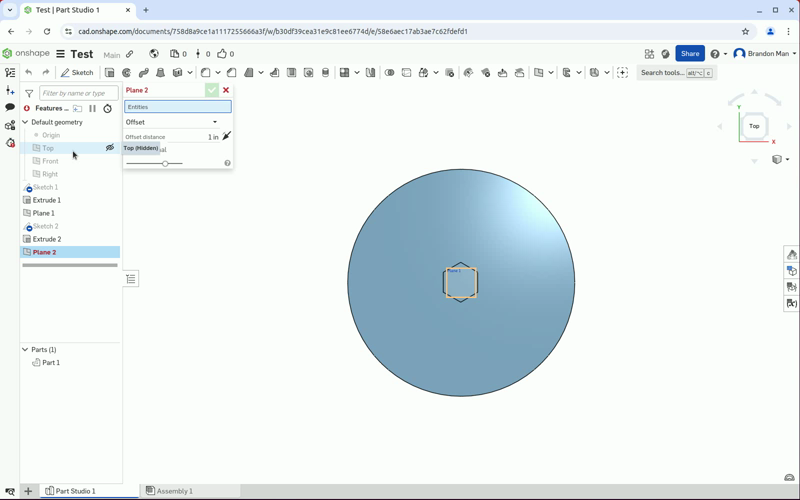
click(73, 150)
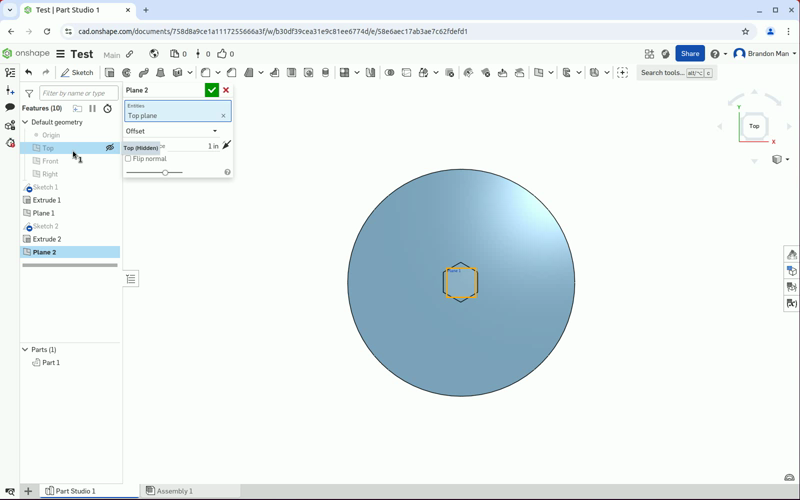
key(tab, 2)
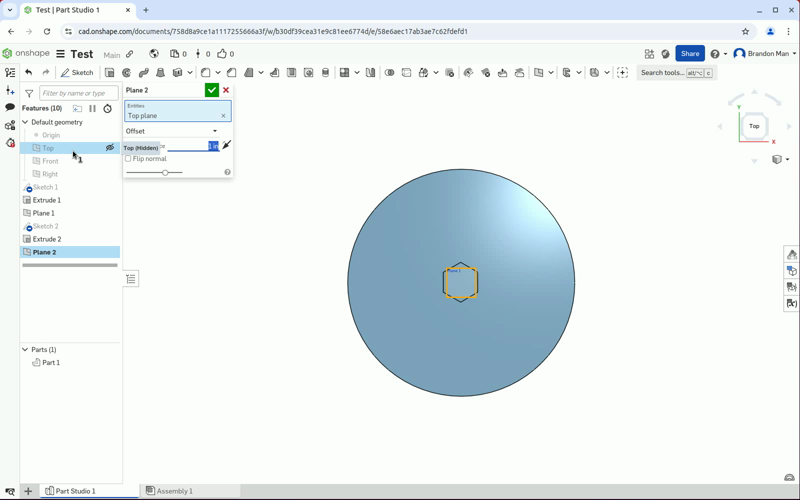
text(14.697)
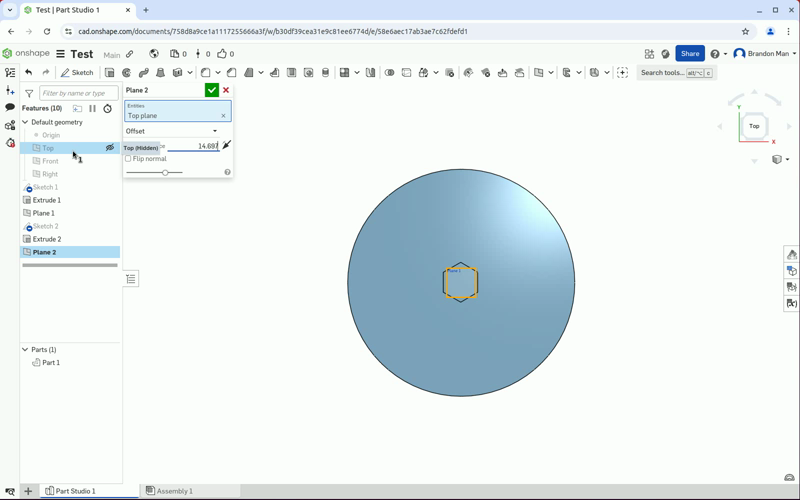
key(enter, 2)
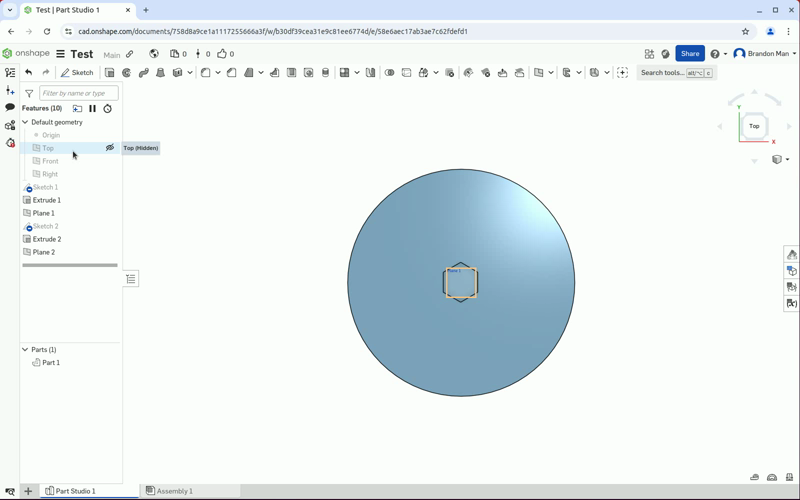
key(shift+s)
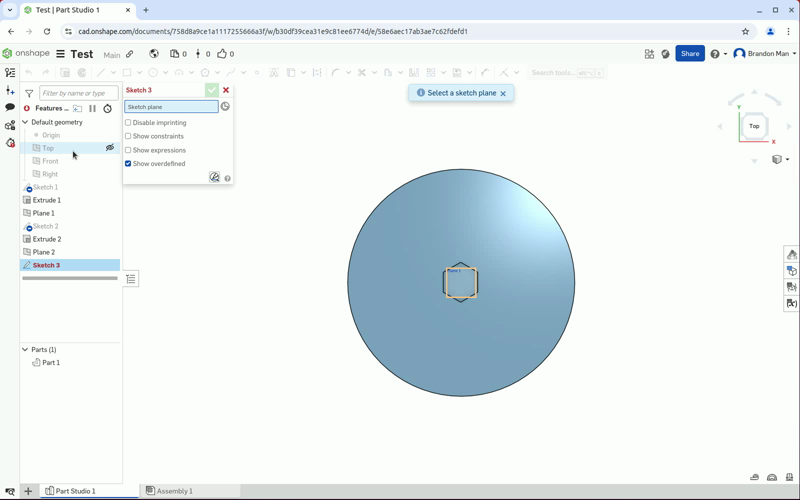
mouse_move(73, 254)
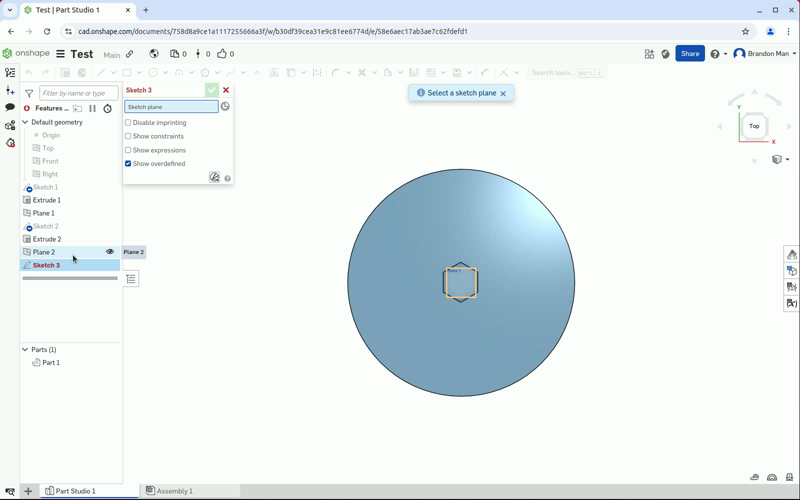
click(73, 254)
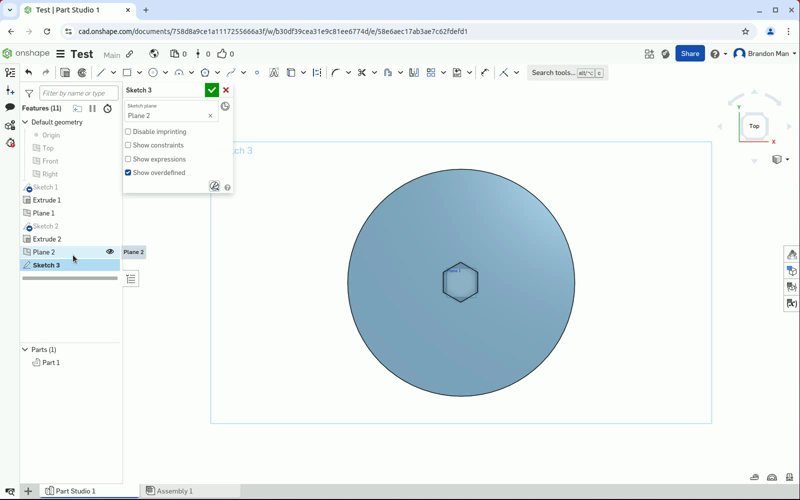
mouse_move(73, 352)
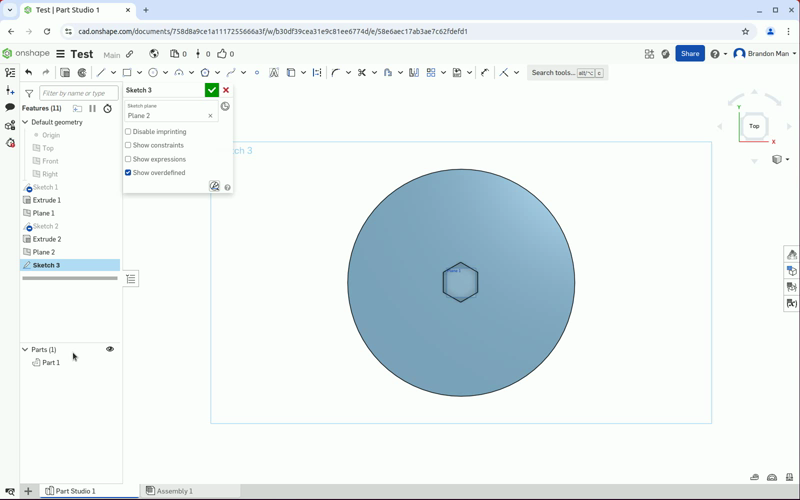
key(y)
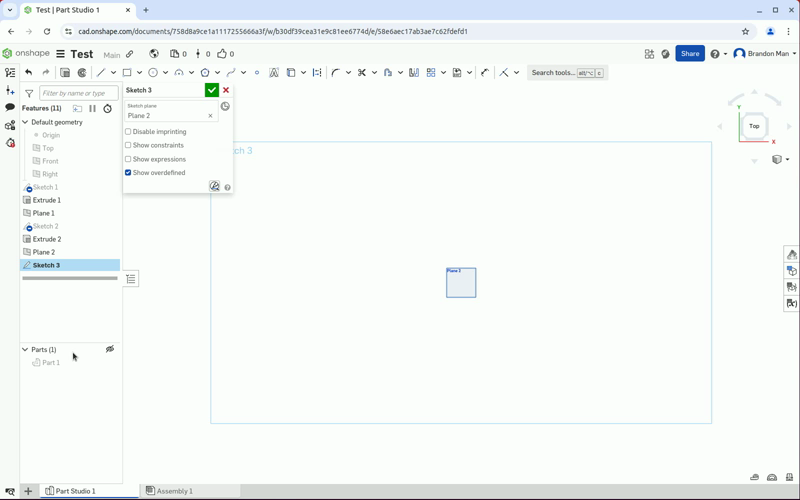
key(c)
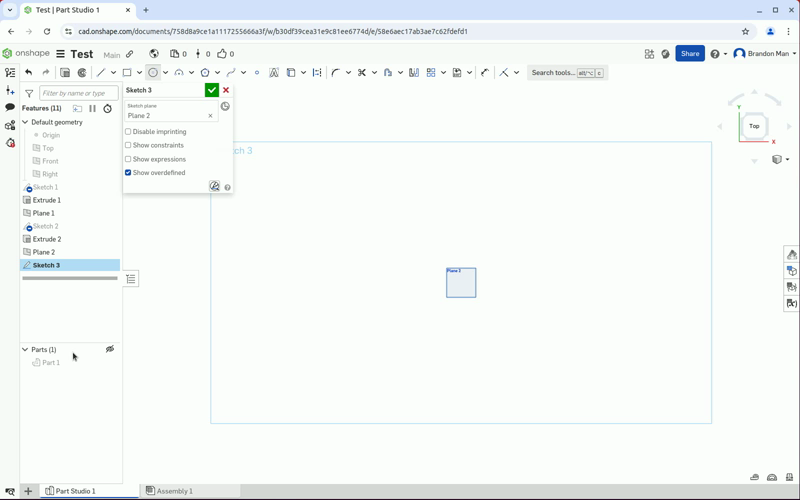
key_down(shift)
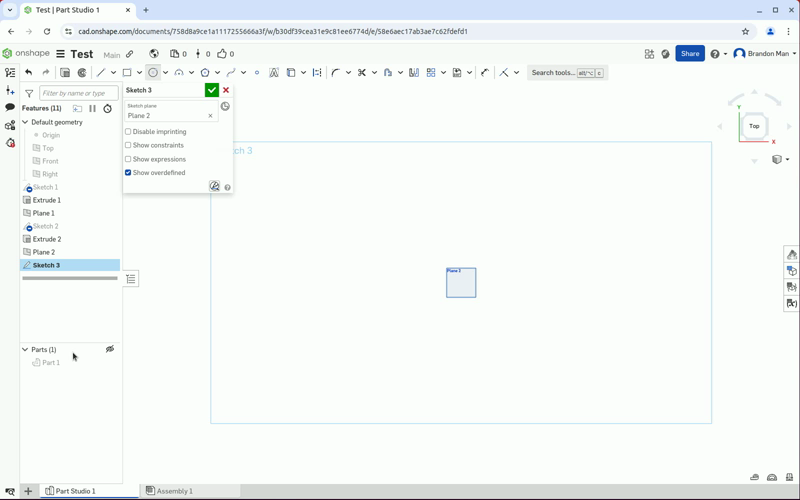
mouse_move(461, 282)
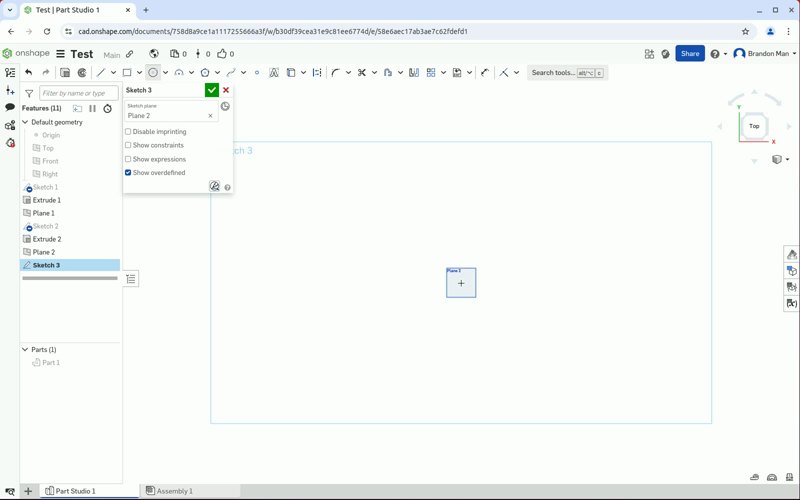
click(461, 282)
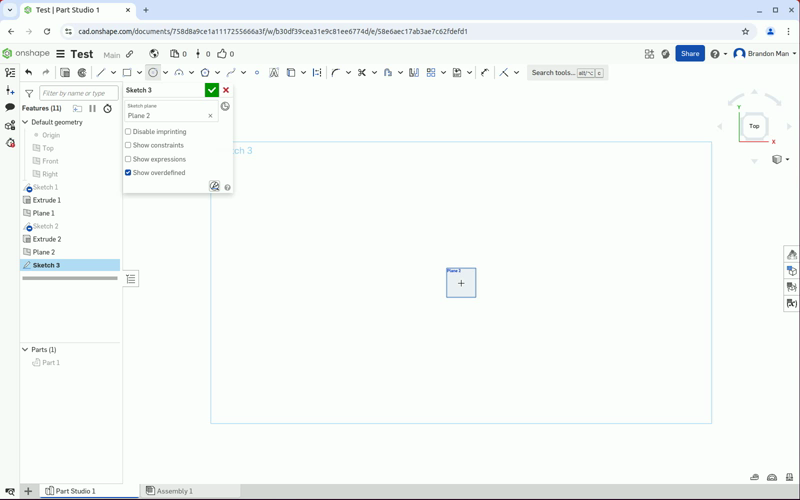
key_up(shift)
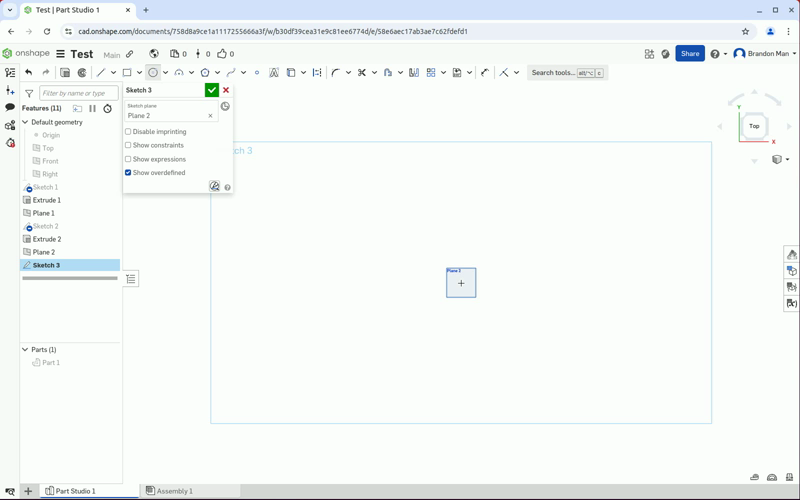
mouse_move(471, 282)
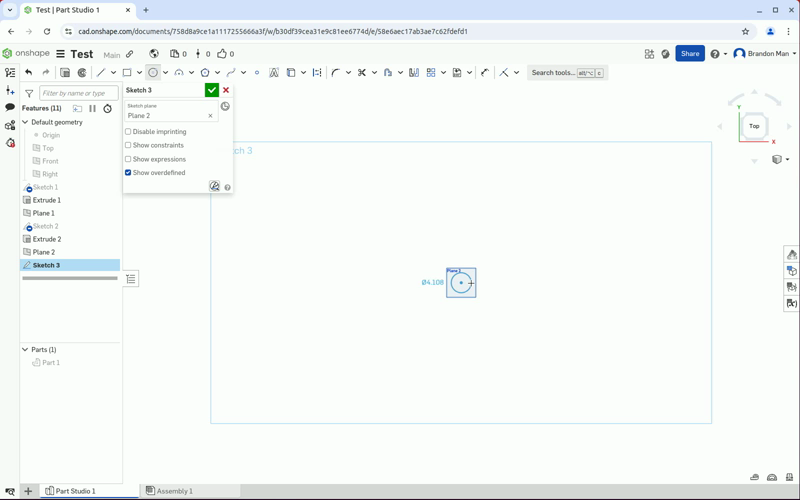
click(471, 282)
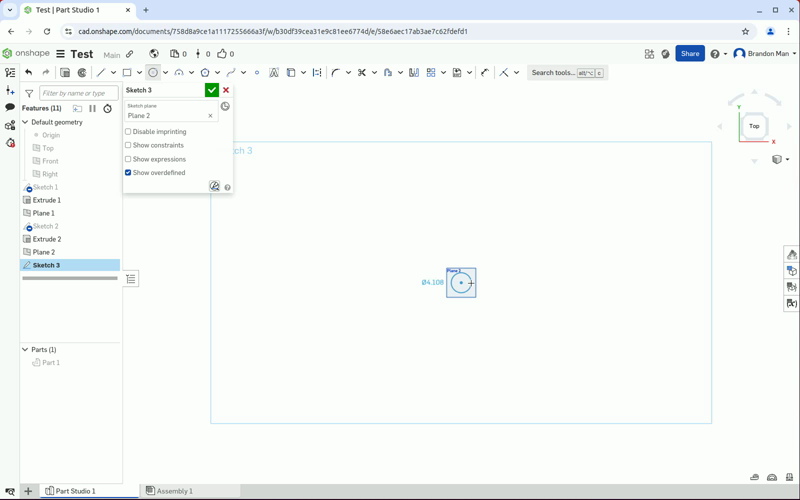
key(esc)
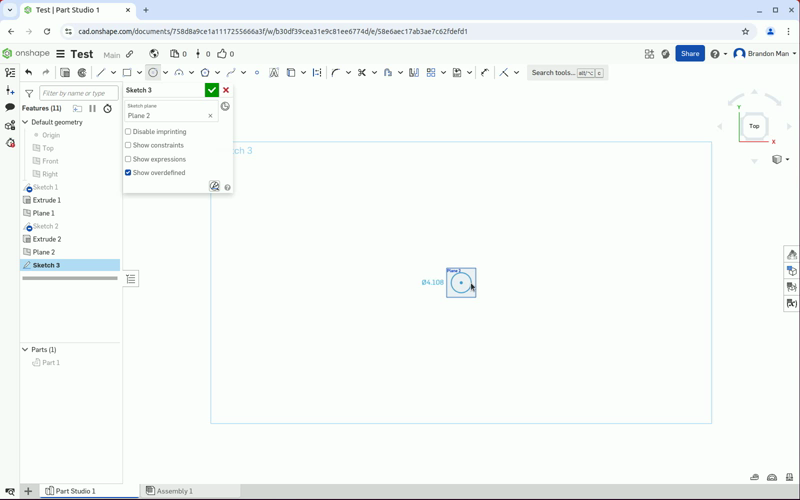
mouse_move(462, 290)
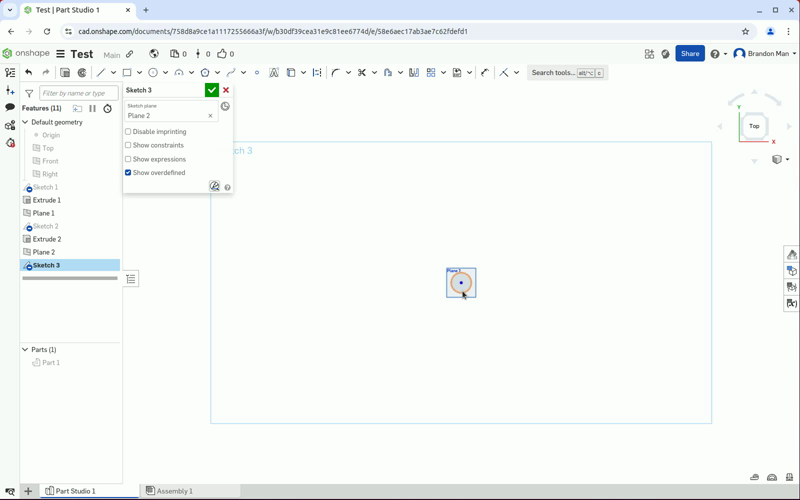
scroll(6)
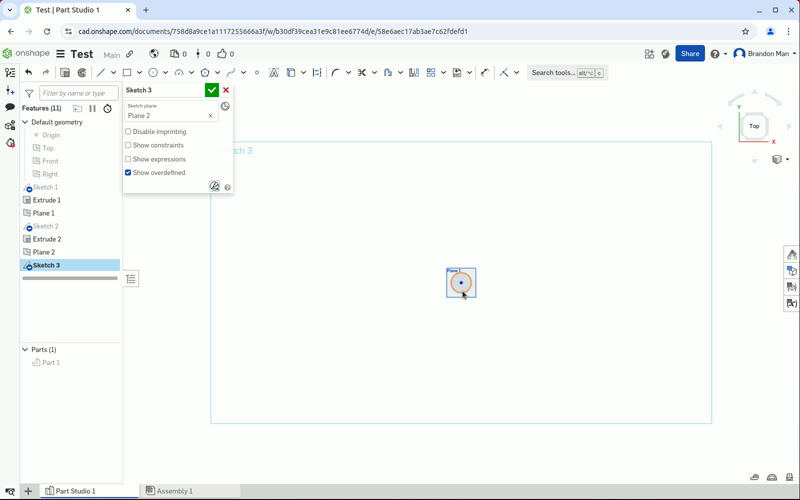
scroll(6)
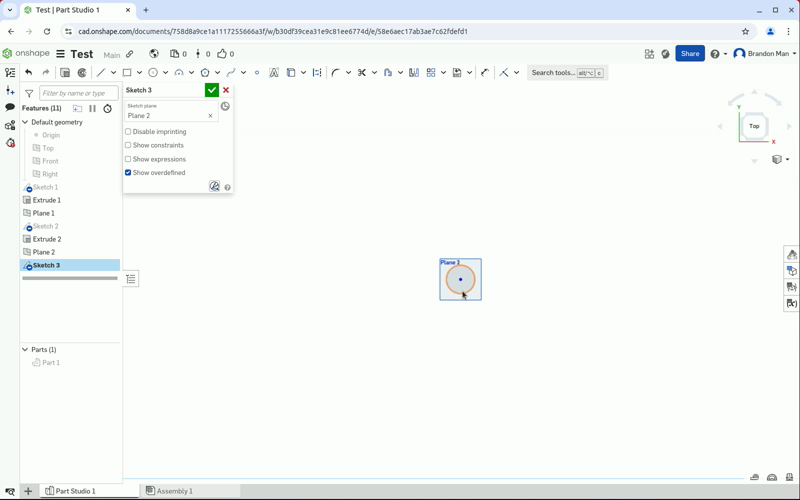
scroll(6)
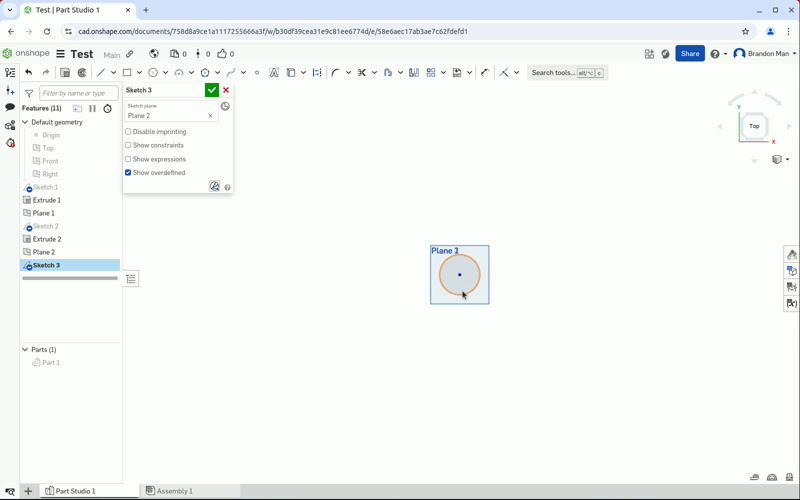
scroll(6)
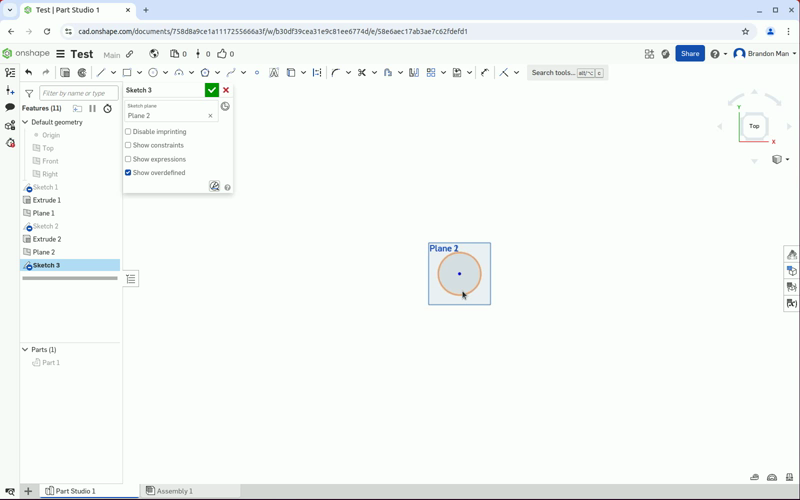
scroll(6)
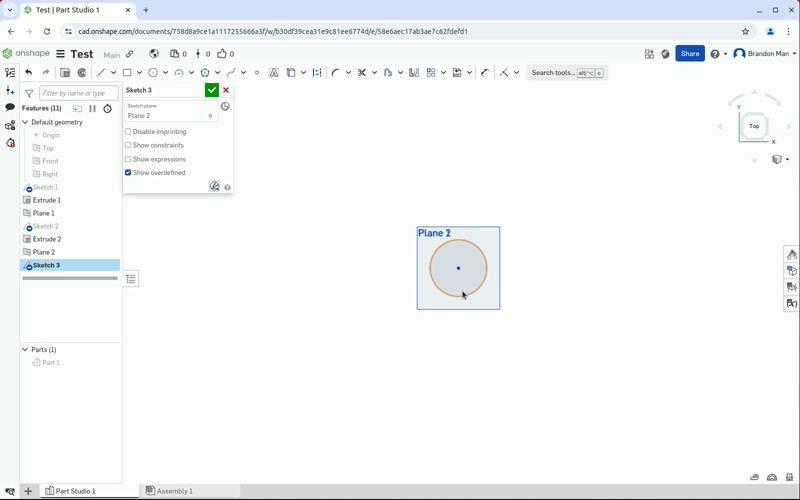
scroll(6)
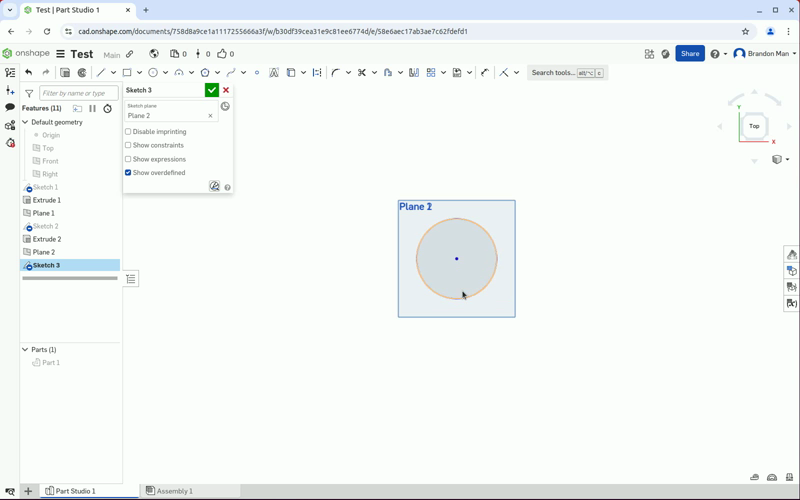
scroll(6)
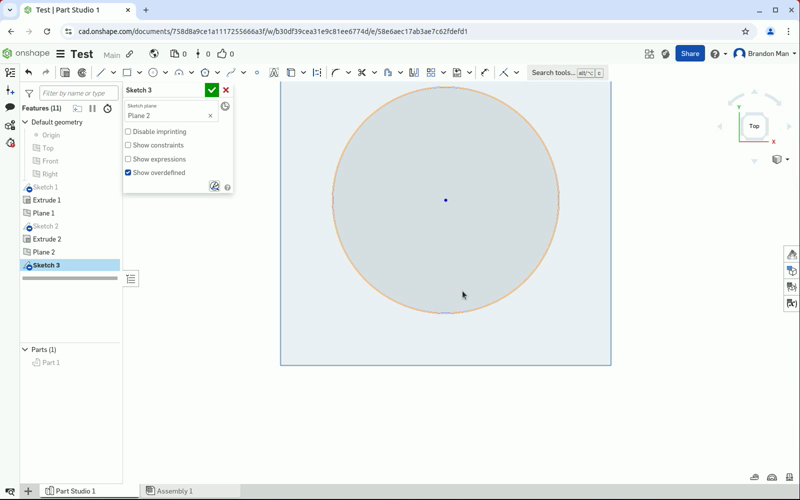
click(462, 290)
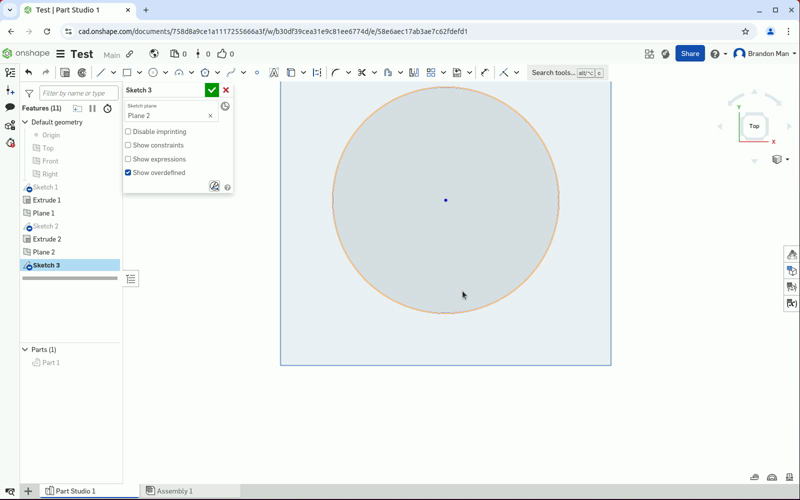
scroll(-6)
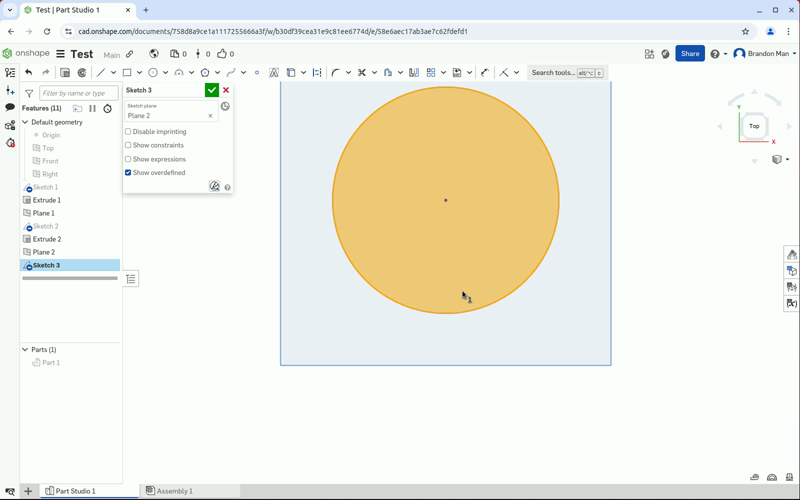
scroll(-6)
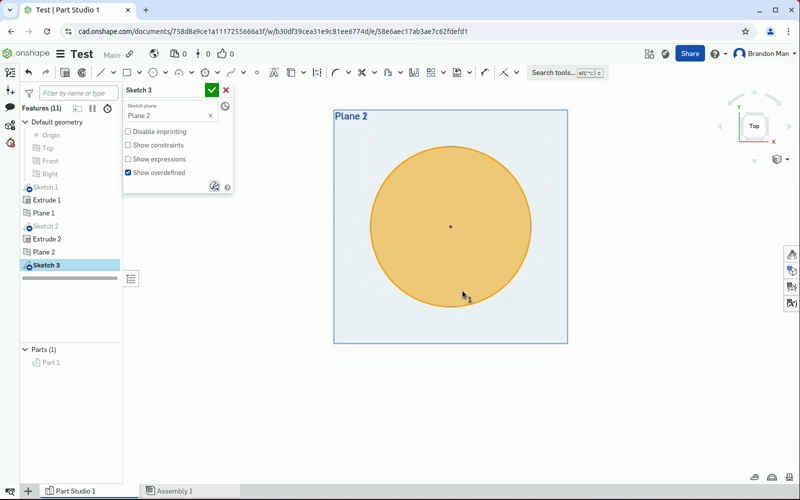
scroll(-6)
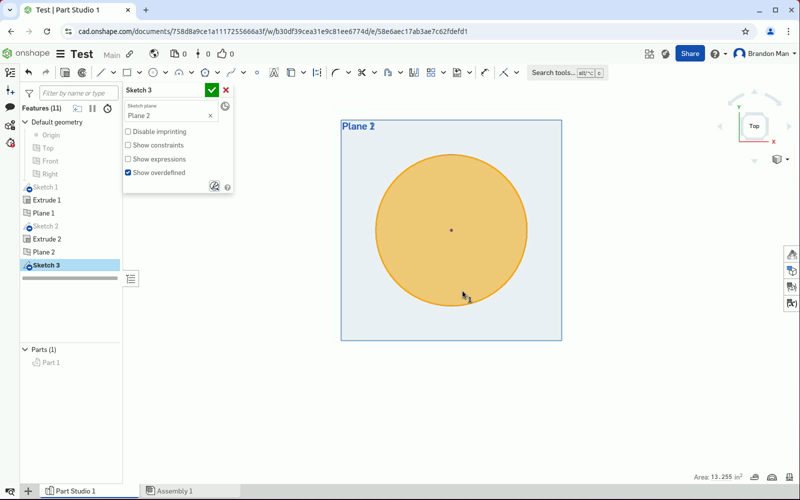
scroll(-6)
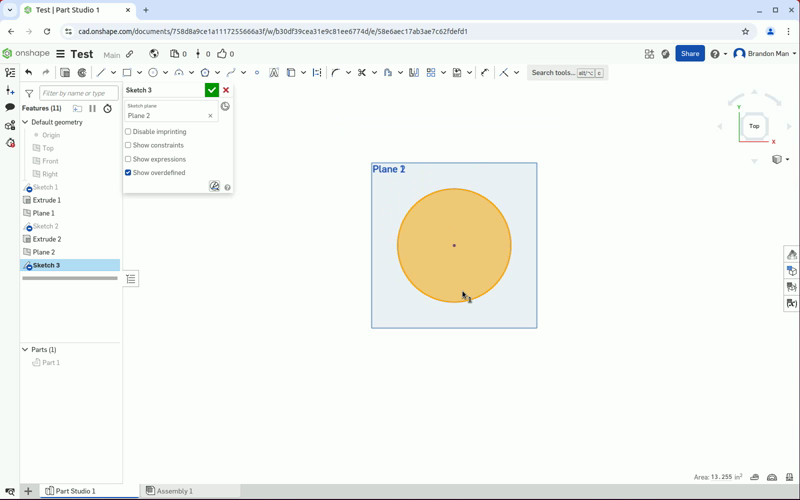
scroll(-6)
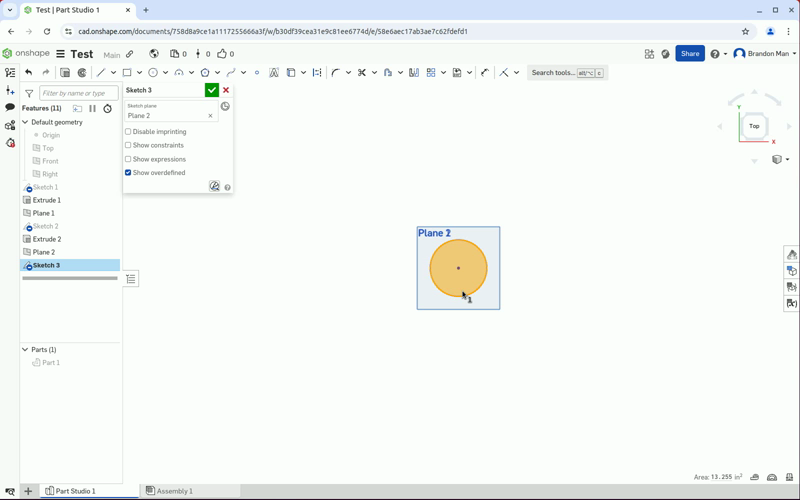
scroll(-6)
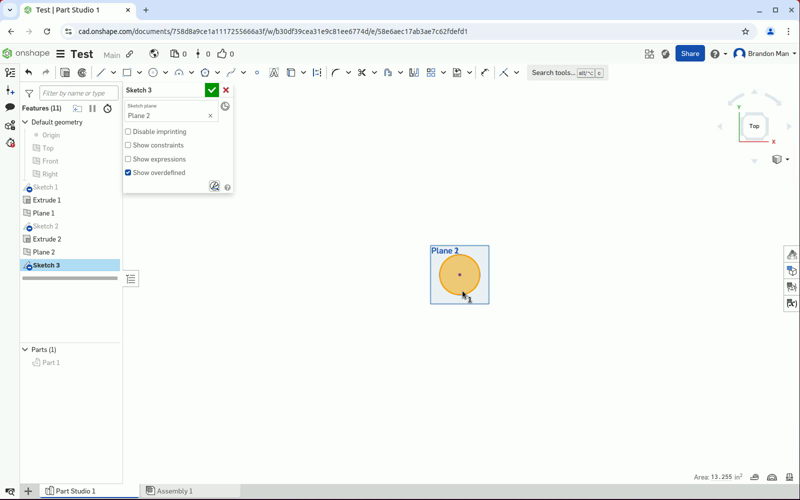
scroll(-6)
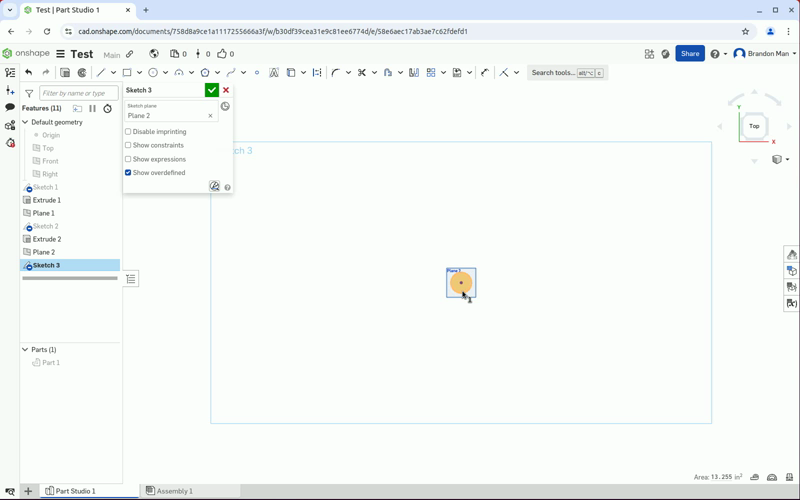
mouse_move(73, 352)
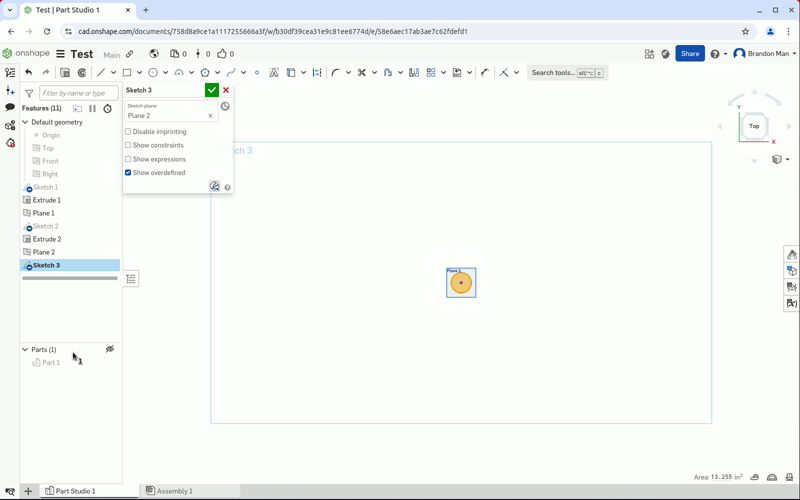
key(shift+y)
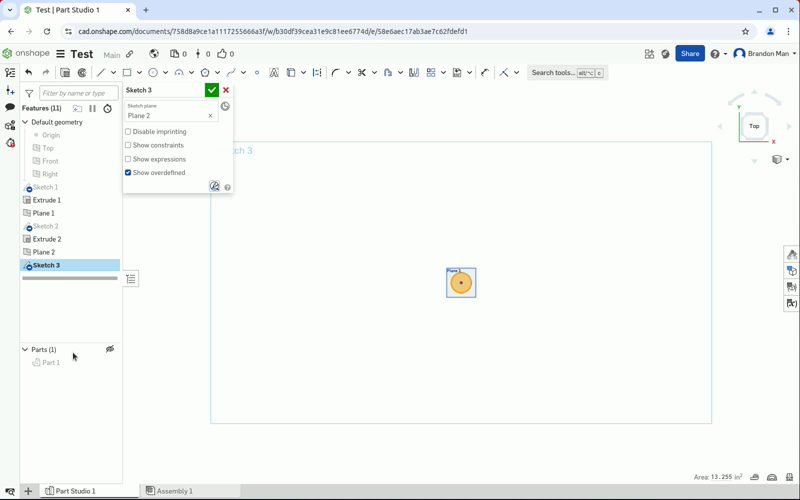
key(shift+e)
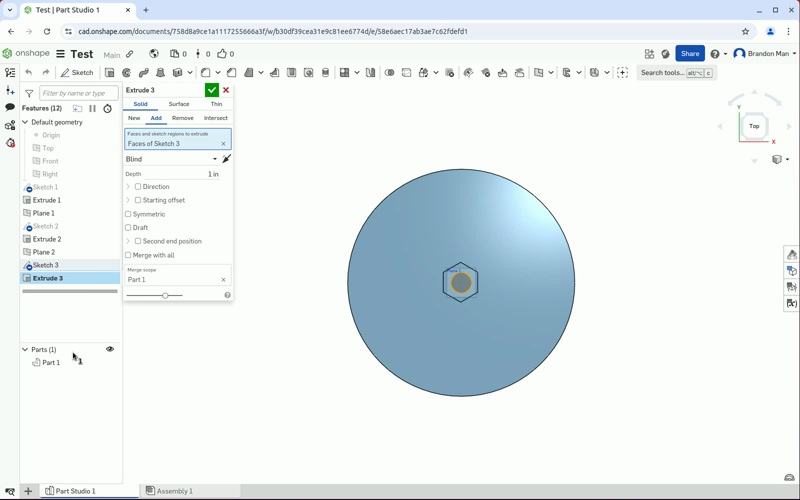
mouse_move(143, 106)
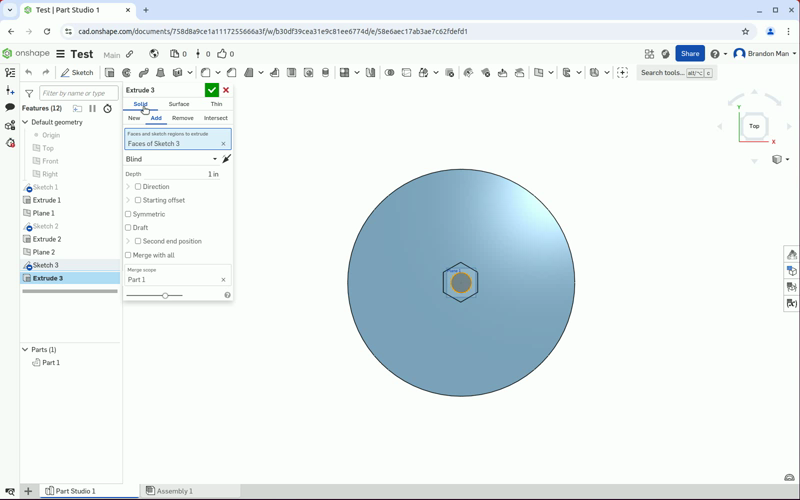
click(143, 106)
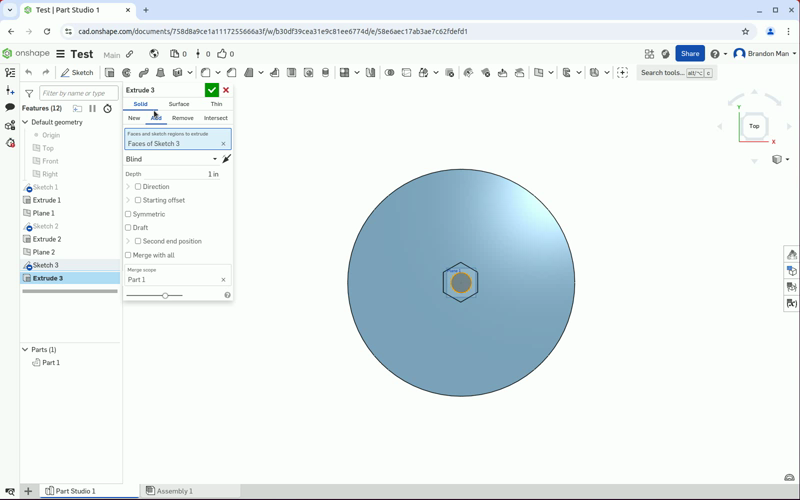
mouse_move(186, 120)
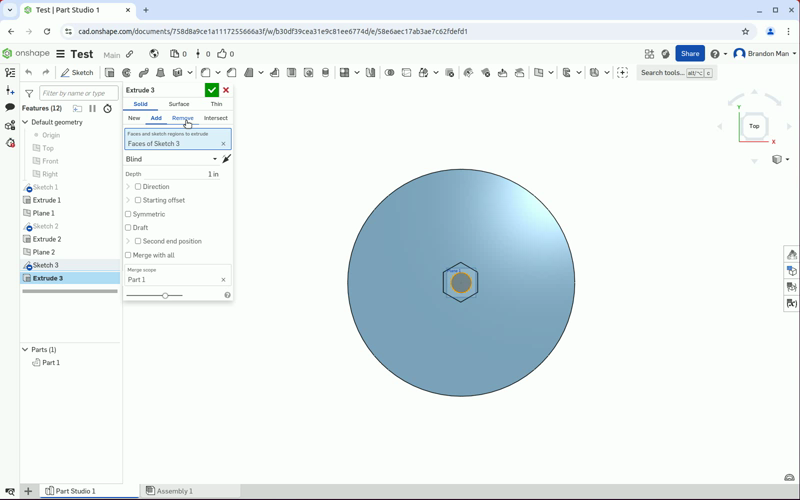
click(186, 120)
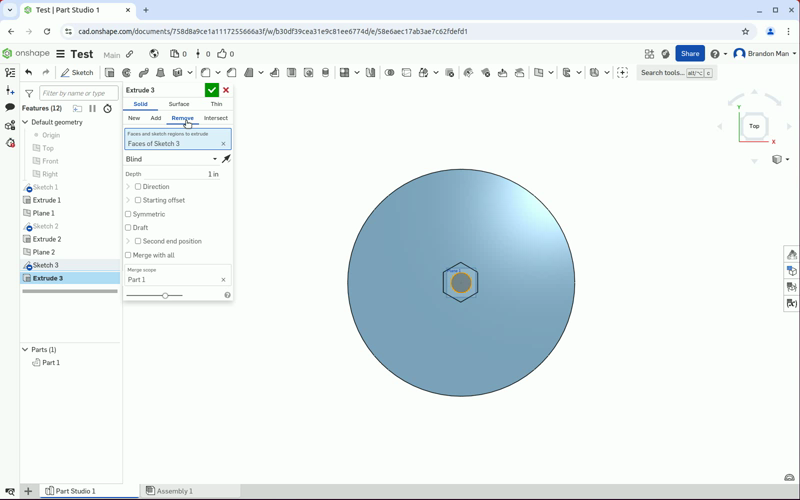
key(tab, 4)
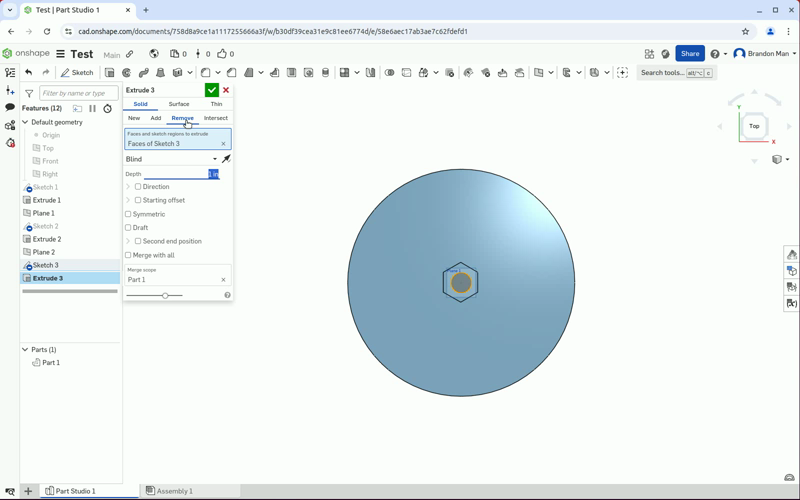
text(30.811)
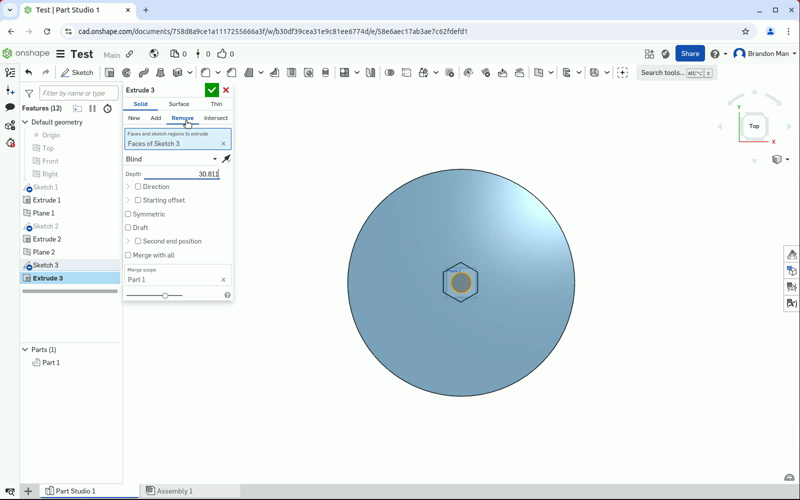
key(tab, 6)
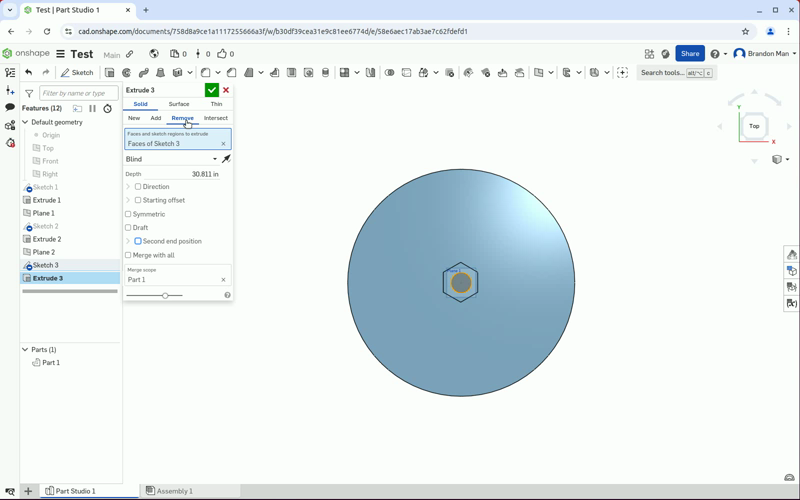
key(space)
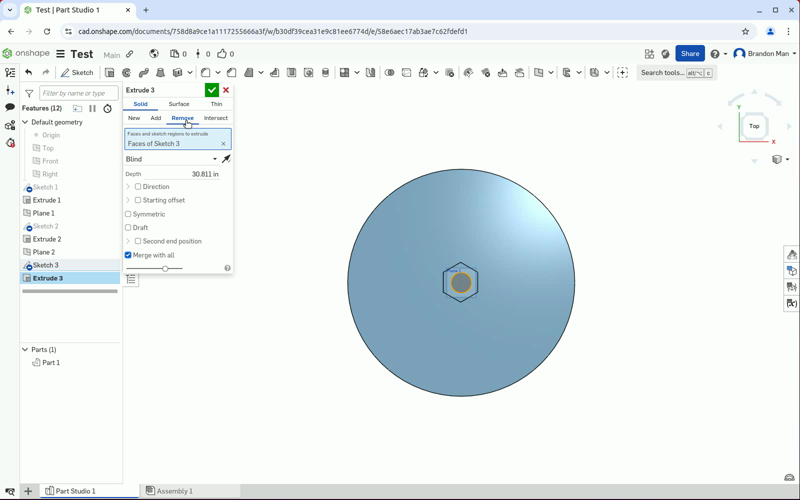
key(enter)
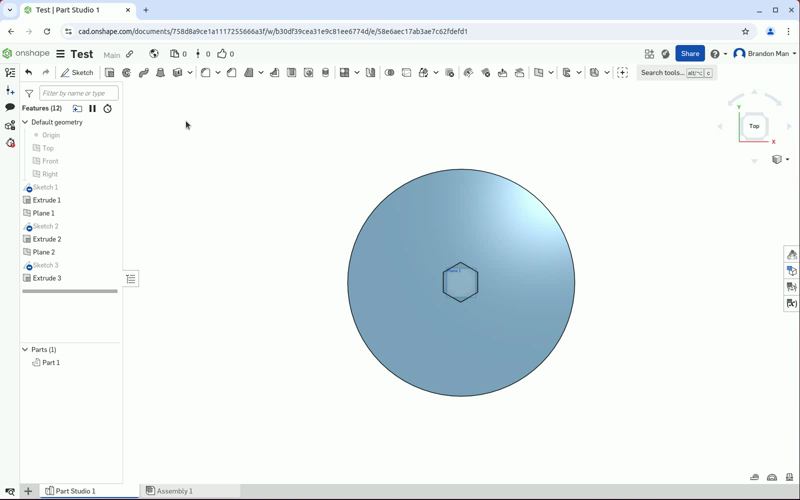
key(shift+h)
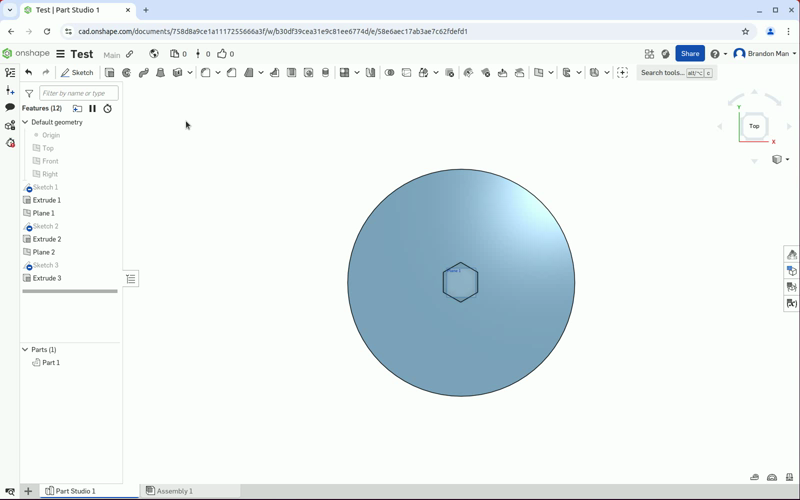
key(shift+h)
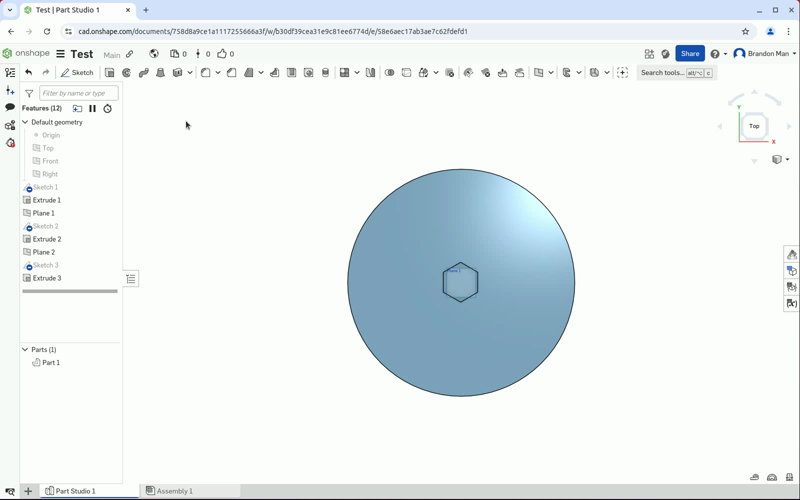
mouse_move(73, 189)
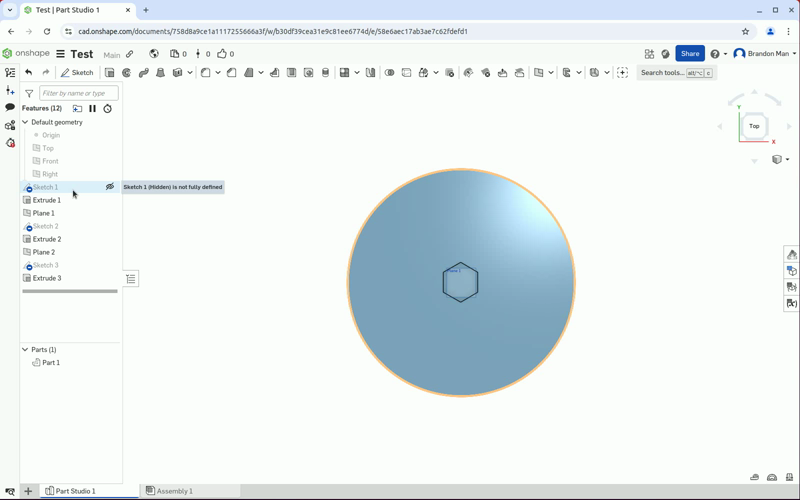
click(73, 189)
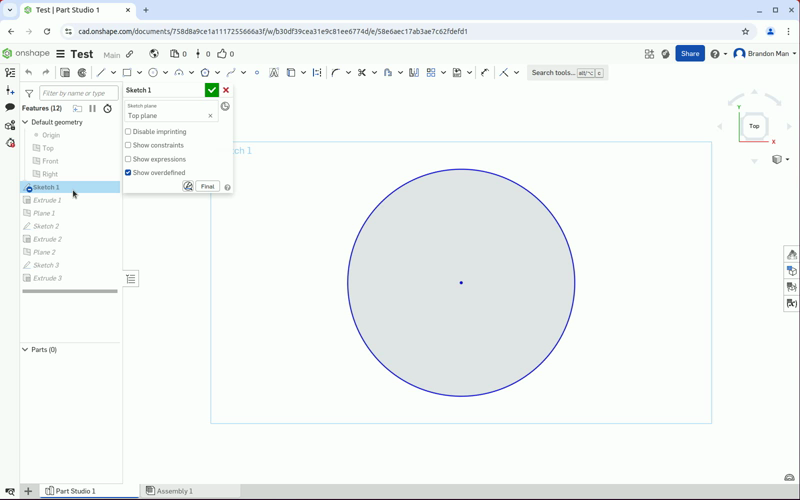
mouse_move(229, 92)
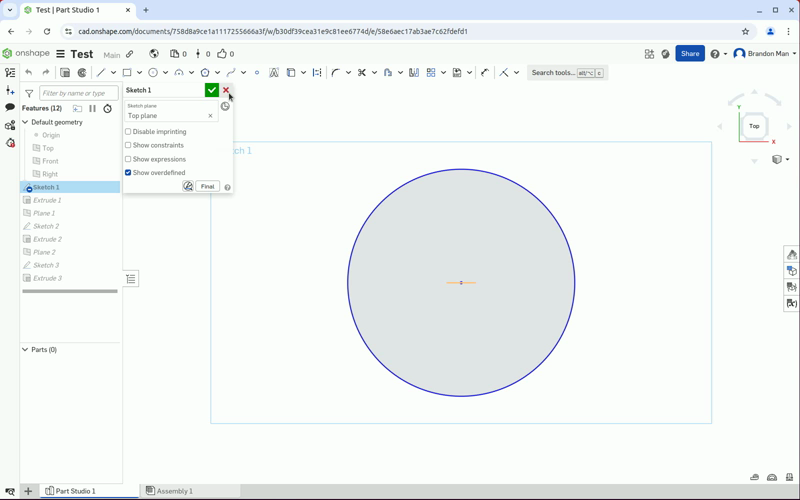
click(229, 92)
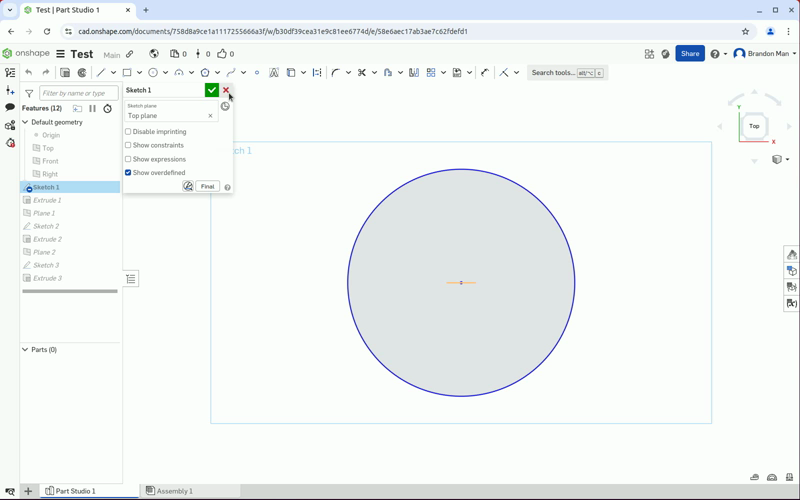
key(shift+s)
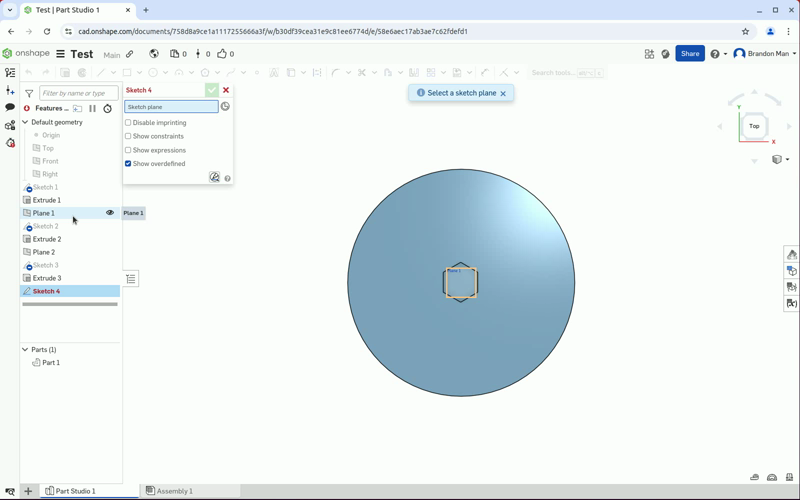
scroll(3)
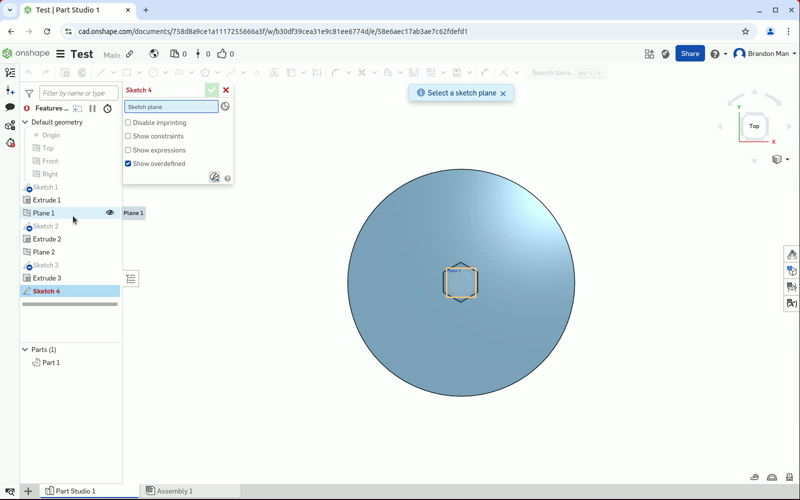
mouse_move(73, 150)
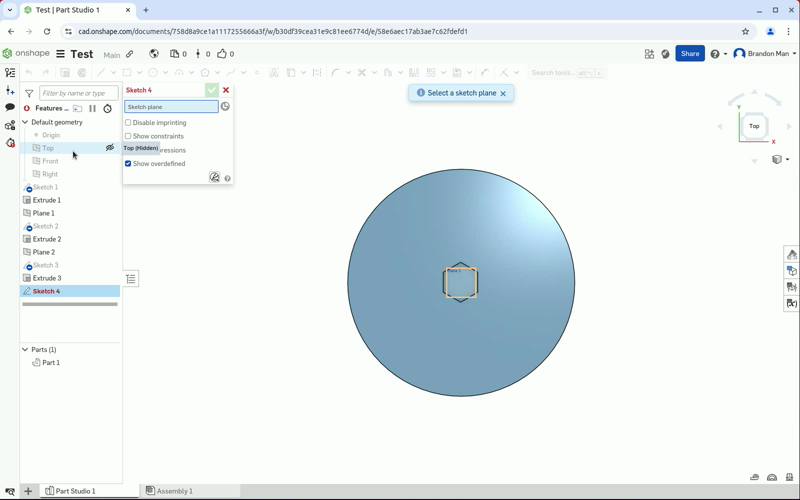
click(73, 150)
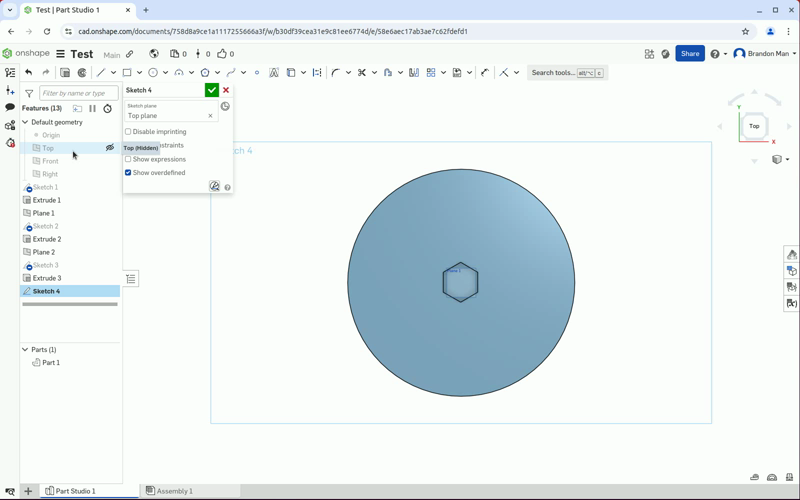
mouse_move(73, 352)
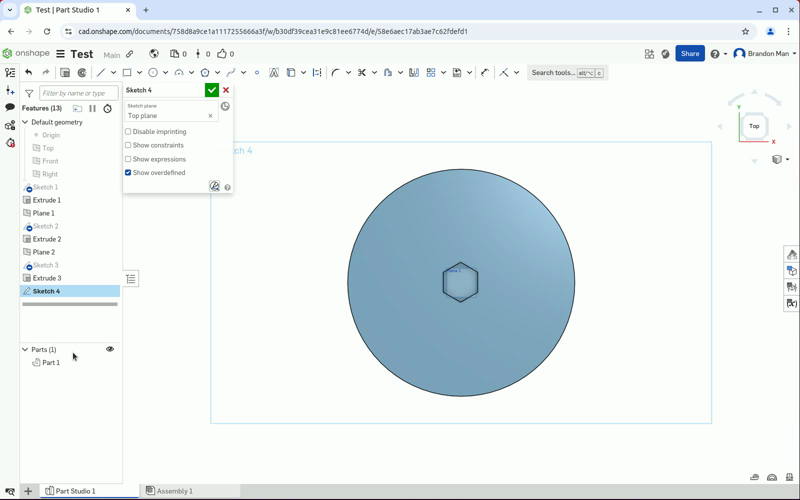
key(y)
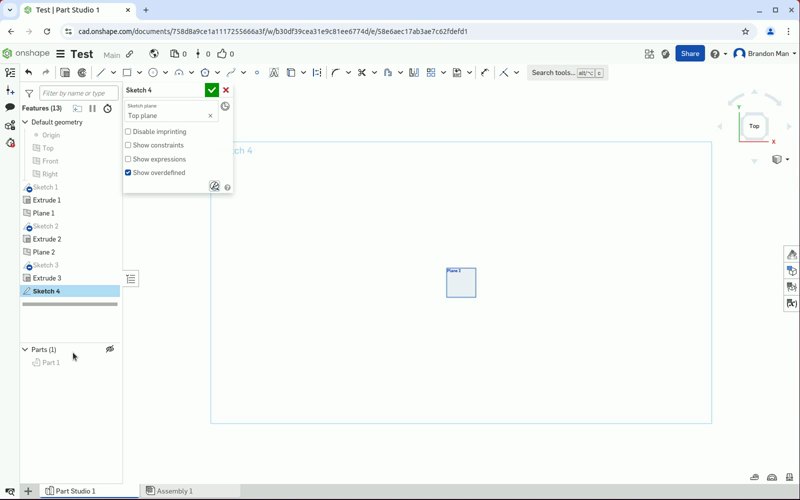
key(c)
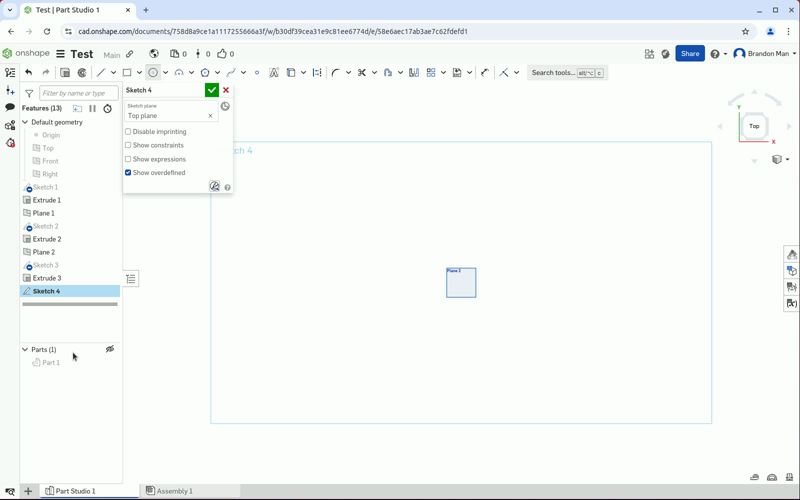
key_down(shift)
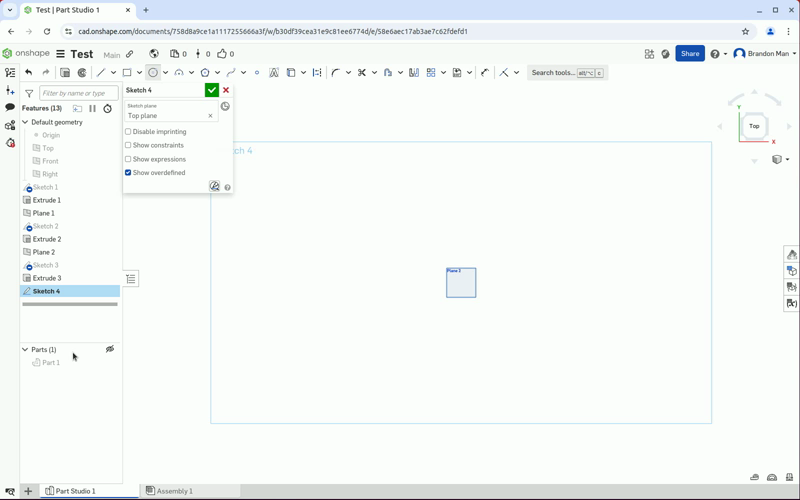
mouse_move(461, 282)
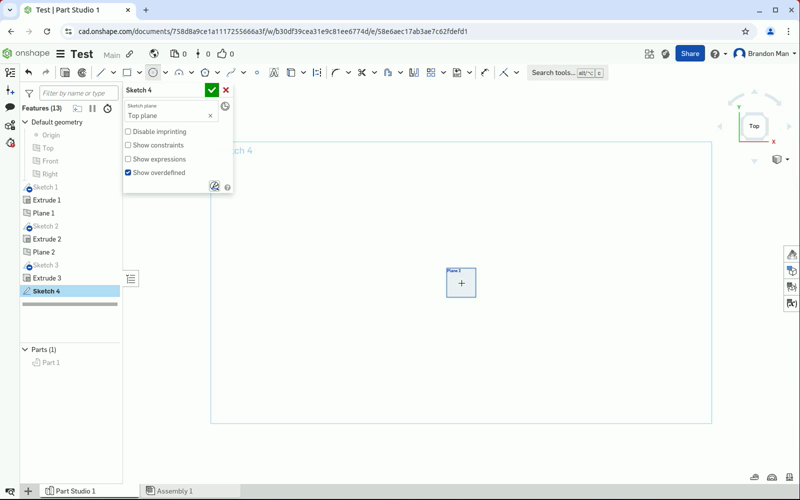
click(461, 282)
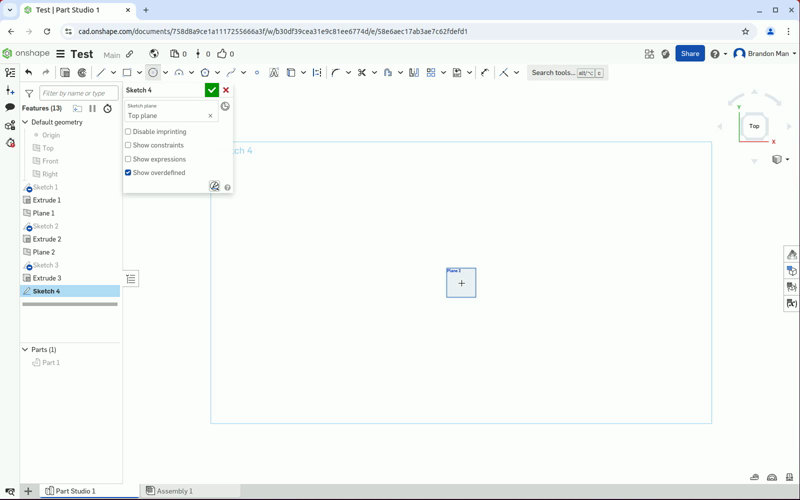
key_up(shift)
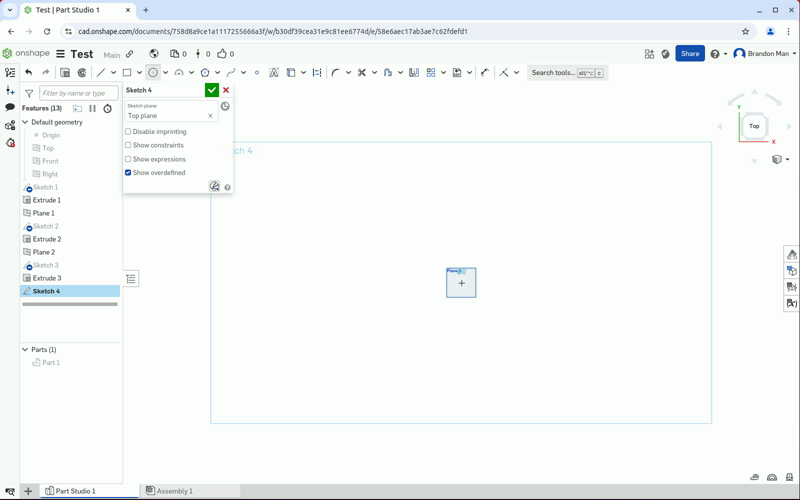
mouse_move(480, 282)
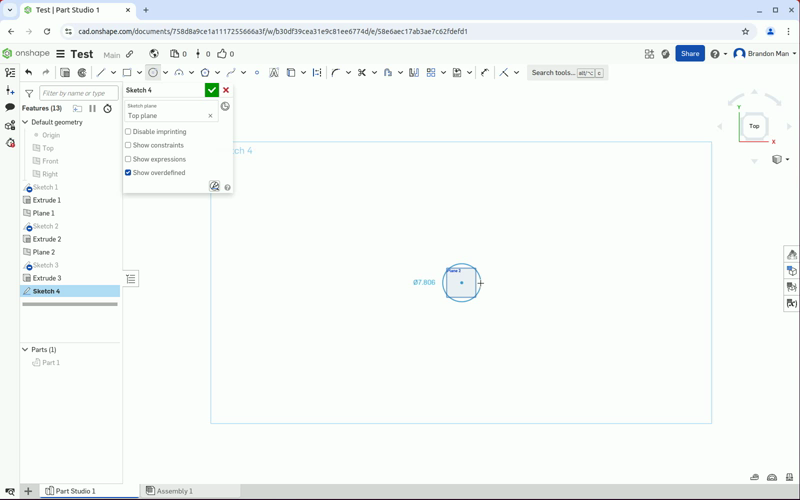
click(480, 282)
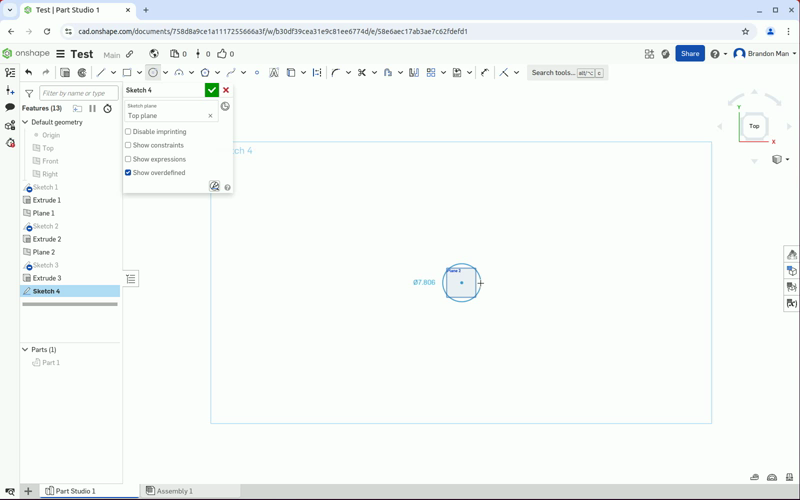
key(esc)
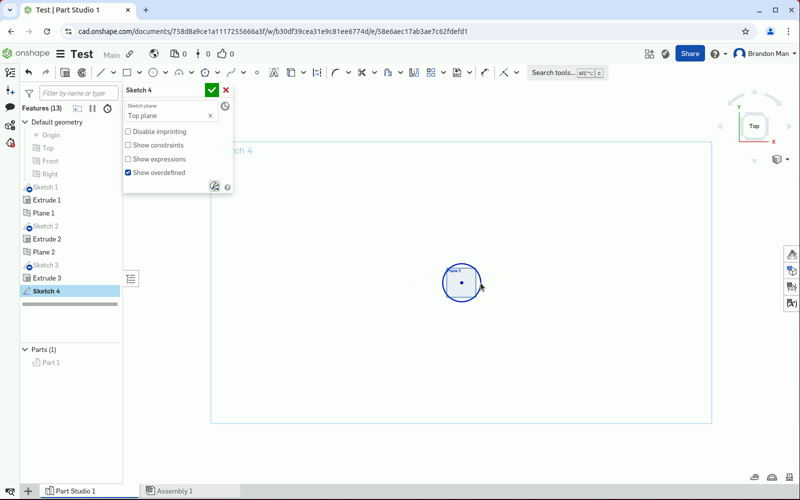
mouse_move(460, 292)
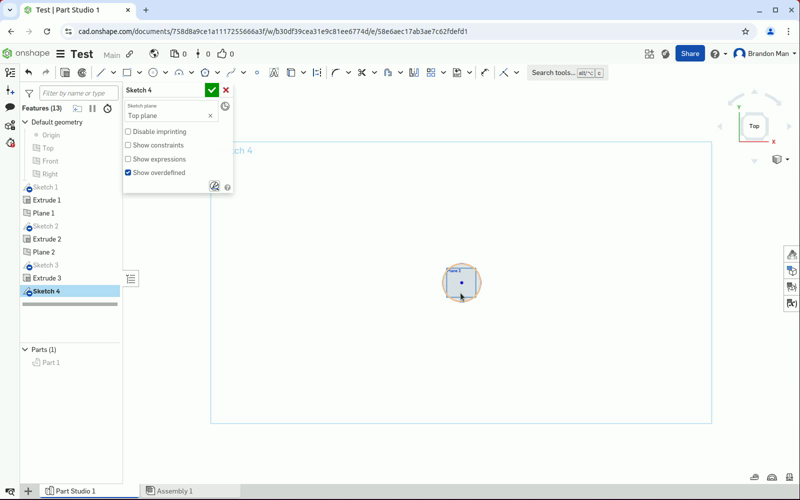
scroll(6)
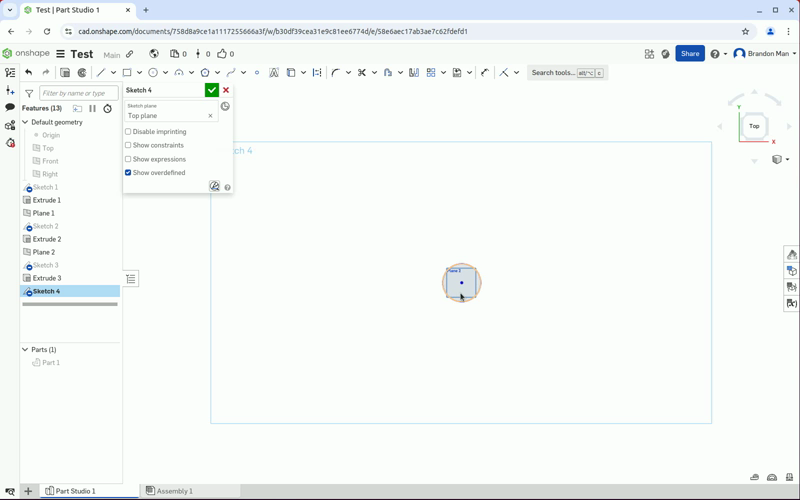
scroll(6)
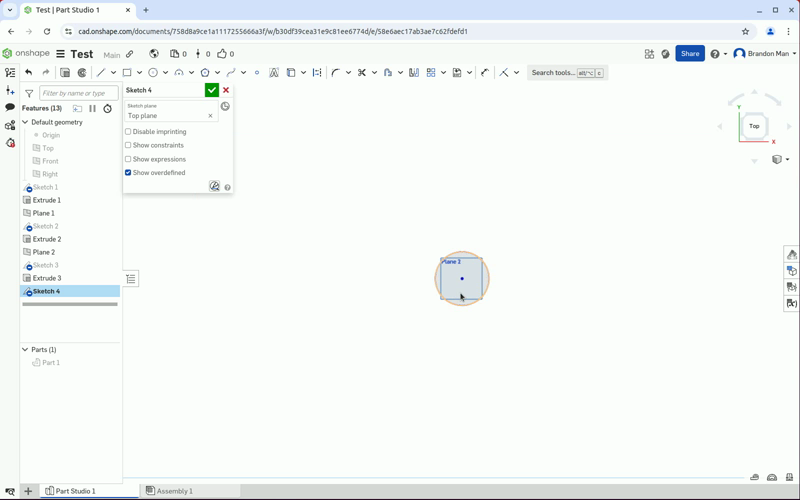
scroll(6)
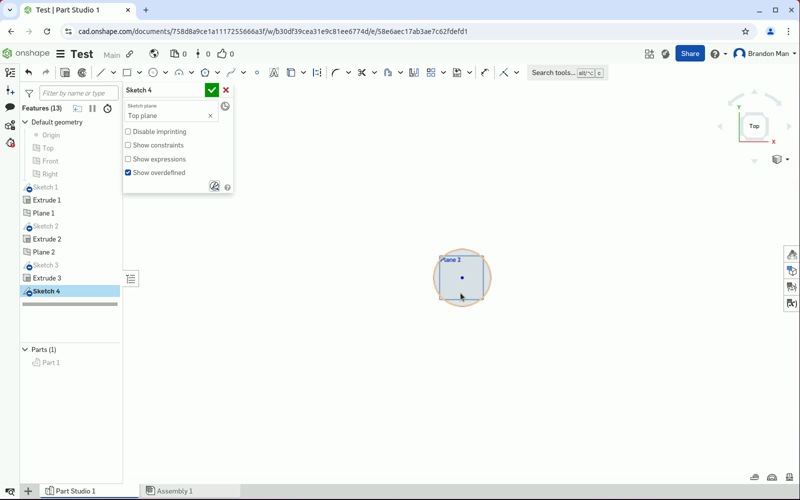
scroll(6)
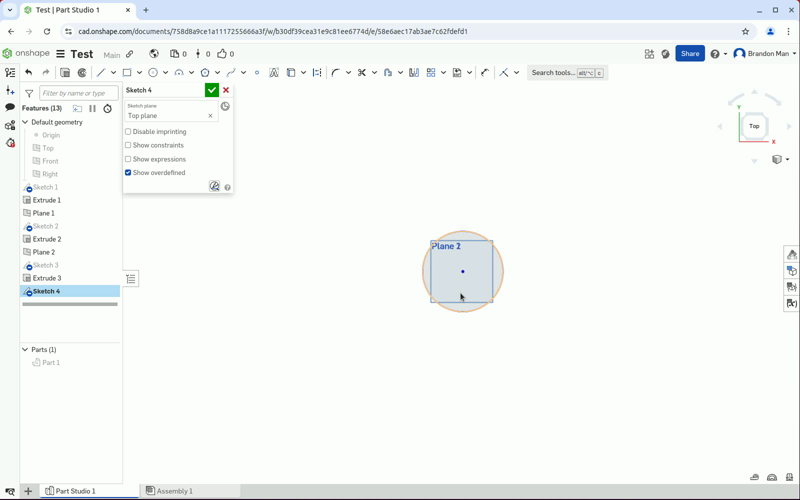
scroll(6)
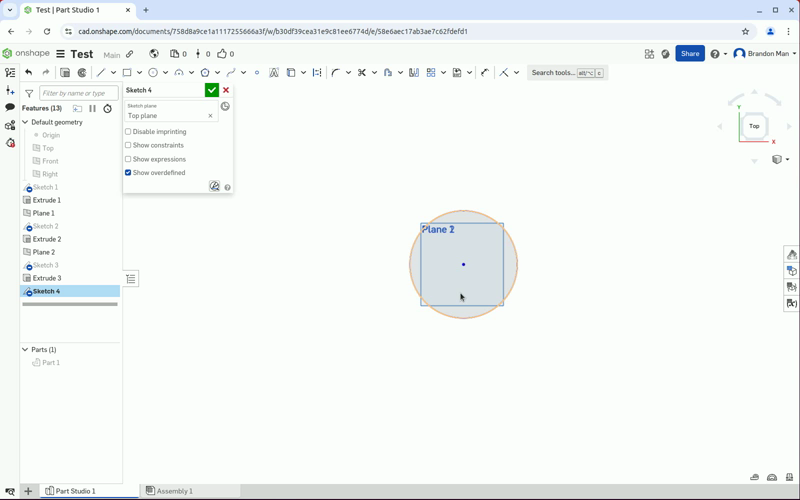
scroll(6)
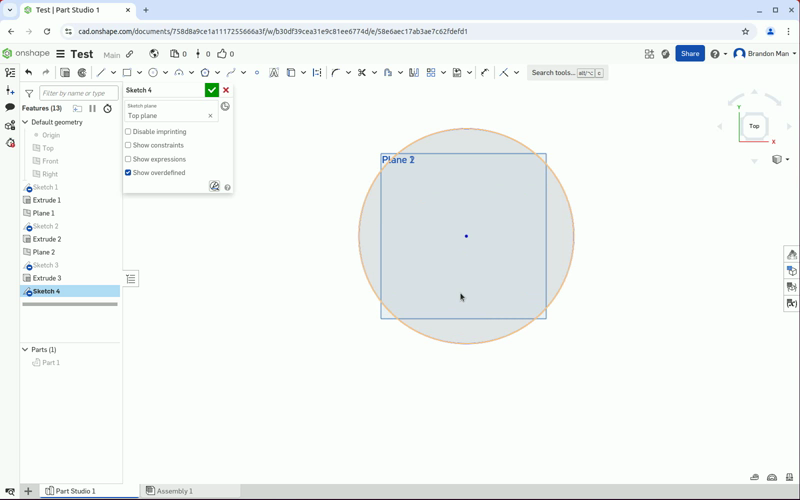
scroll(6)
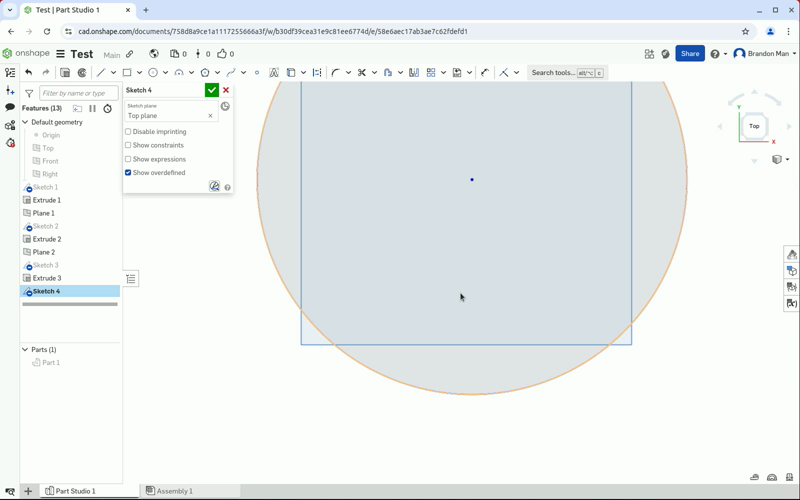
click(460, 292)
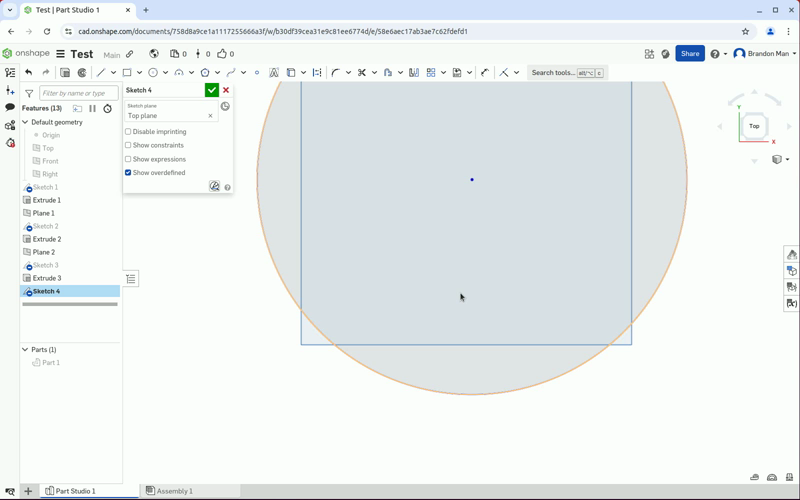
scroll(-6)
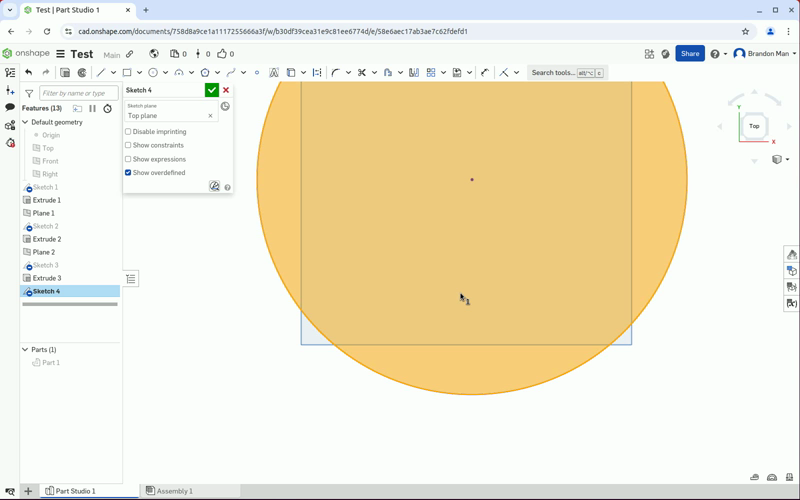
scroll(-6)
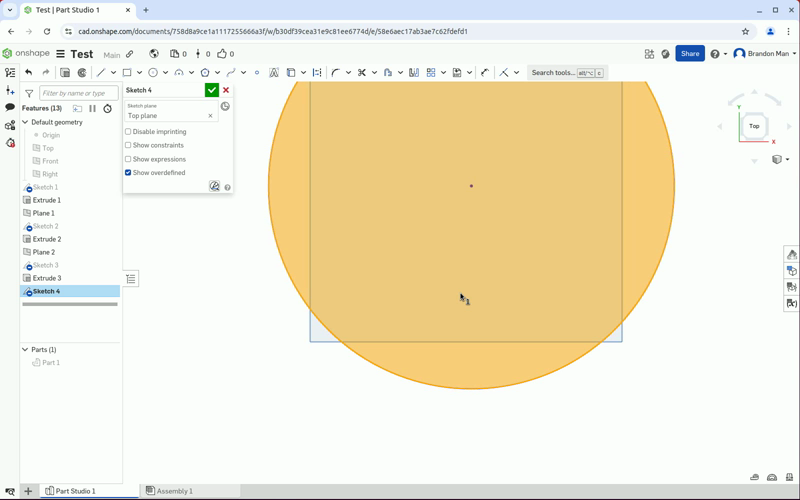
scroll(-6)
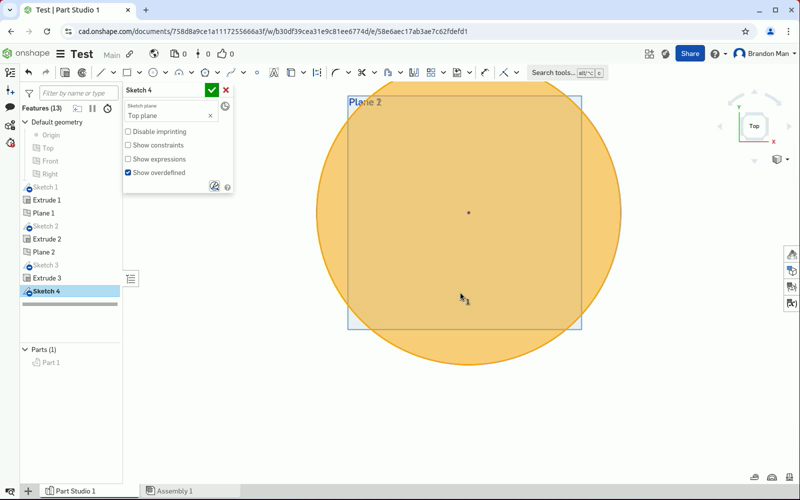
scroll(-6)
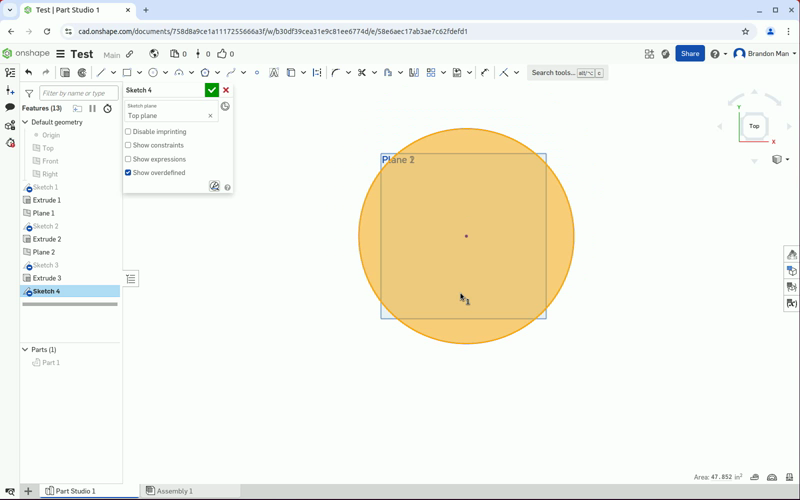
scroll(-6)
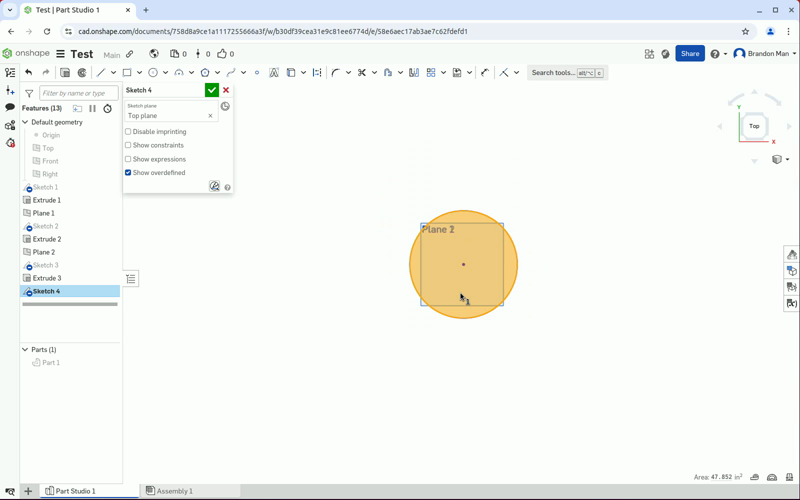
scroll(-6)
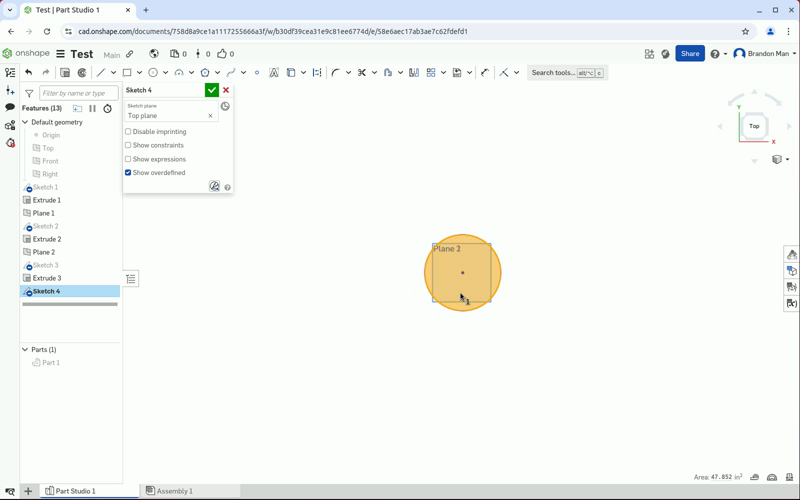
scroll(-6)
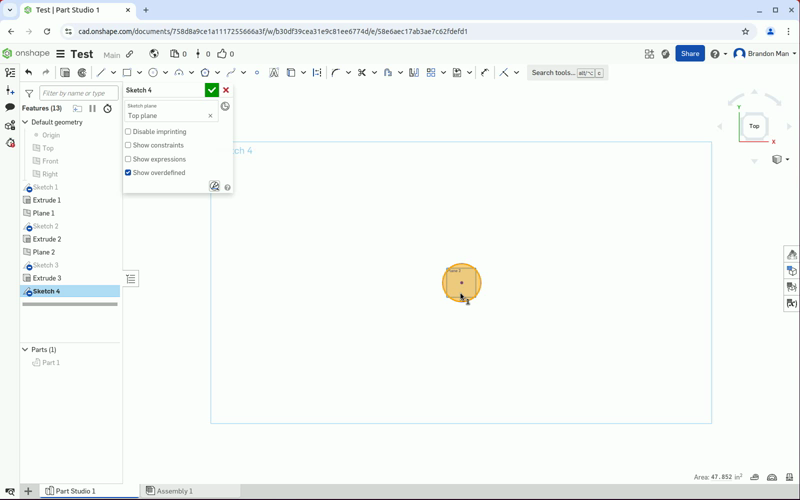
mouse_move(73, 352)
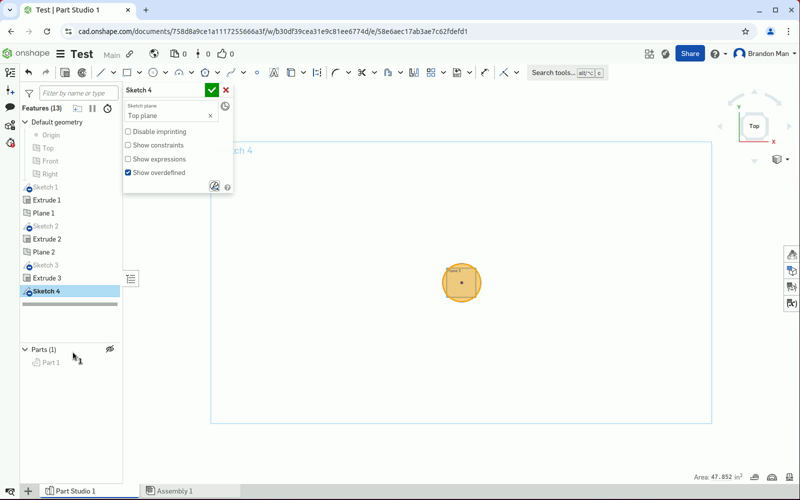
key(shift+y)
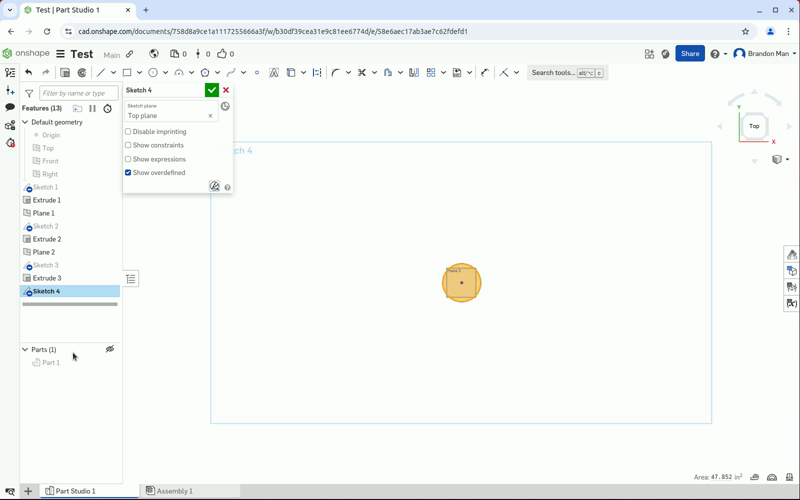
key(shift+e)
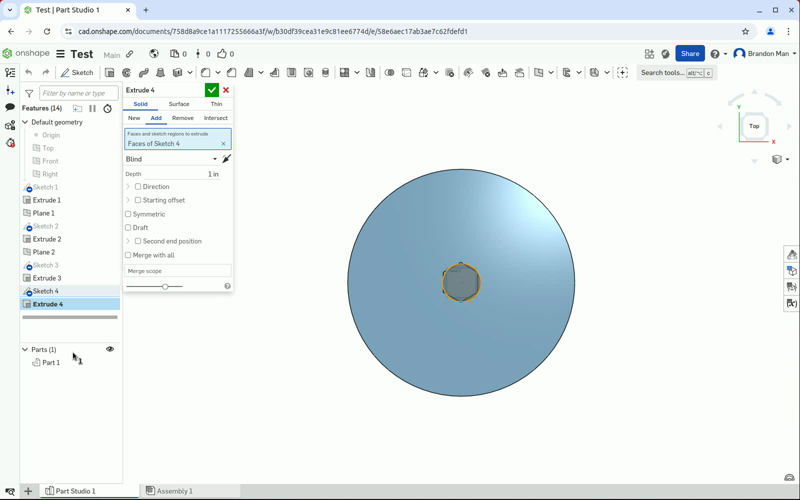
mouse_move(143, 106)
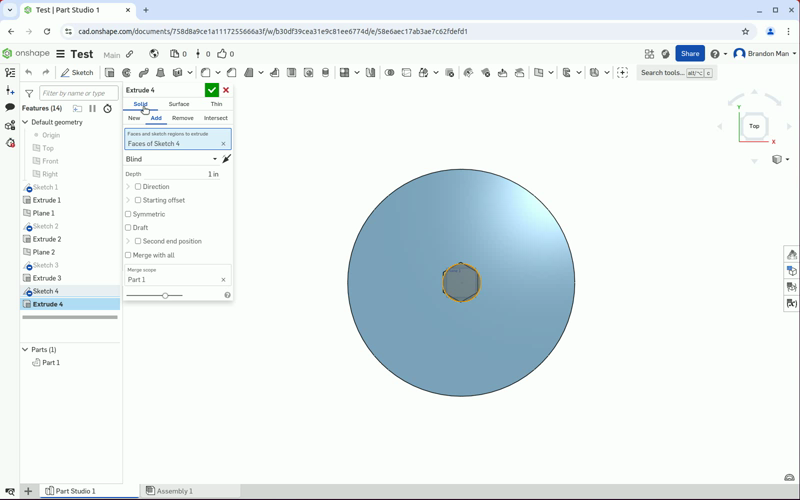
click(143, 106)
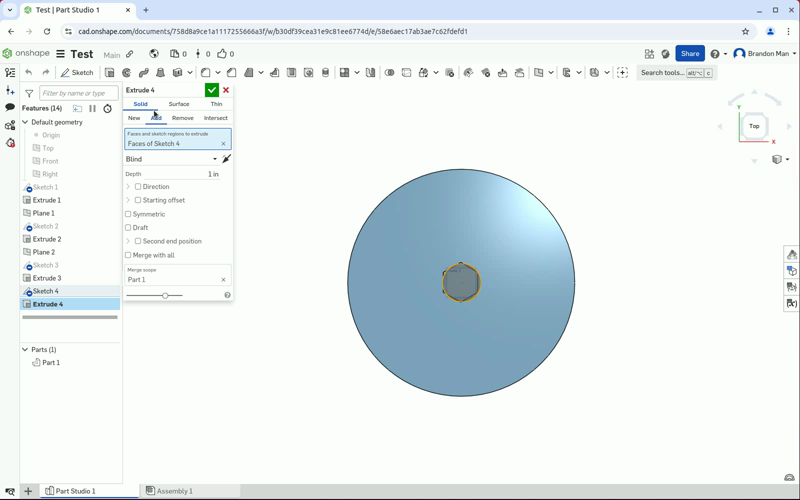
mouse_move(186, 120)
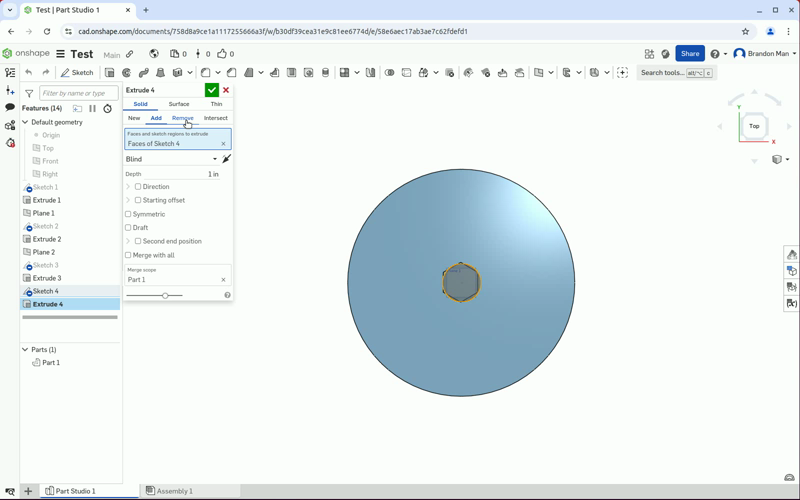
click(186, 120)
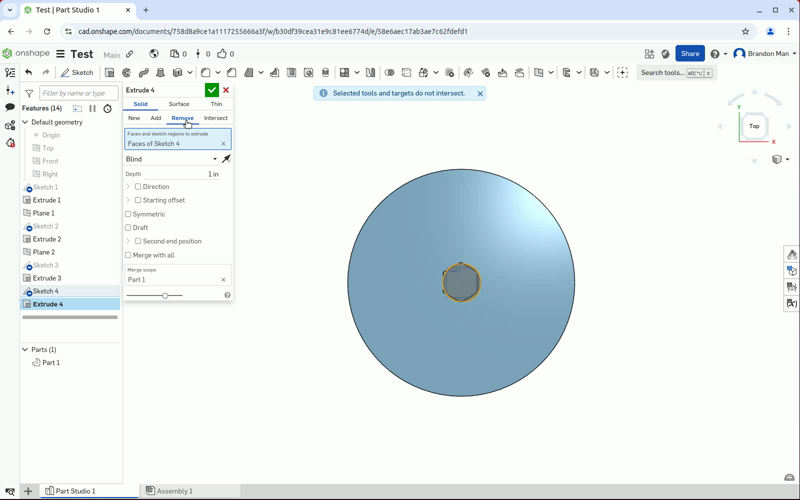
key(tab, 4)
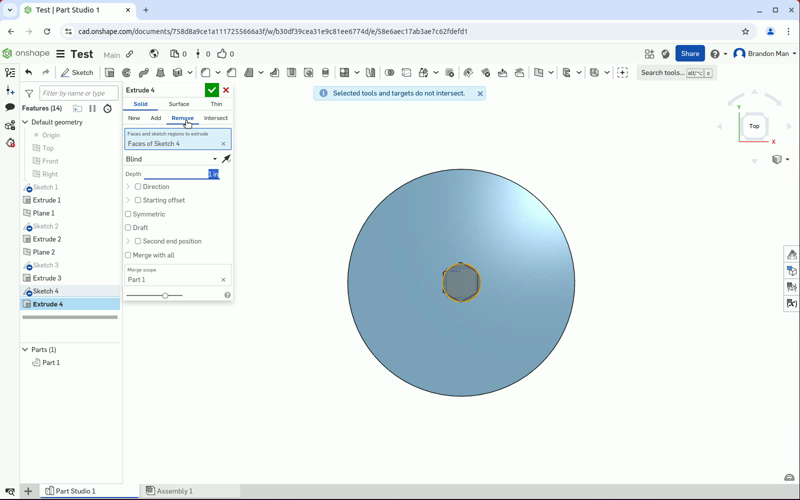
text(-8.666)
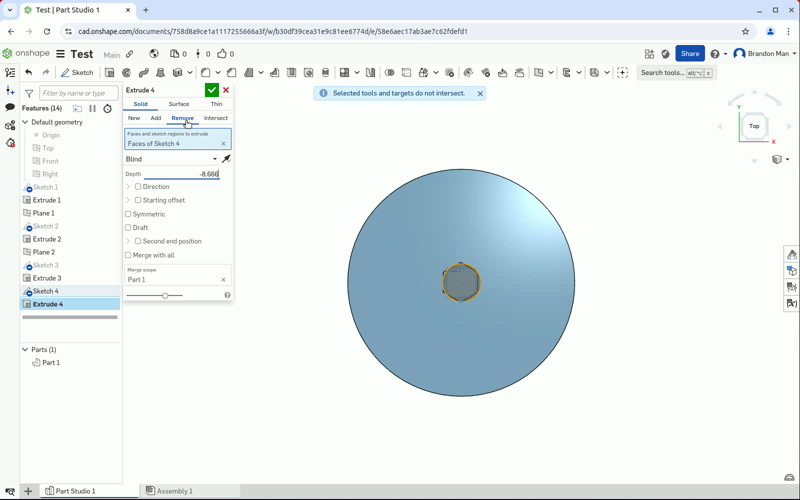
key(tab, 6)
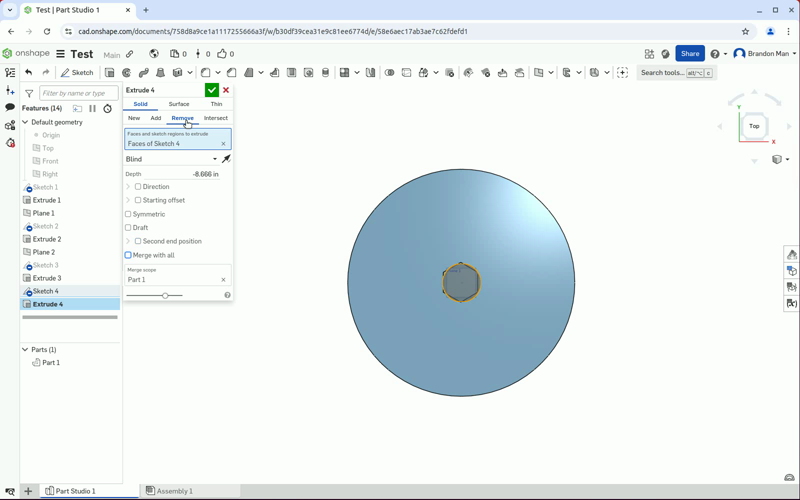
key(space)
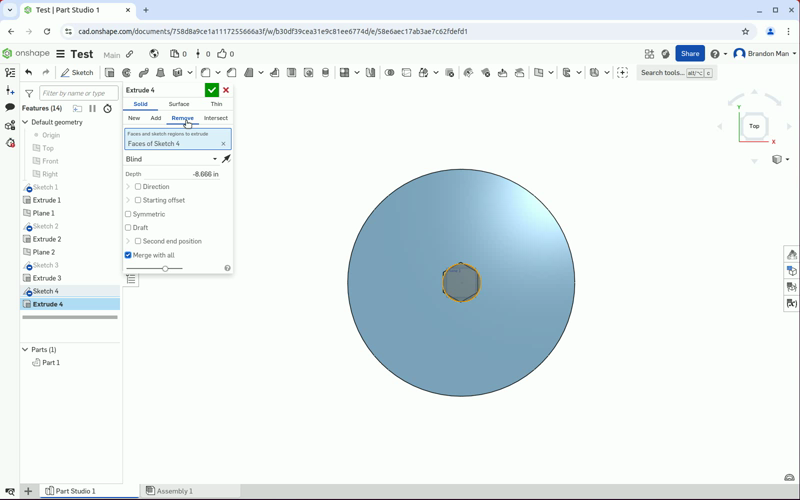
key(enter)
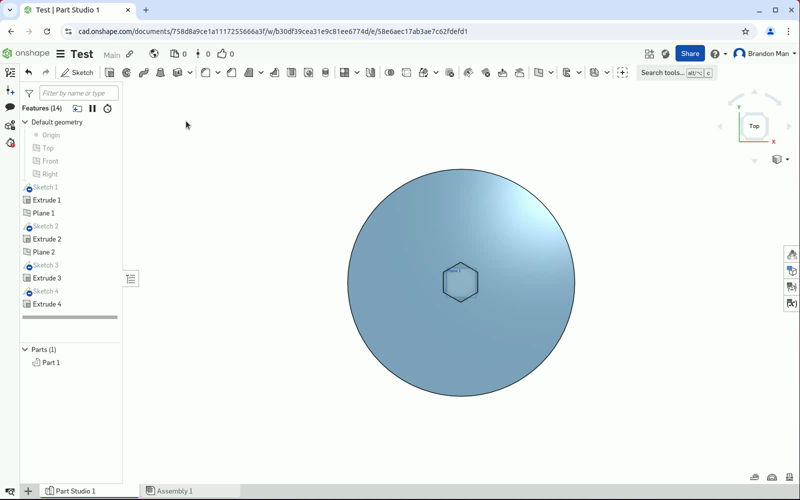
key(shift+h)
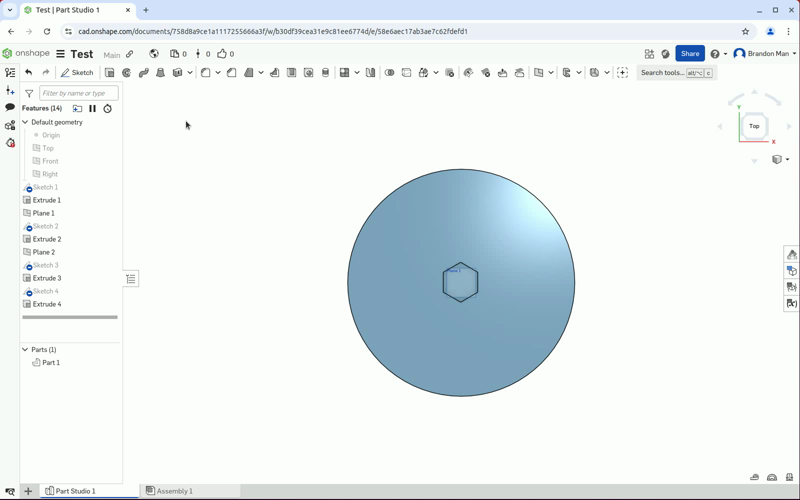
key(shift+h)
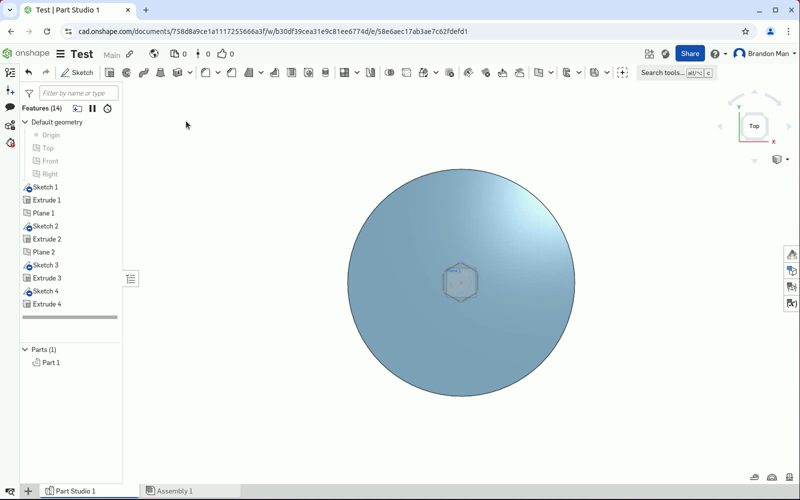
key(shift+7)
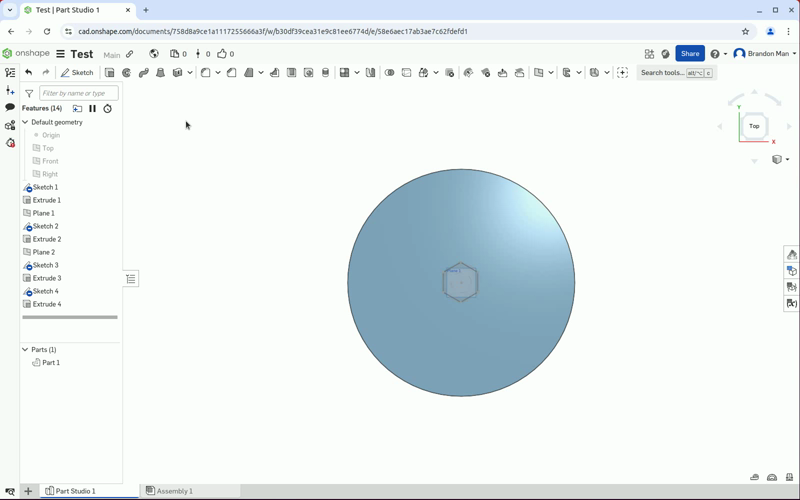
key(up, 3)
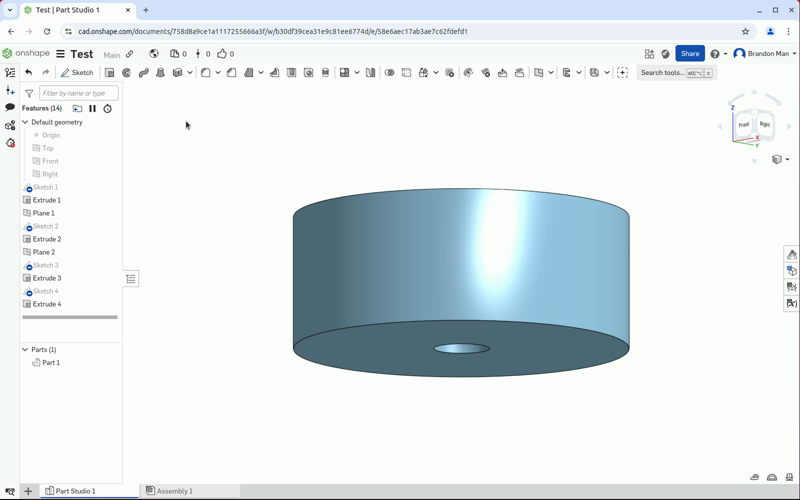
key(left, 3)
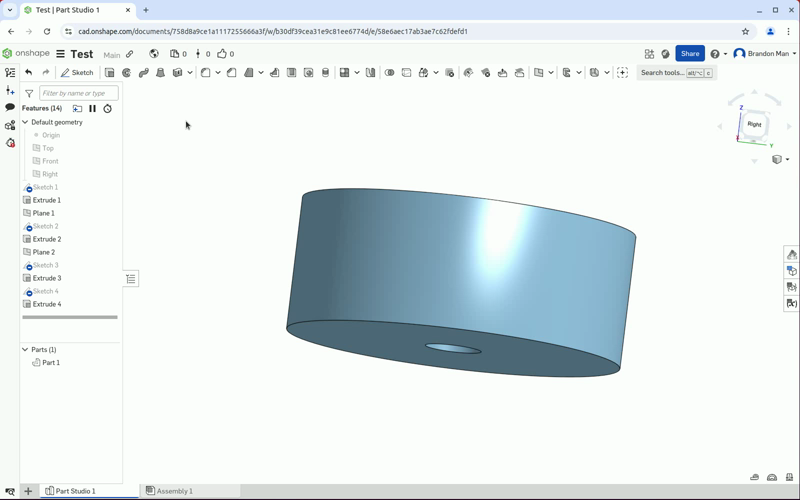
key(right, 3)
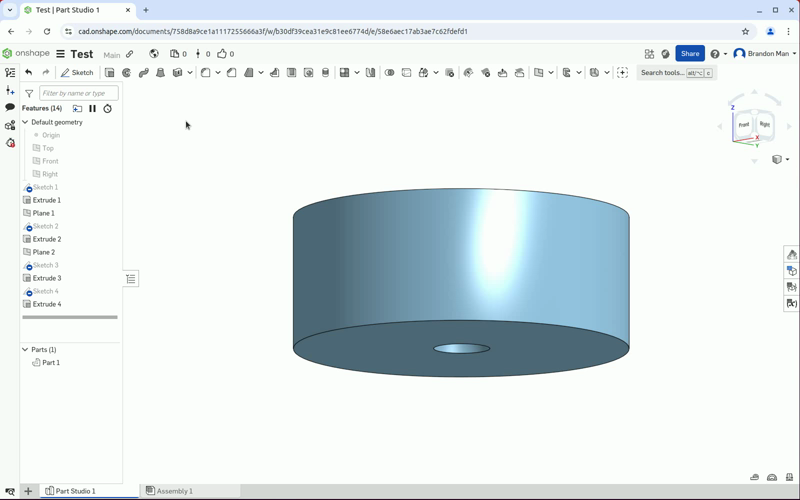
key(down, 3)
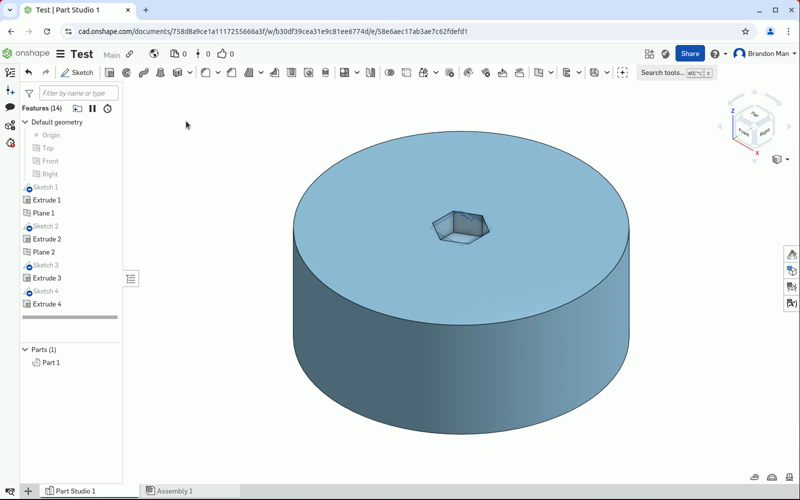
mouse_move(73, 189)
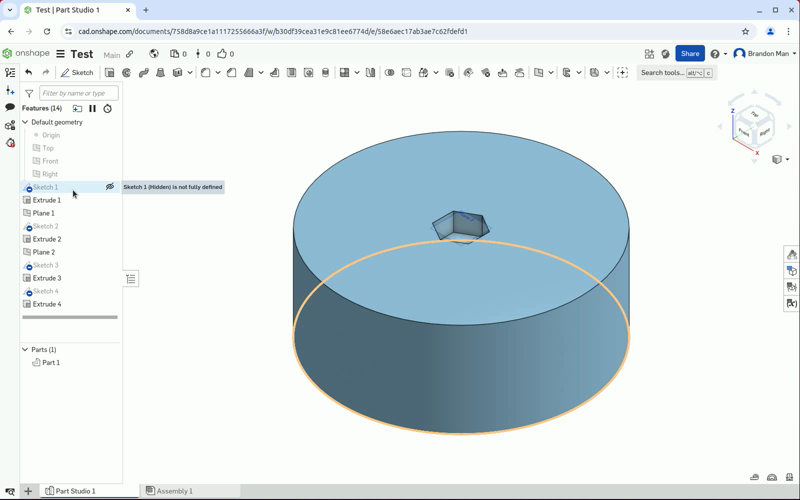
click(73, 189)